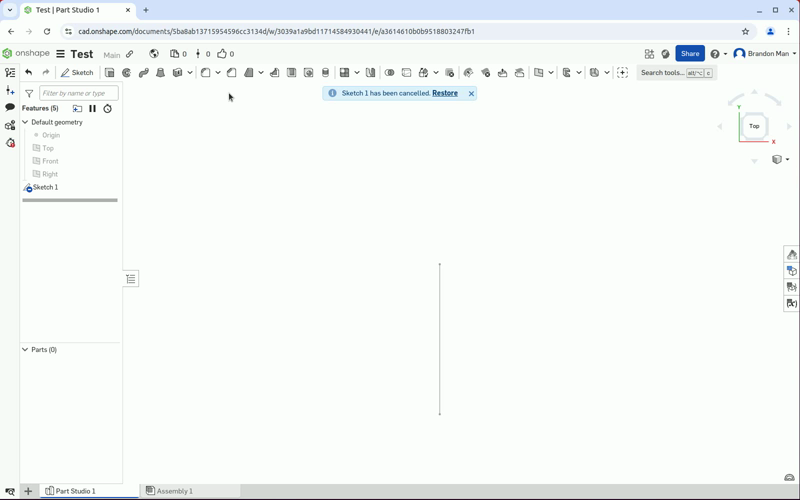
key(shift+h)
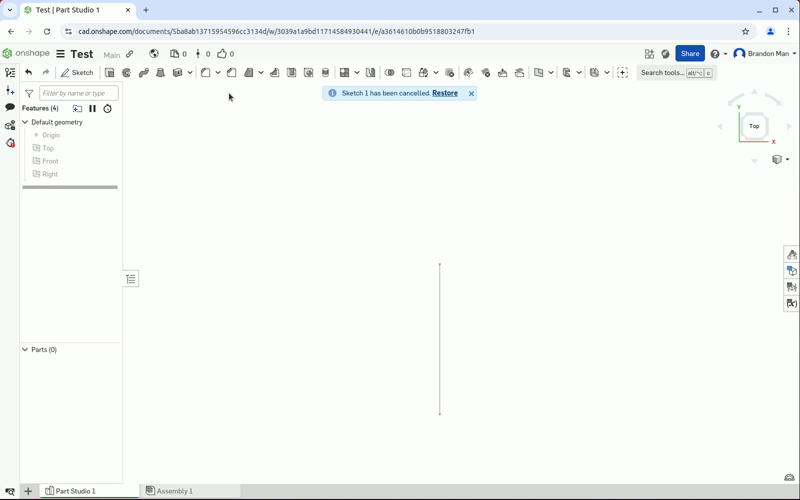
key(shift+s)
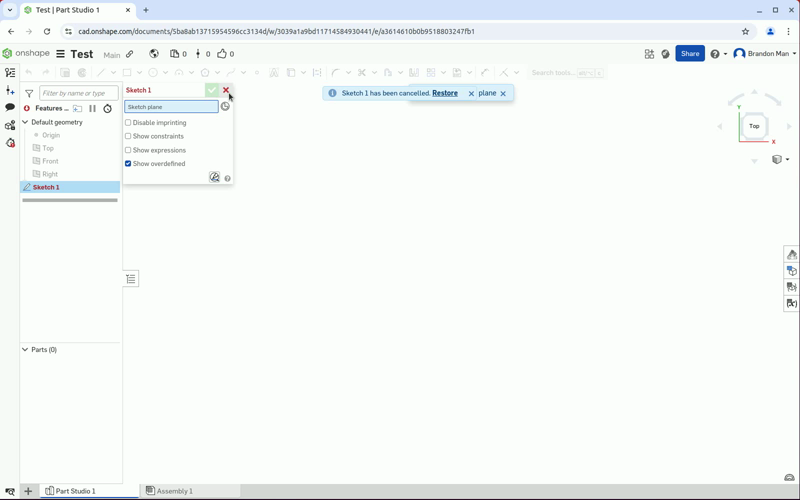
mouse_move(73, 150)
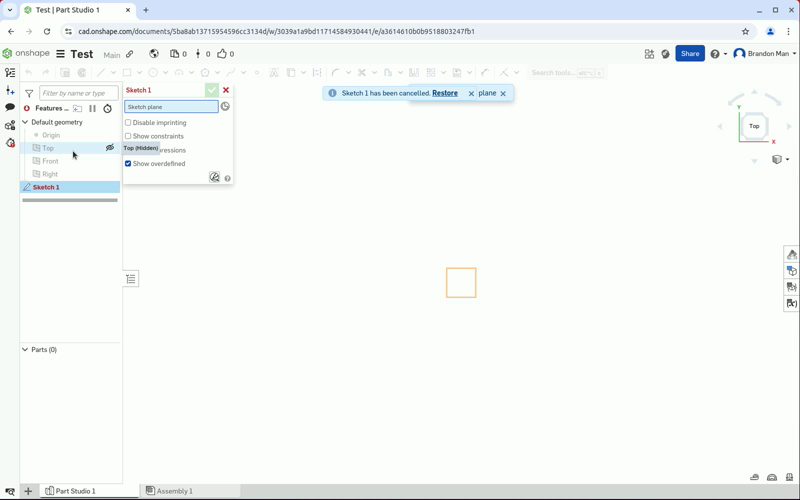
click(73, 150)
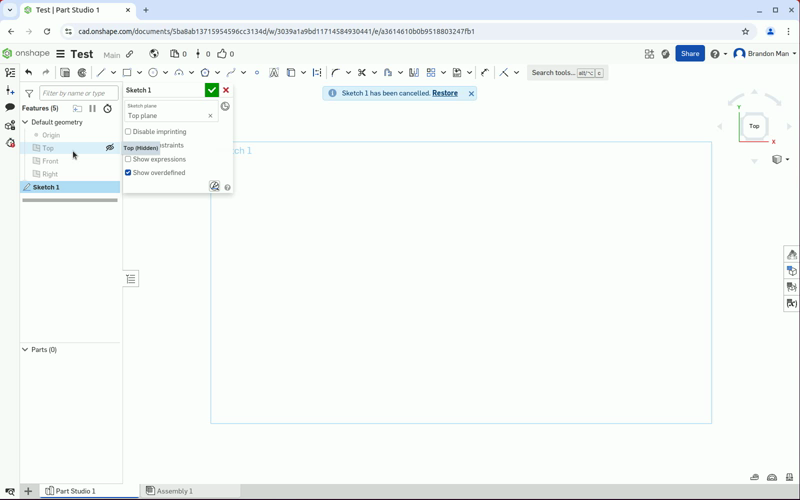
mouse_move(73, 352)
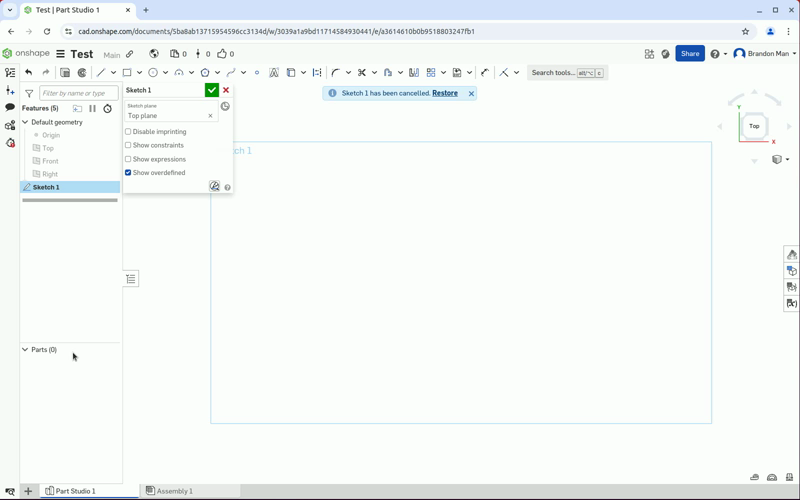
key(y)
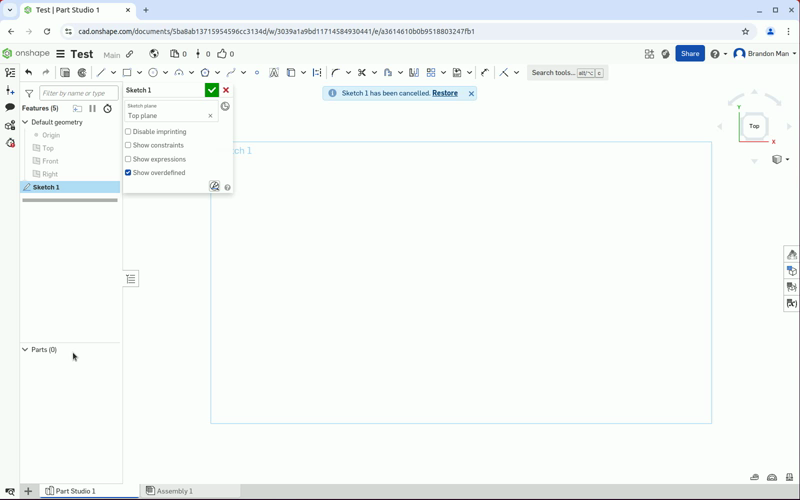
key(l)
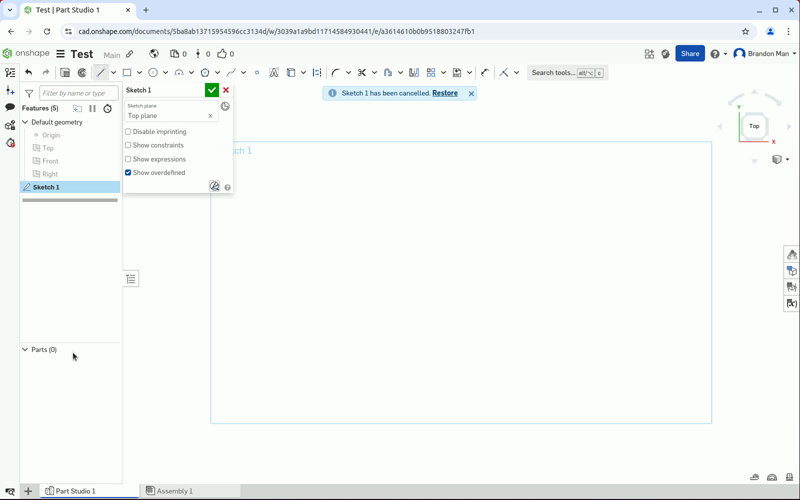
key_down(shift)
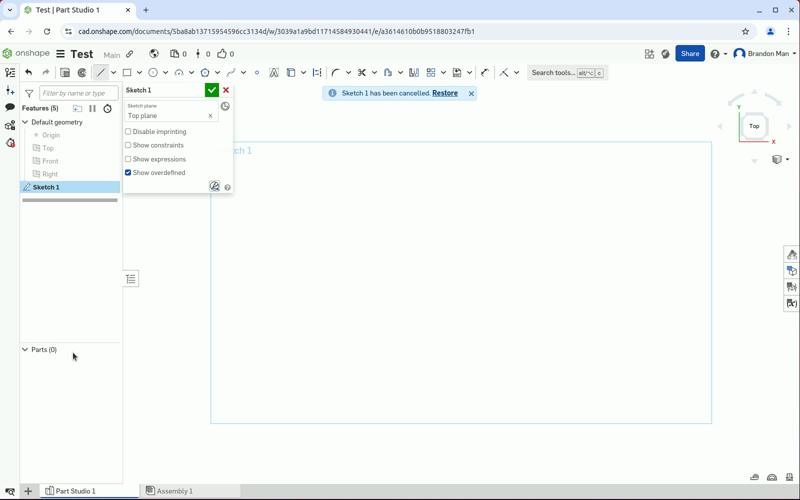
mouse_move(460, 282)
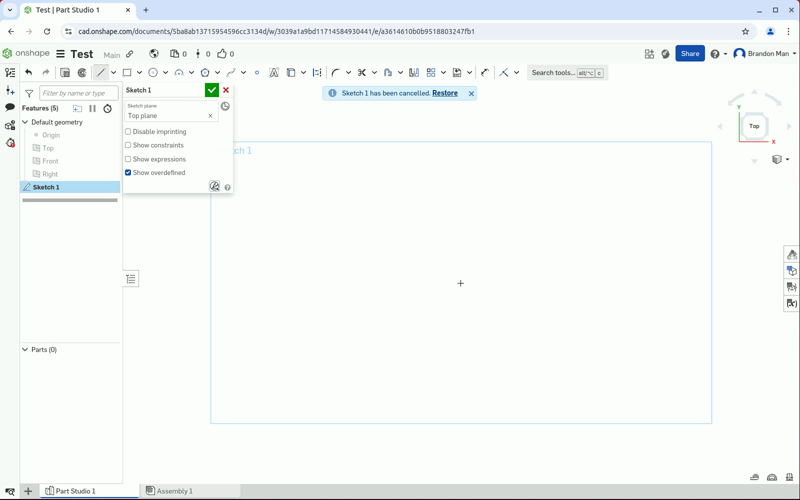
click(460, 282)
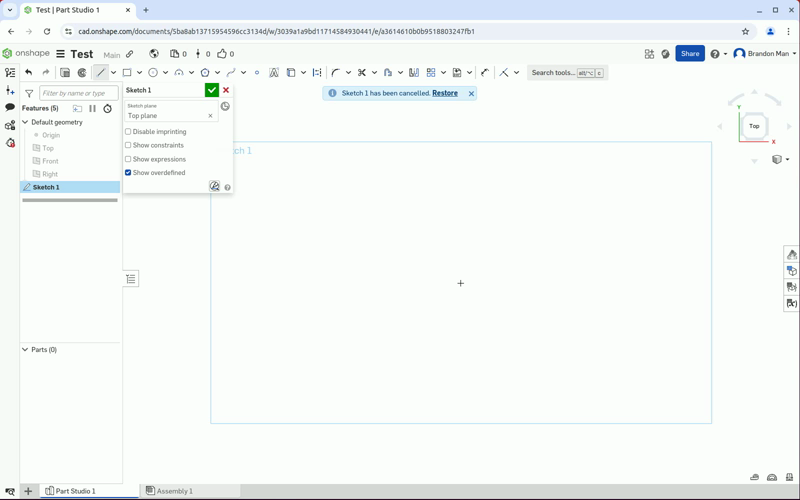
key_up(shift)
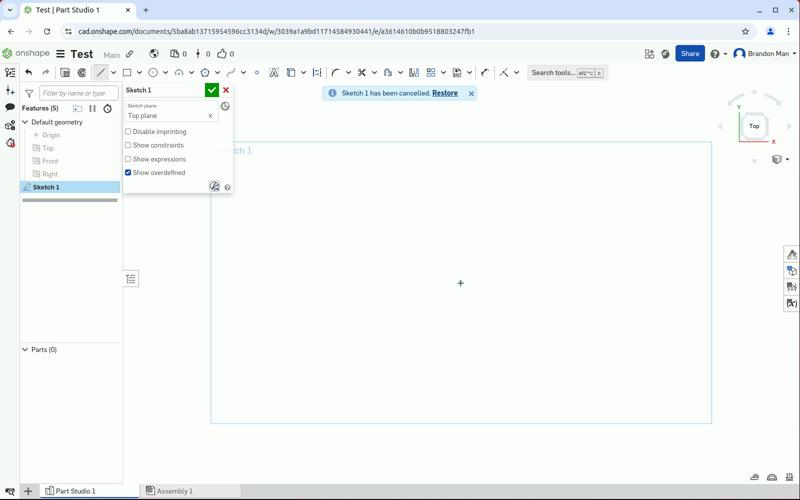
key_down(shift)
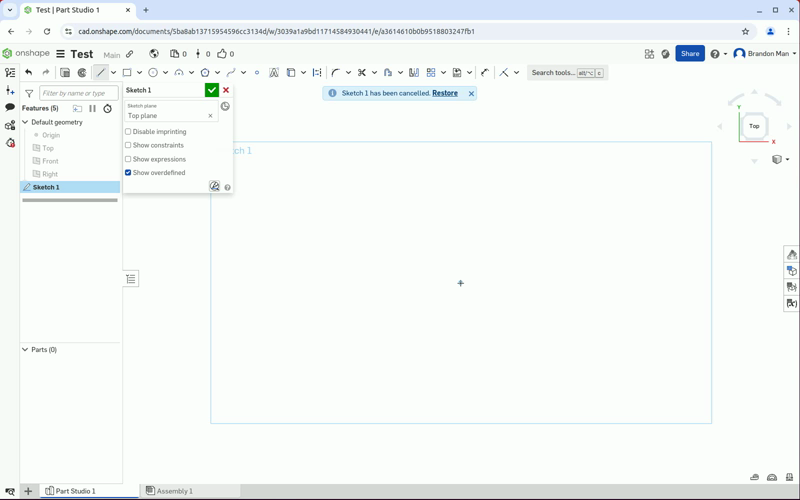
mouse_move(573, 282)
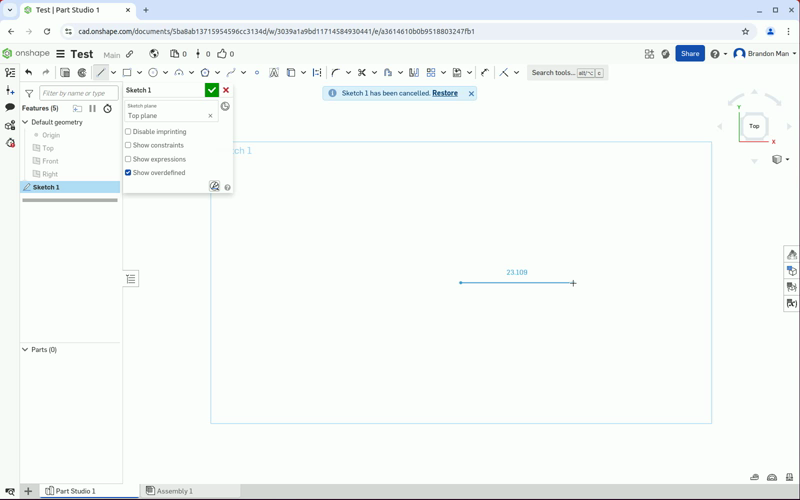
click(573, 282)
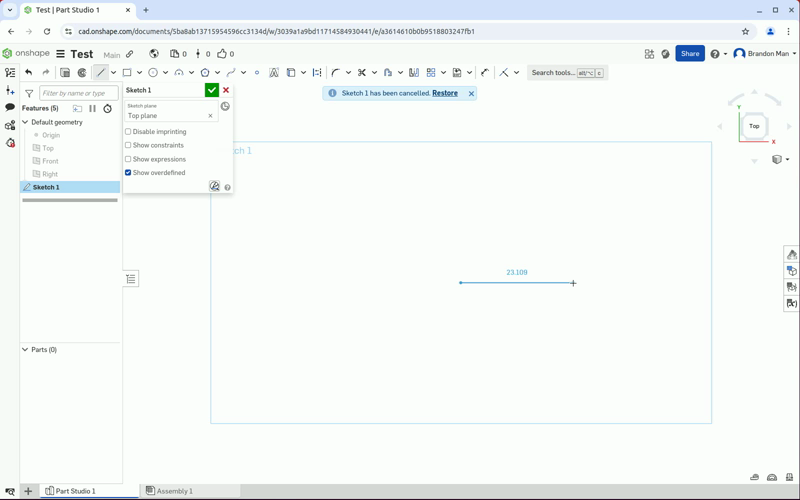
key_up(shift)
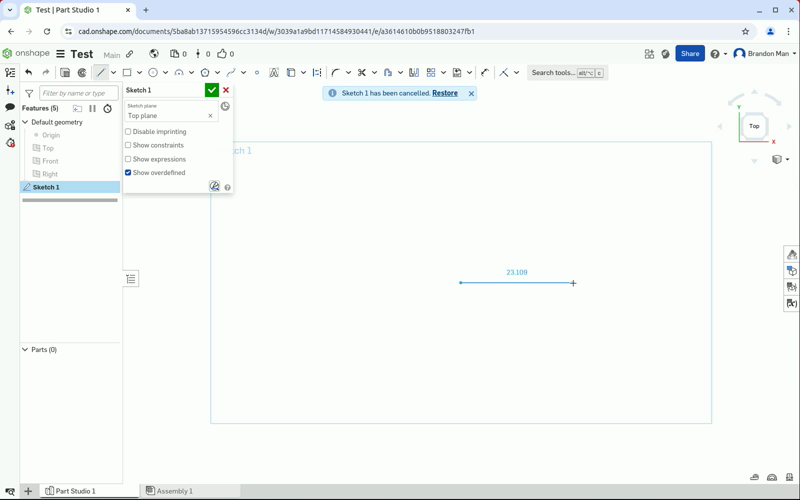
key_down(shift)
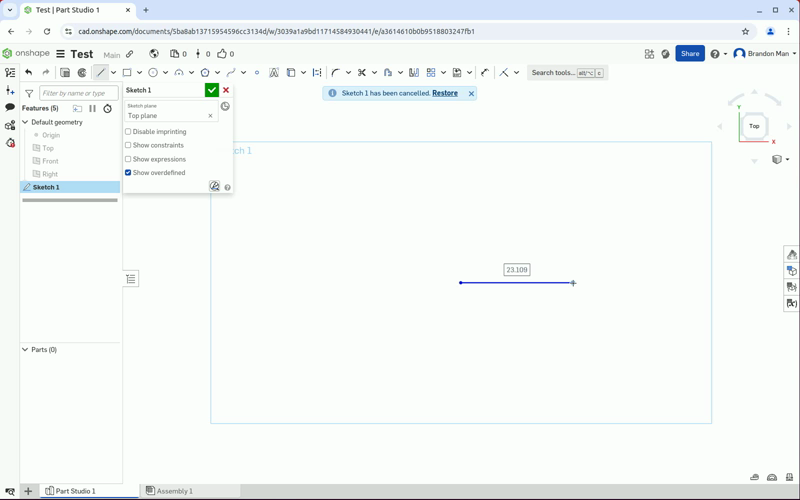
mouse_move(573, 170)
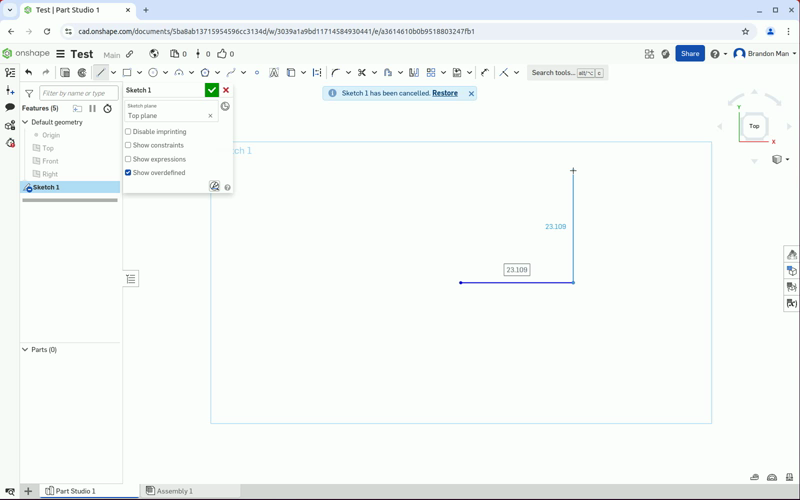
click(573, 170)
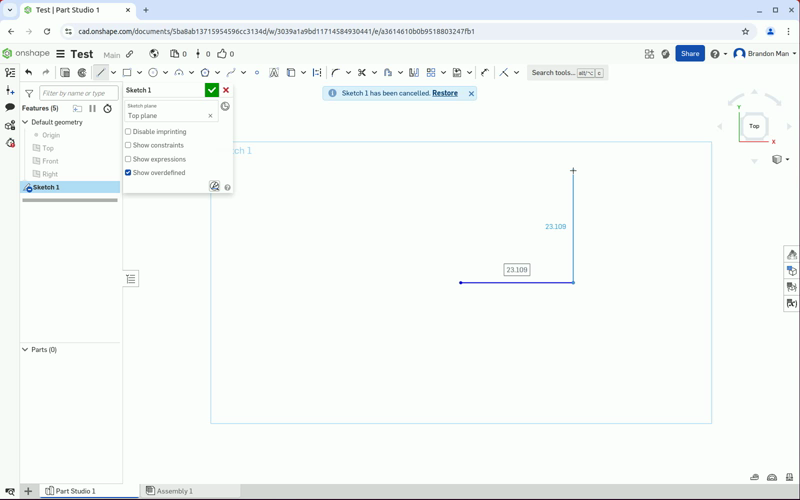
key_up(shift)
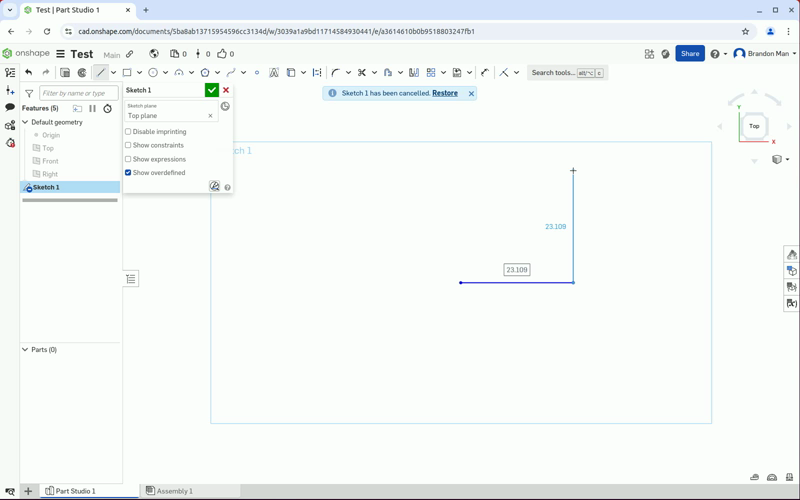
key_down(shift)
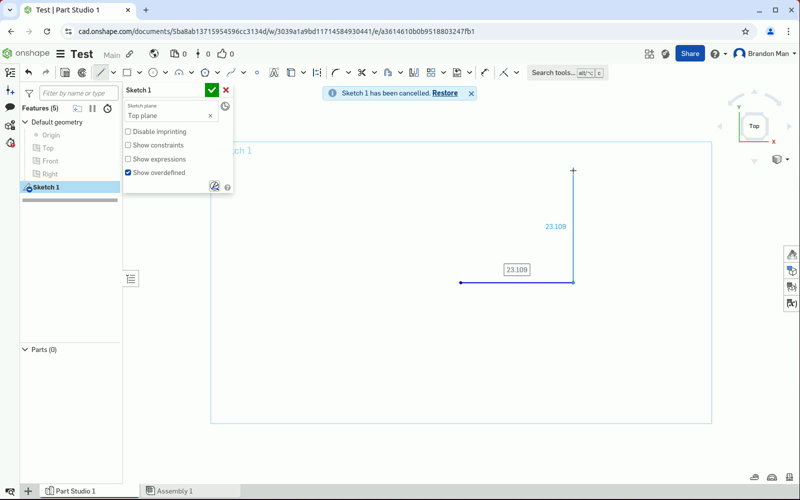
mouse_move(460, 170)
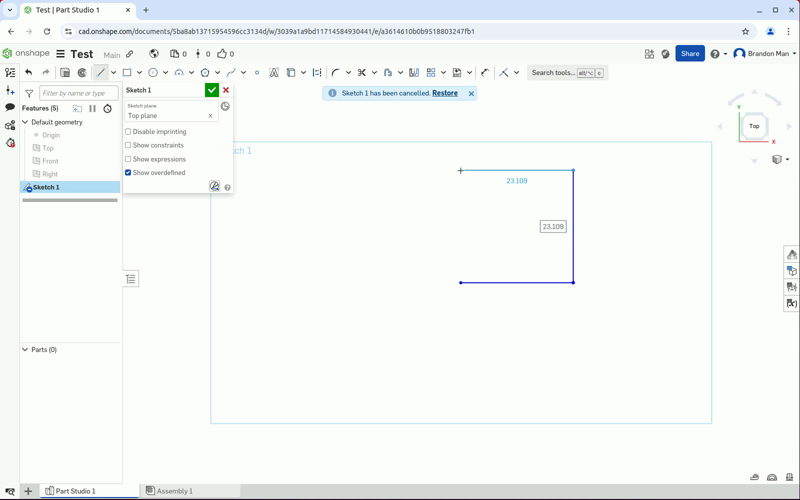
click(460, 170)
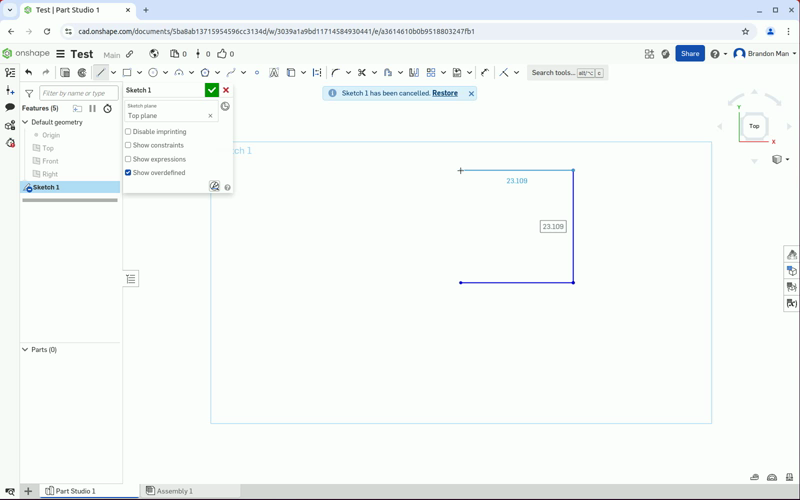
key_up(shift)
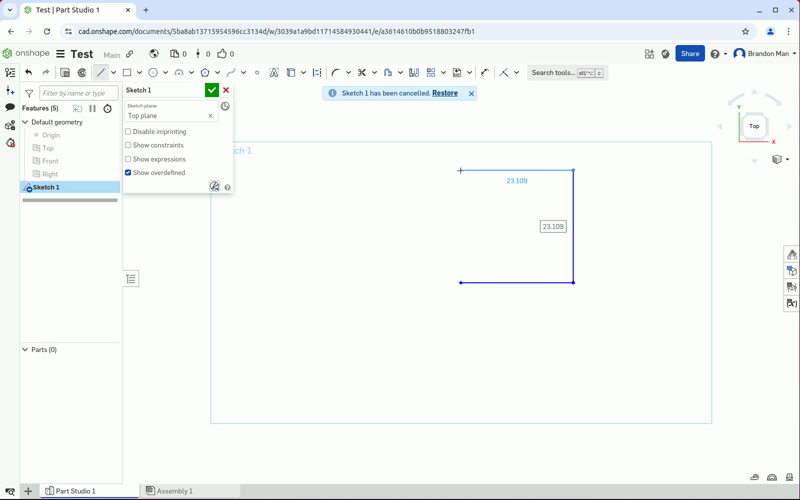
key_down(shift)
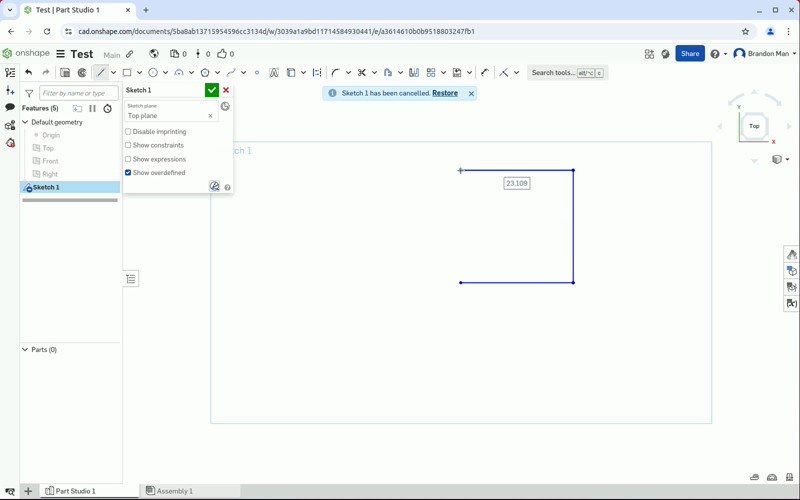
mouse_move(460, 282)
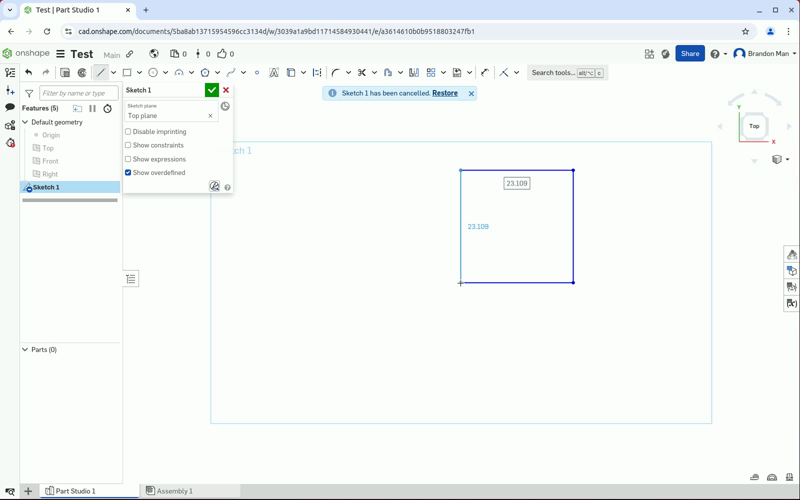
key_up(shift)
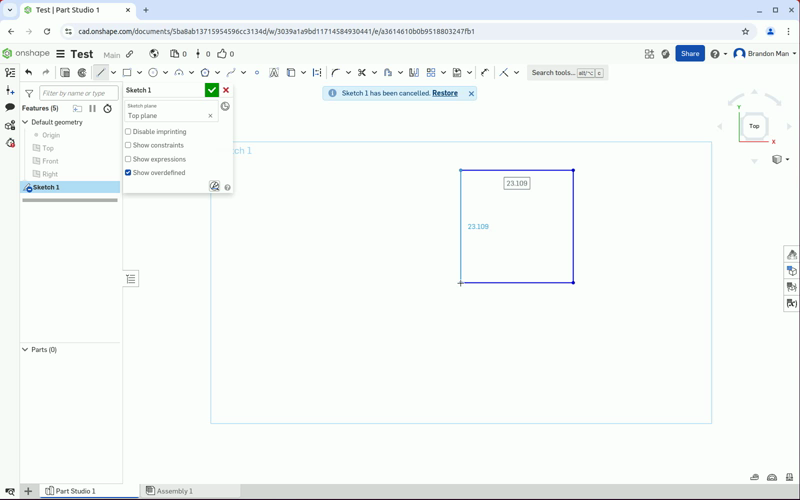
click(460, 282)
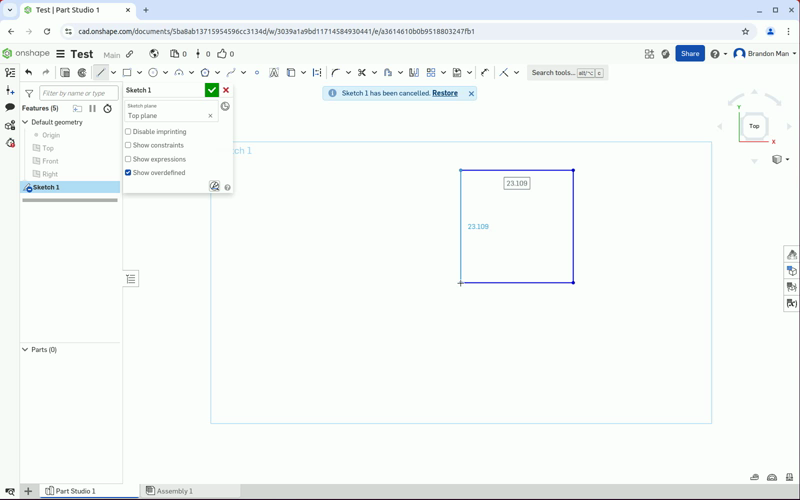
key(esc)
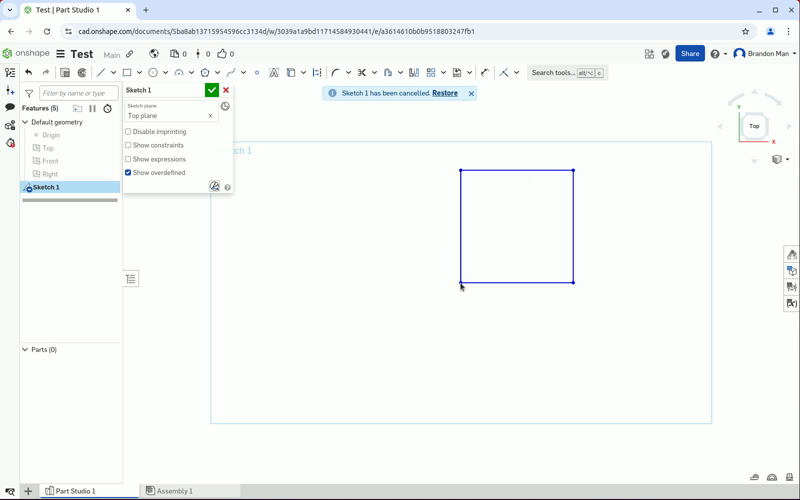
mouse_move(545, 253)
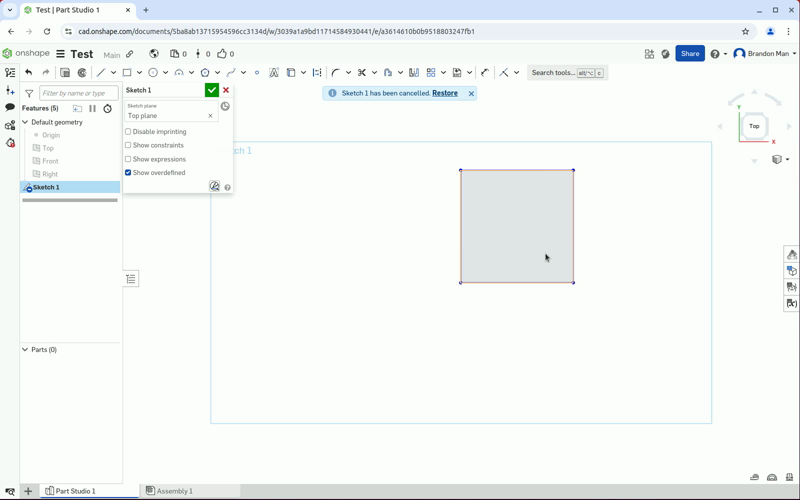
click(545, 253)
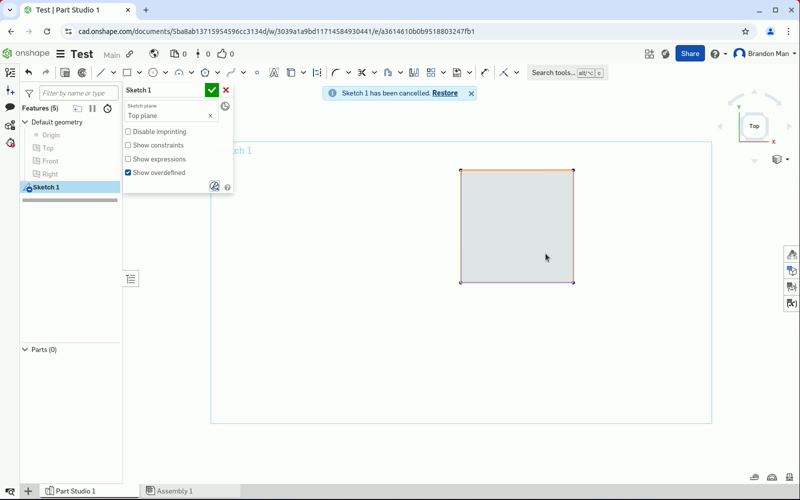
mouse_move(73, 352)
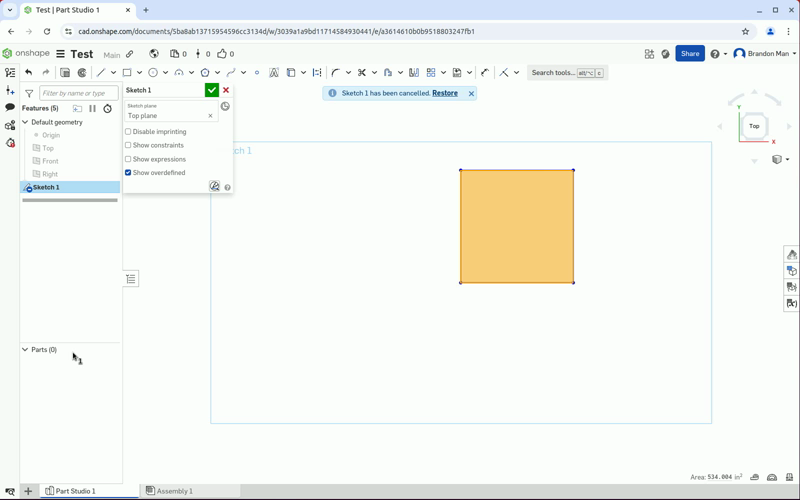
key(shift+y)
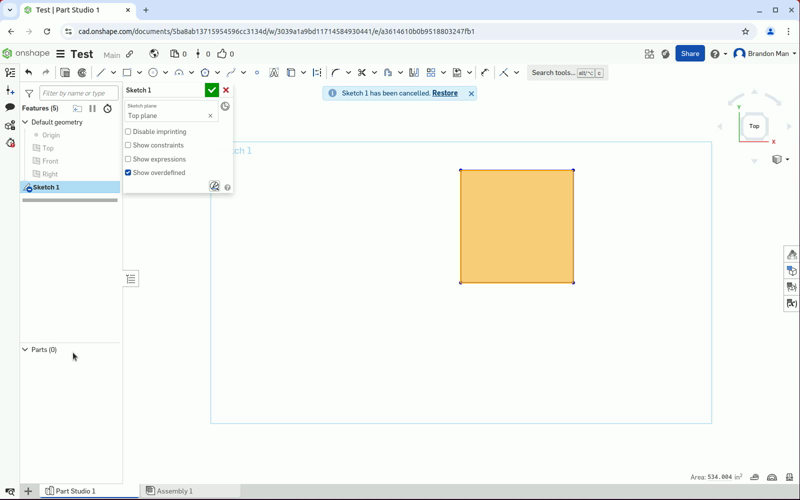
key(shift+e)
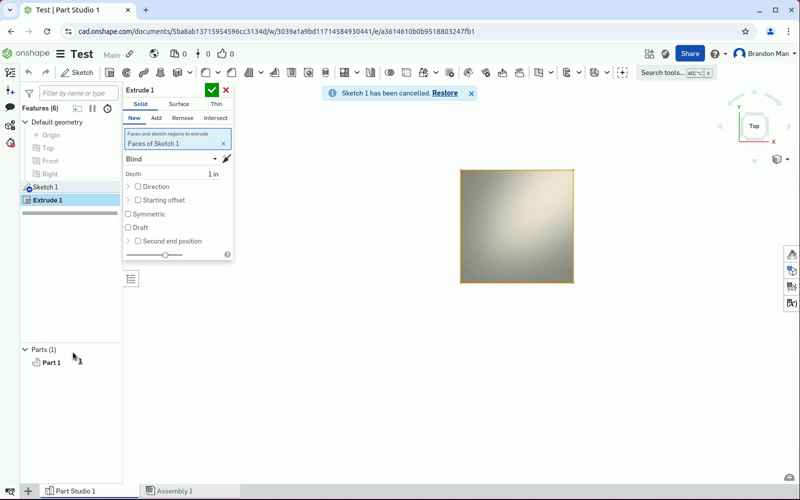
mouse_move(143, 106)
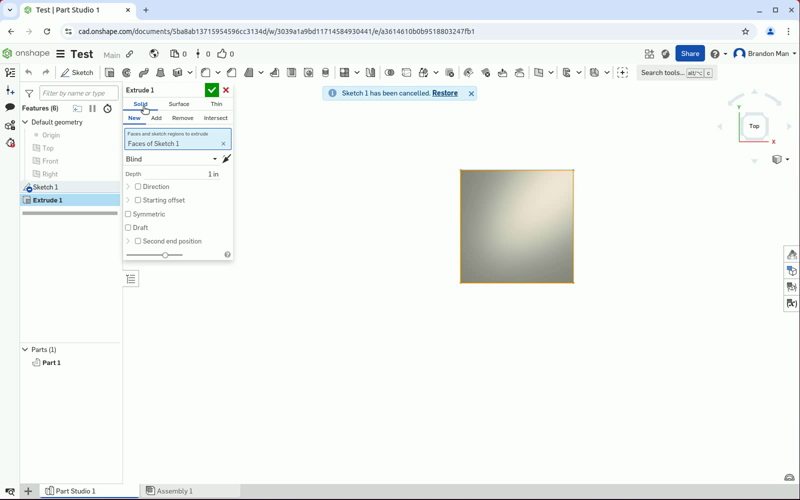
click(143, 106)
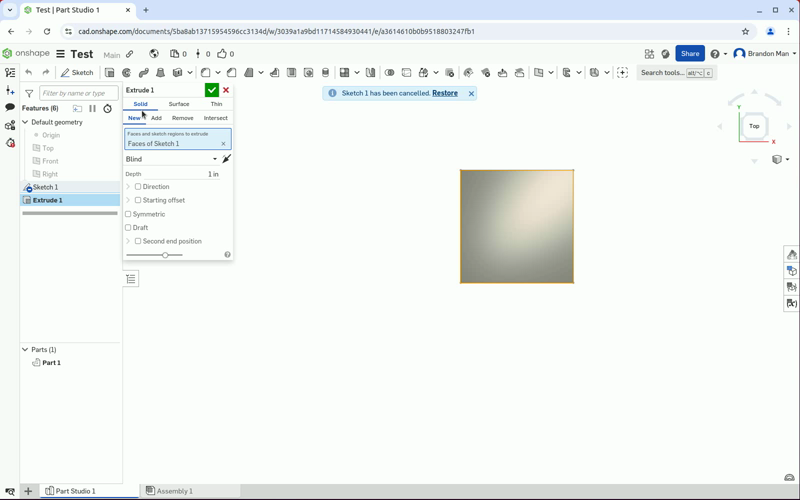
mouse_move(137, 120)
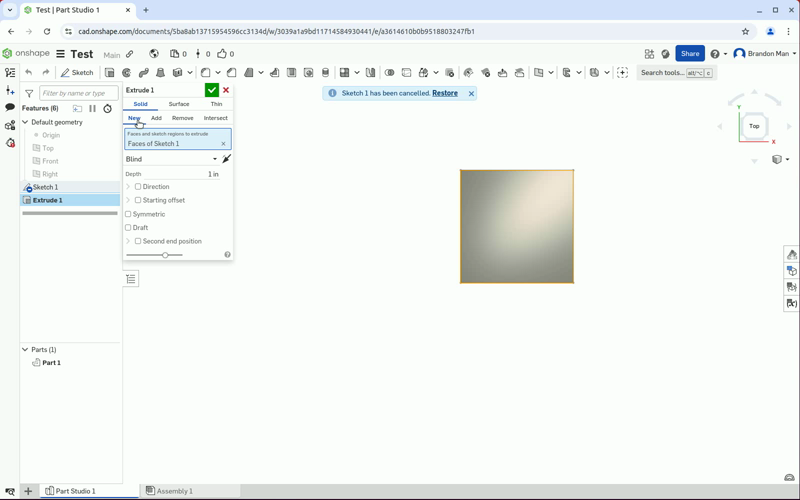
click(137, 120)
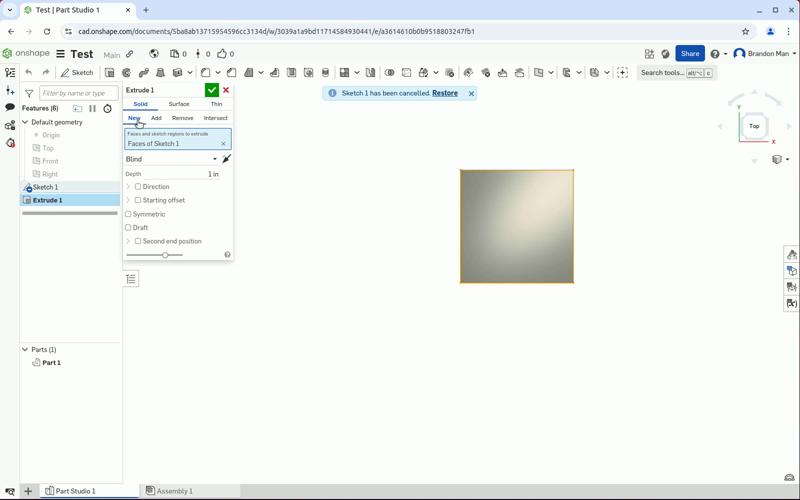
key(tab, 4)
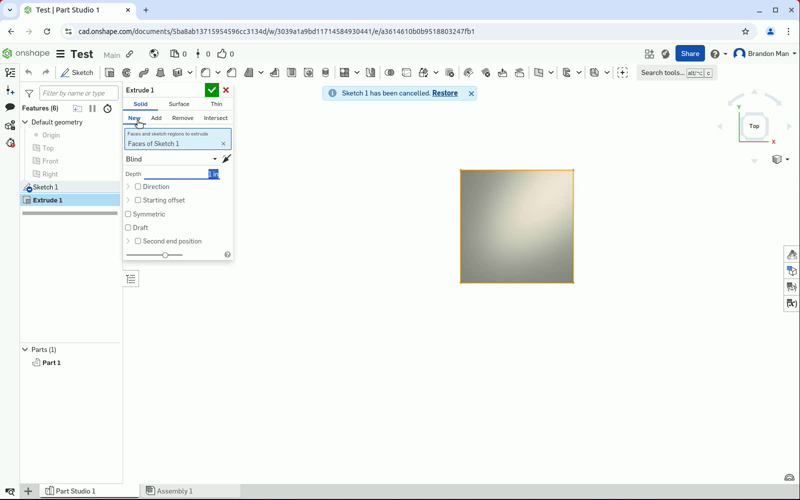
text(0.481)
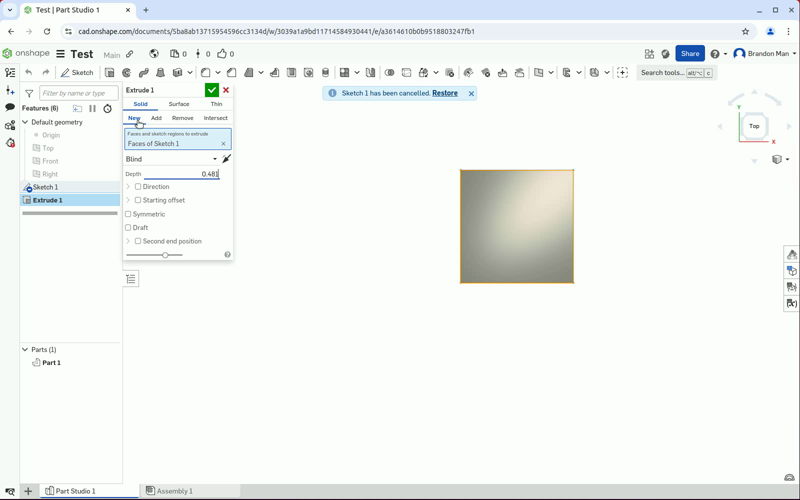
key(enter)
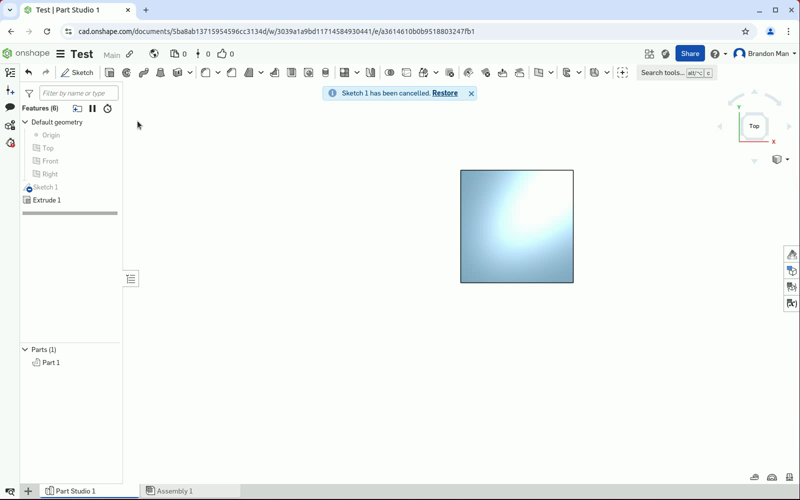
key(shift+h)
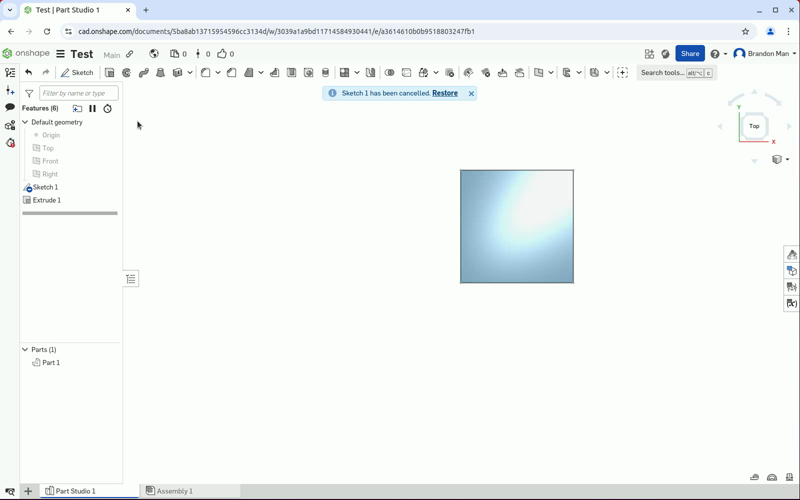
key(shift+h)
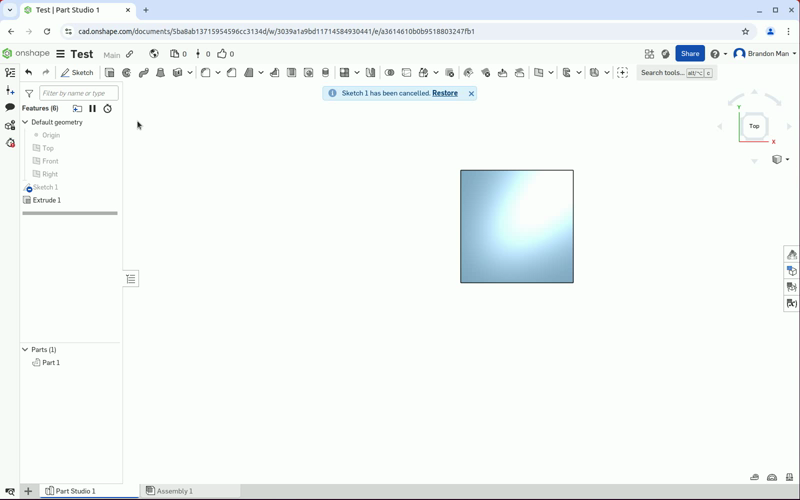
mouse_move(73, 189)
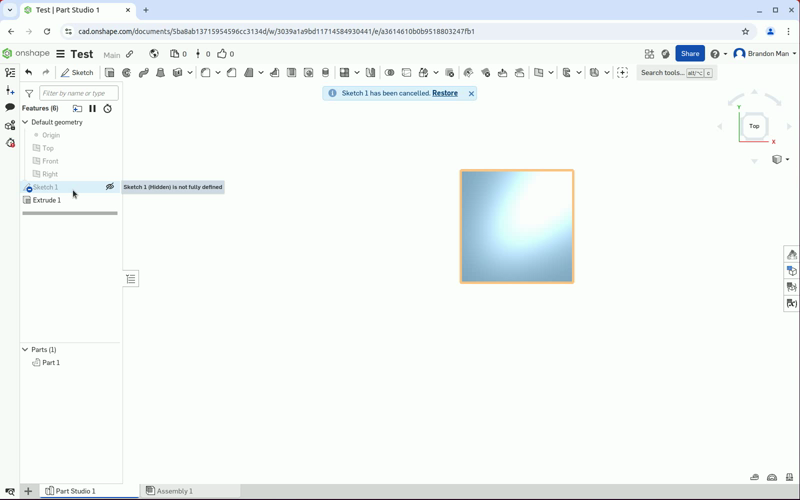
click(73, 189)
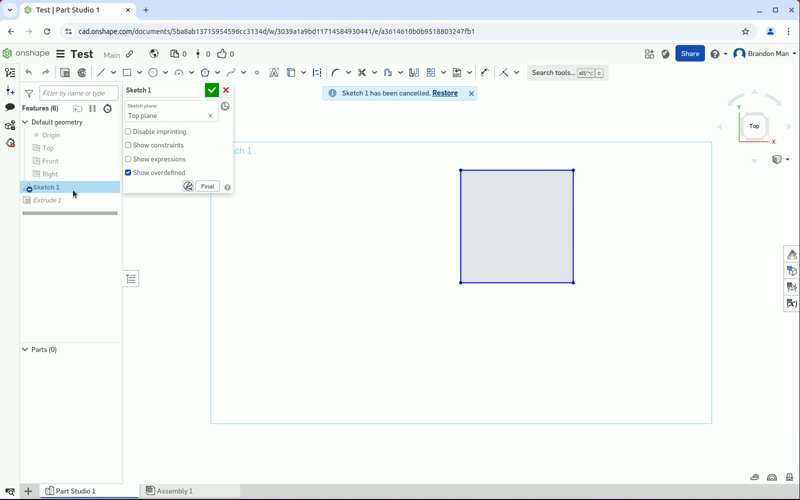
mouse_move(229, 92)
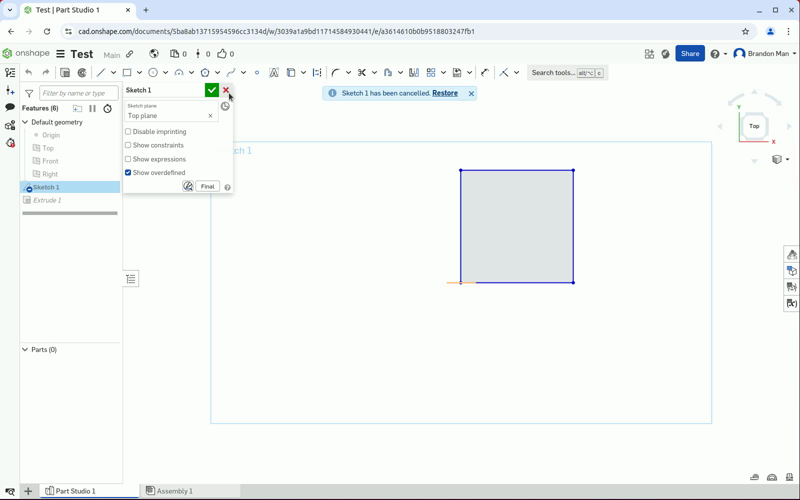
click(229, 92)
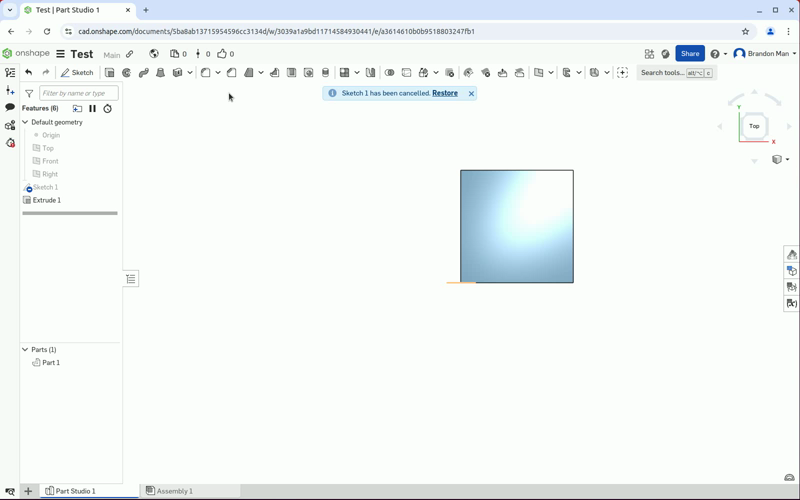
mouse_move(541, 75)
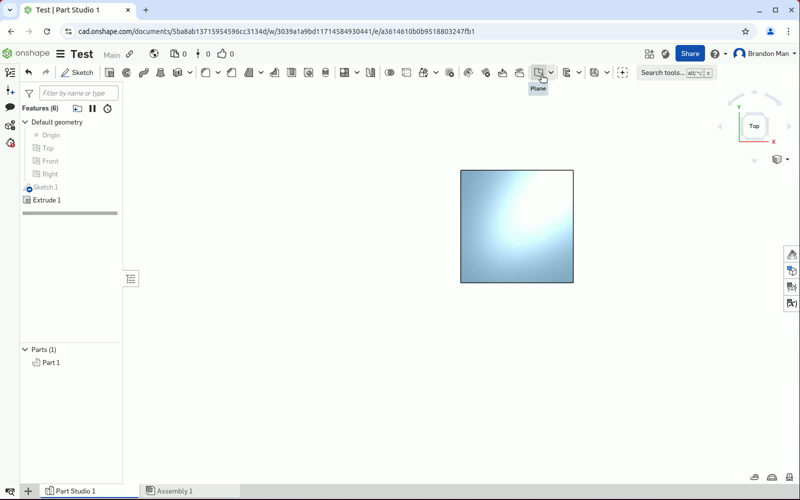
click(541, 75)
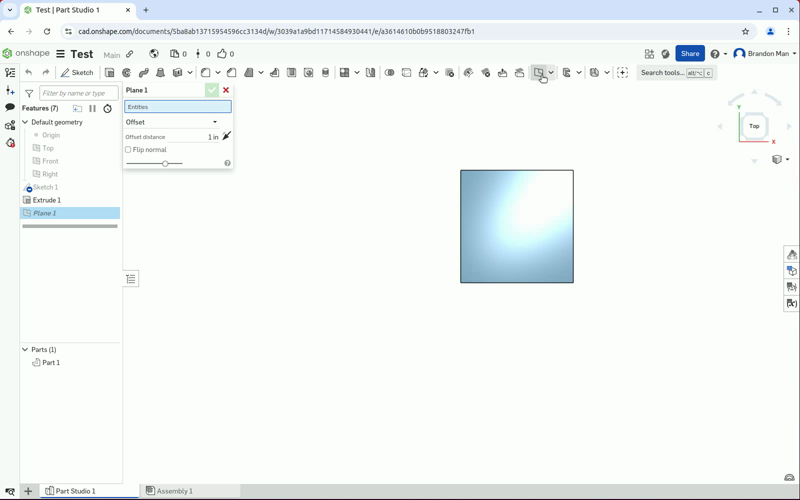
mouse_move(73, 150)
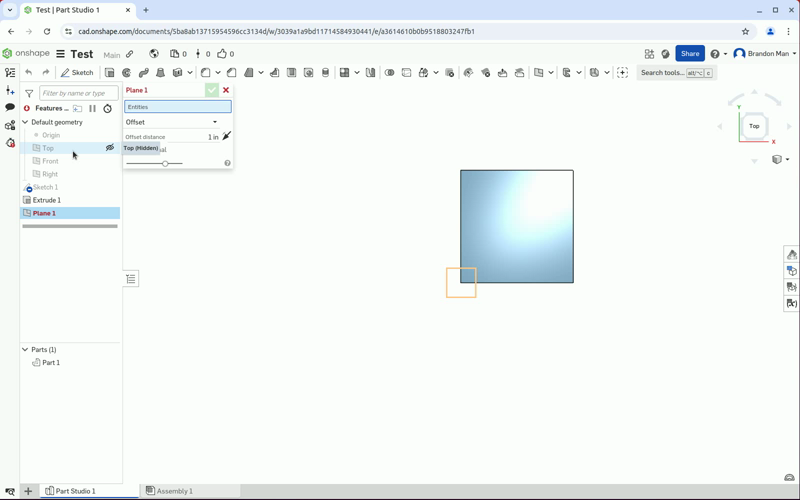
click(73, 150)
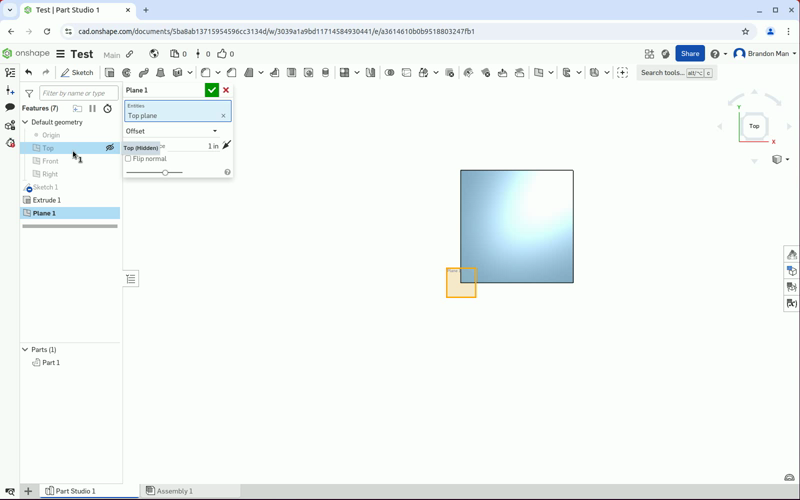
key(tab, 2)
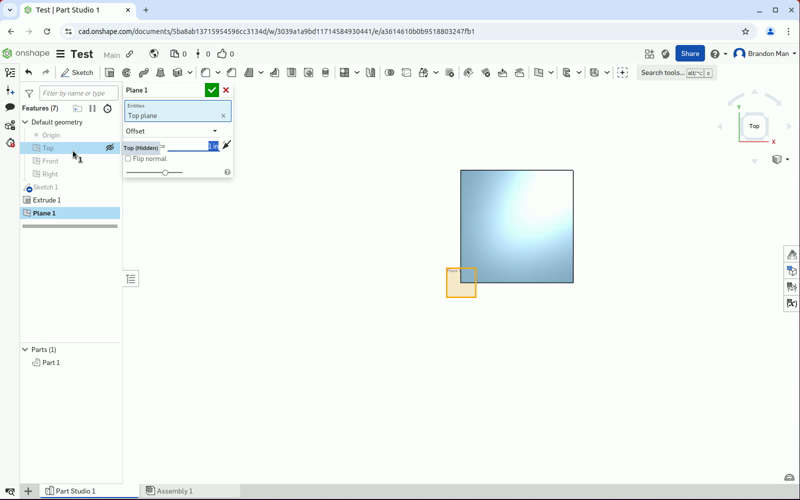
text(0.493)
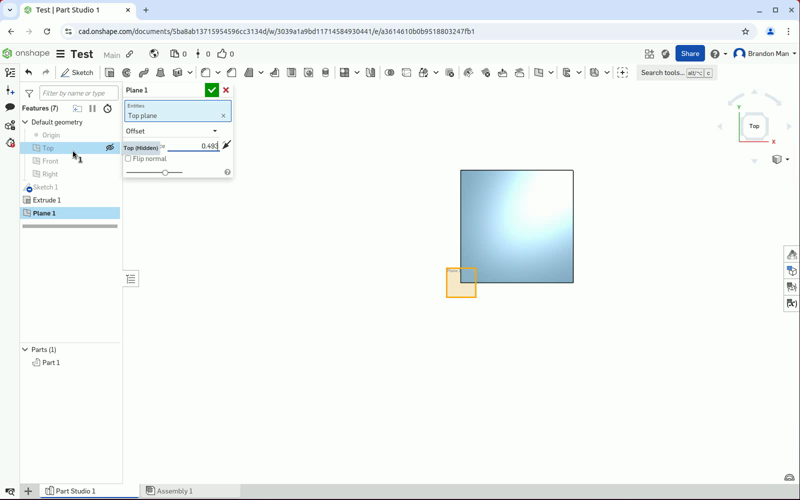
key(enter, 2)
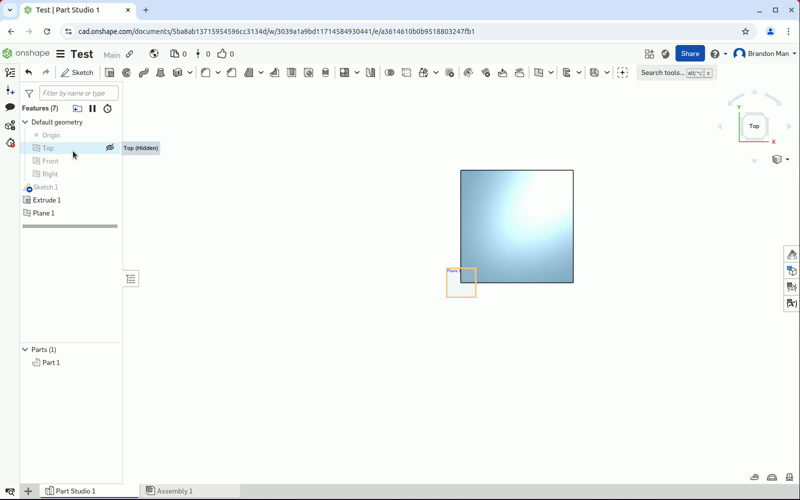
key(shift+s)
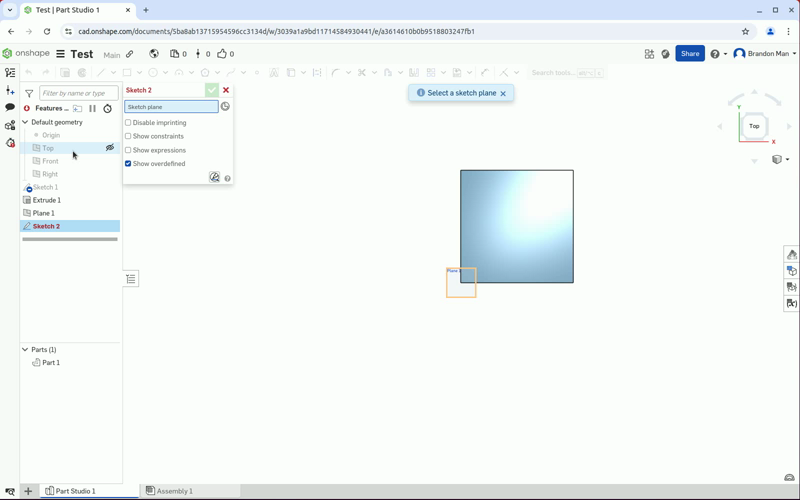
mouse_move(73, 215)
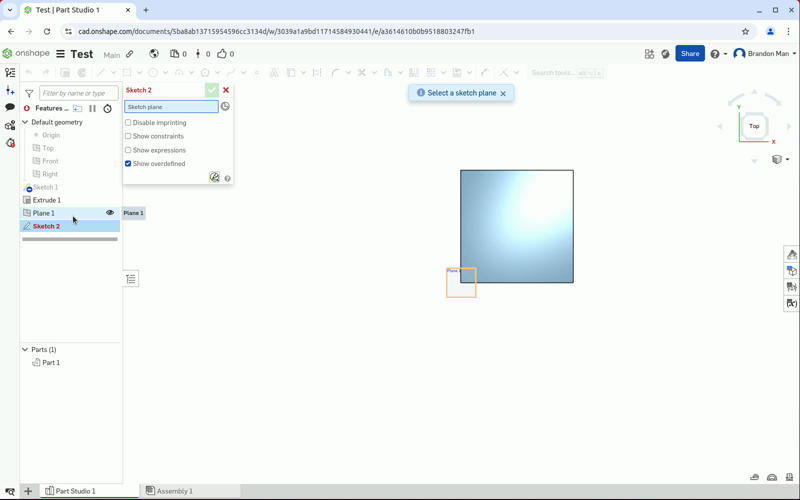
click(73, 215)
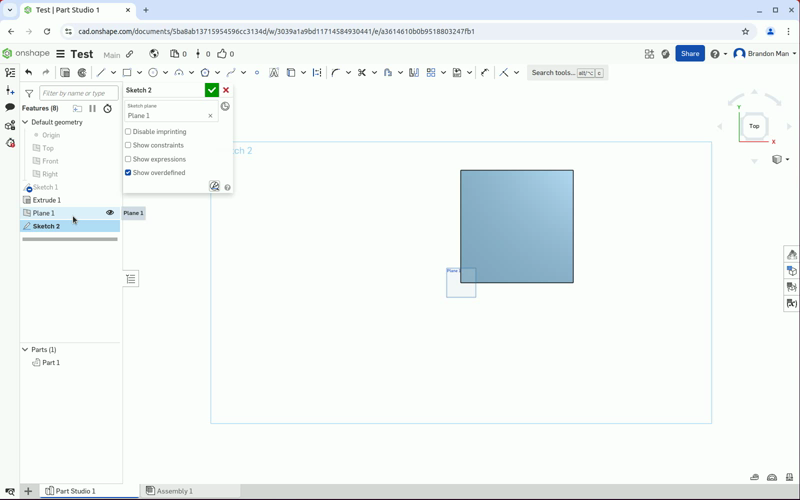
mouse_move(73, 352)
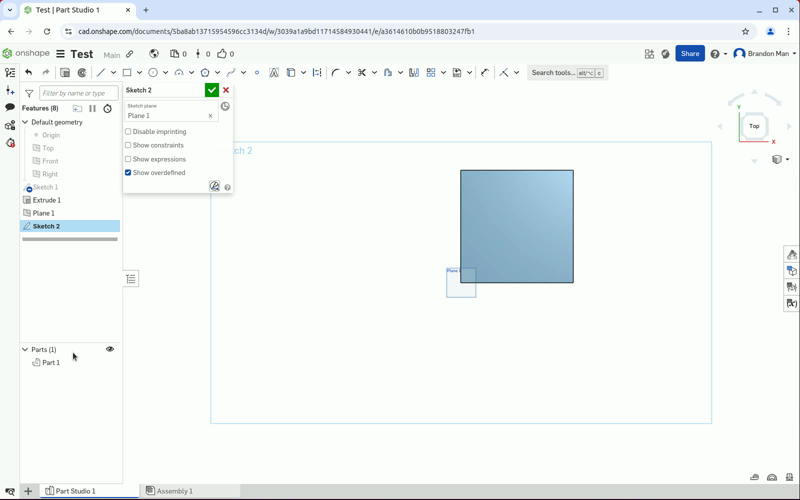
key(y)
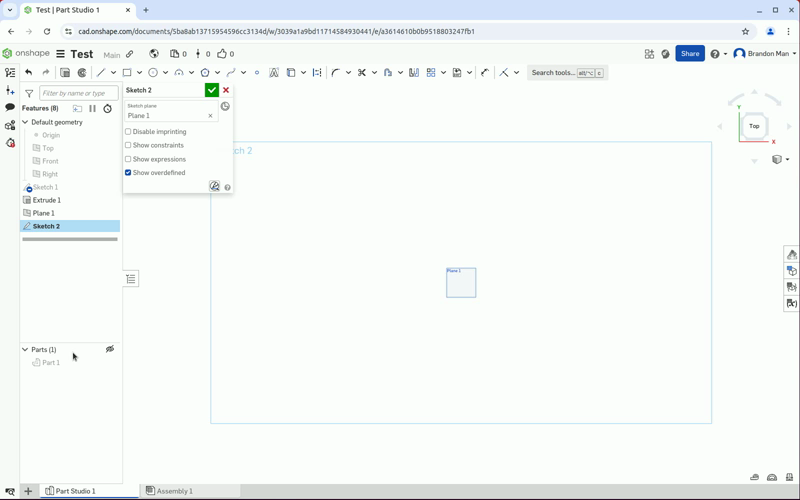
key(c)
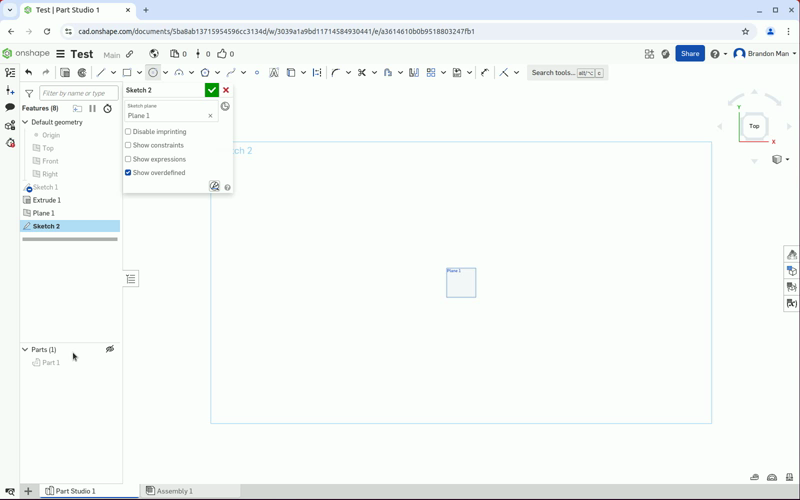
key_down(shift)
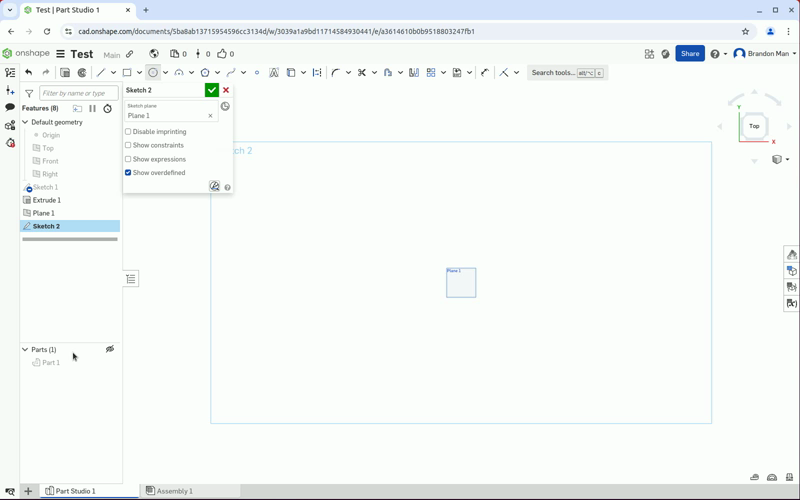
mouse_move(463, 226)
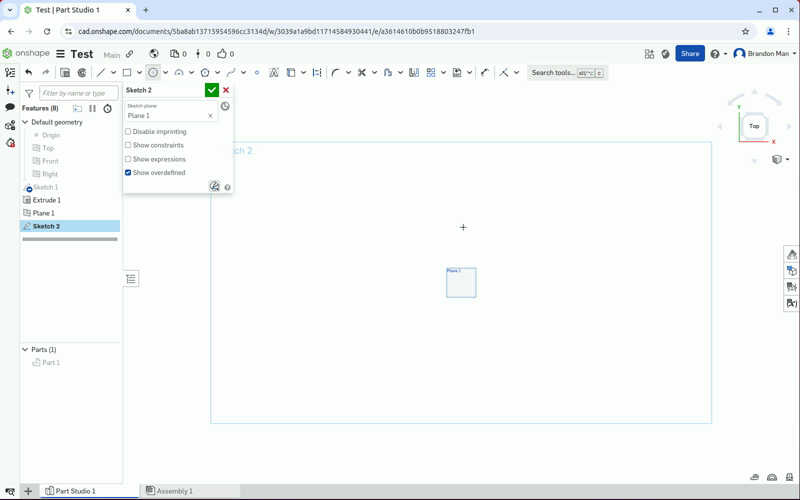
click(463, 226)
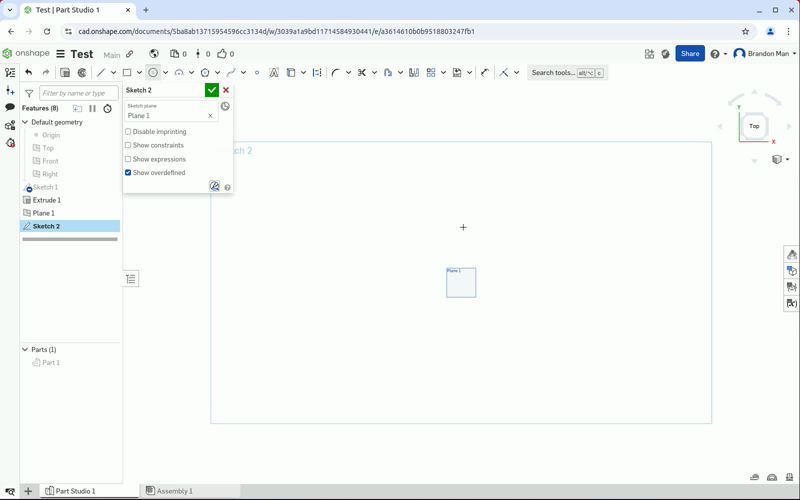
key_up(shift)
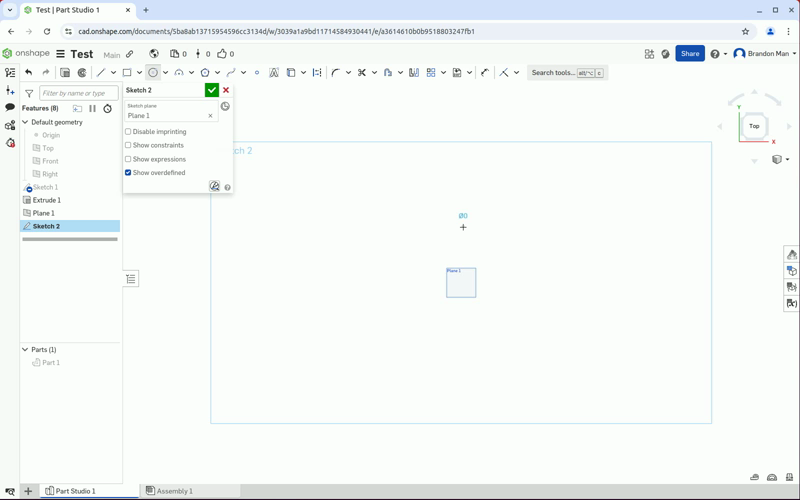
mouse_move(464, 226)
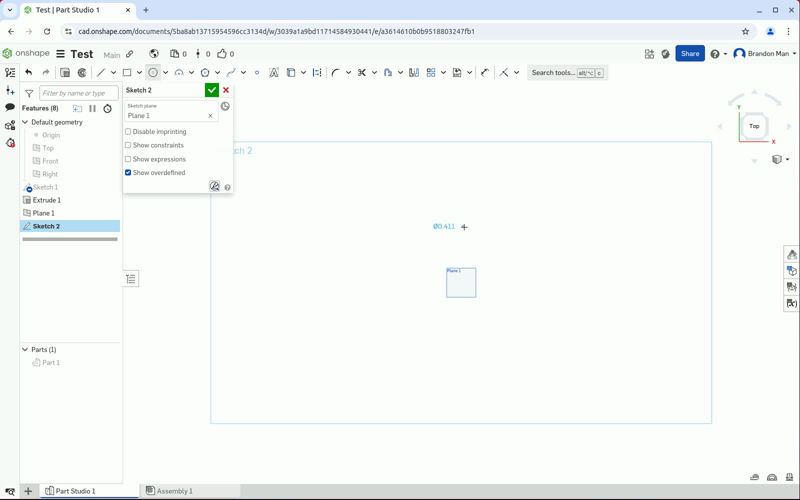
scroll(6)
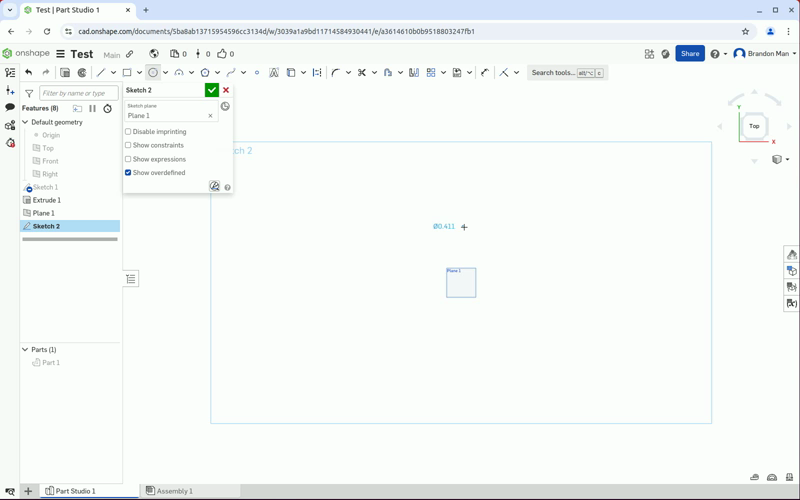
scroll(6)
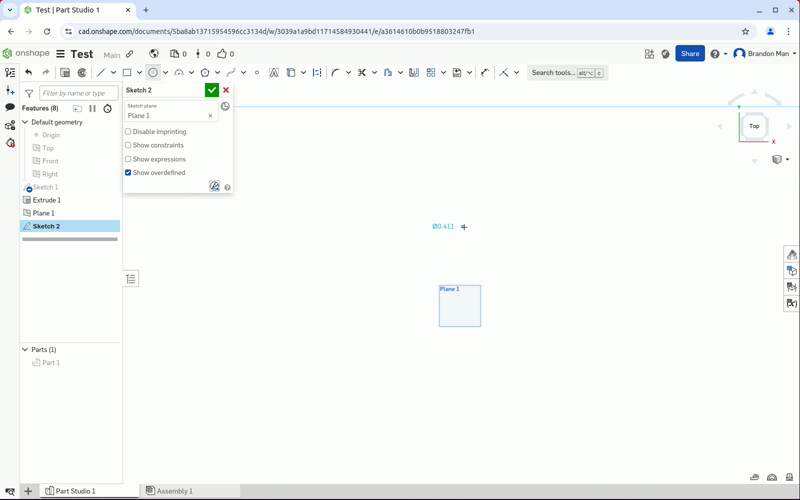
scroll(6)
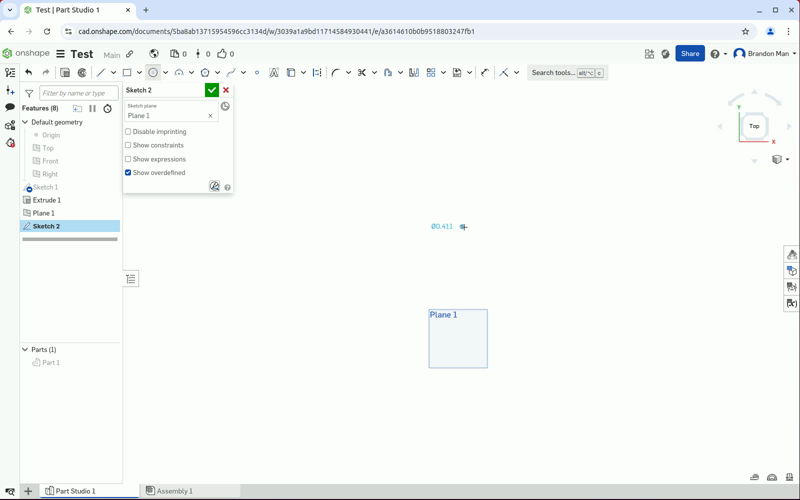
scroll(6)
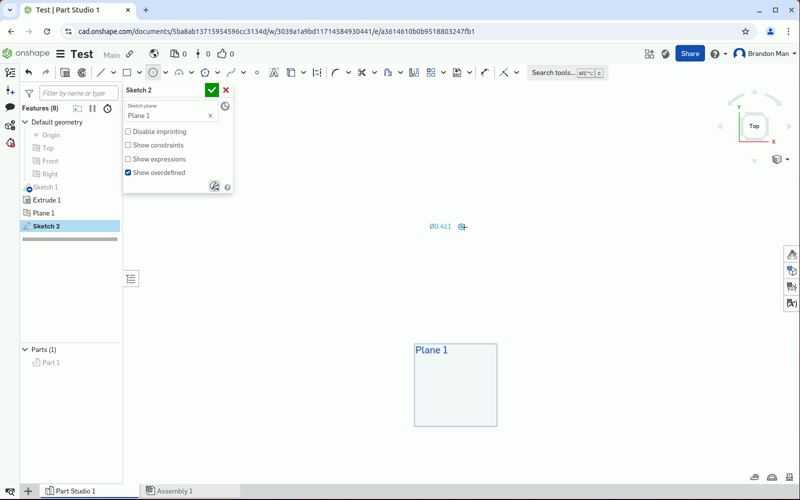
scroll(6)
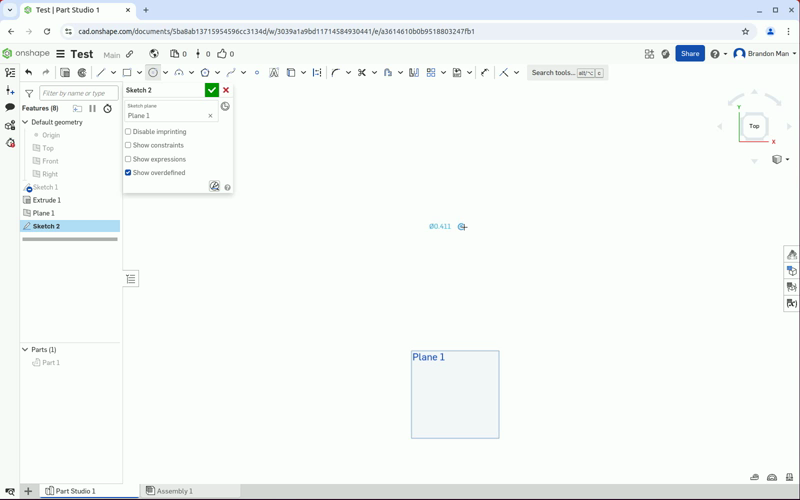
scroll(6)
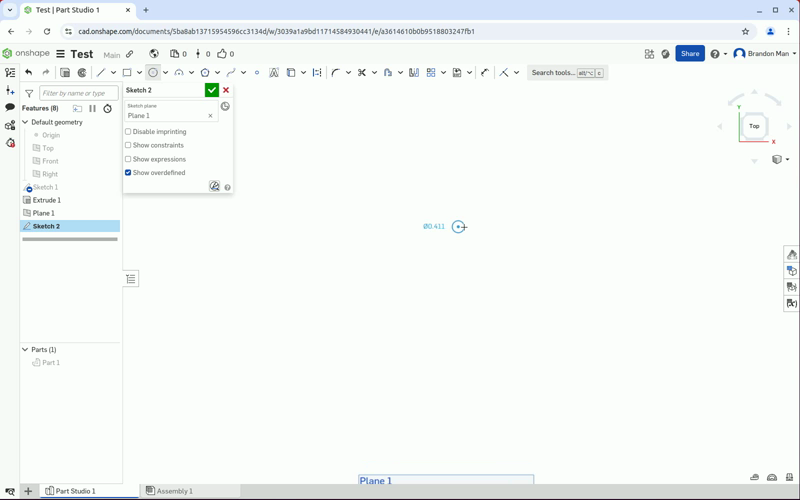
scroll(6)
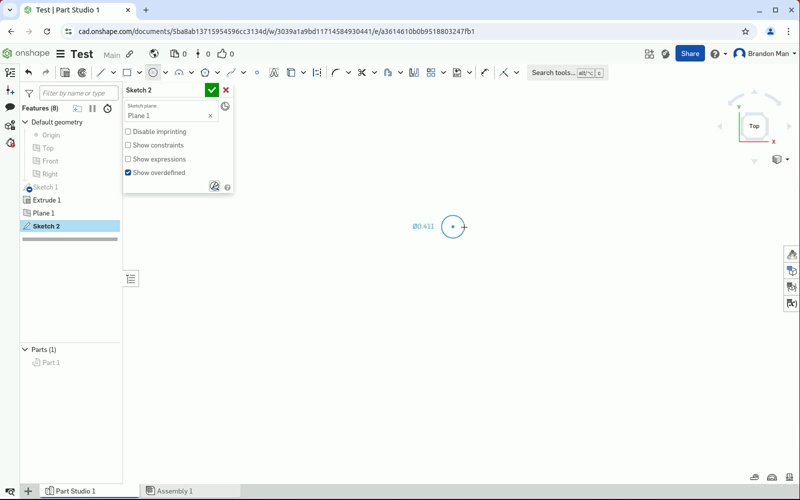
click(464, 226)
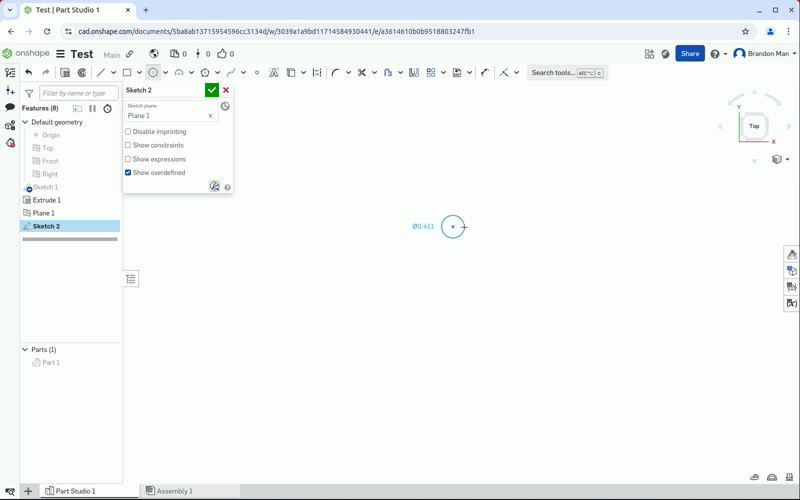
scroll(-6)
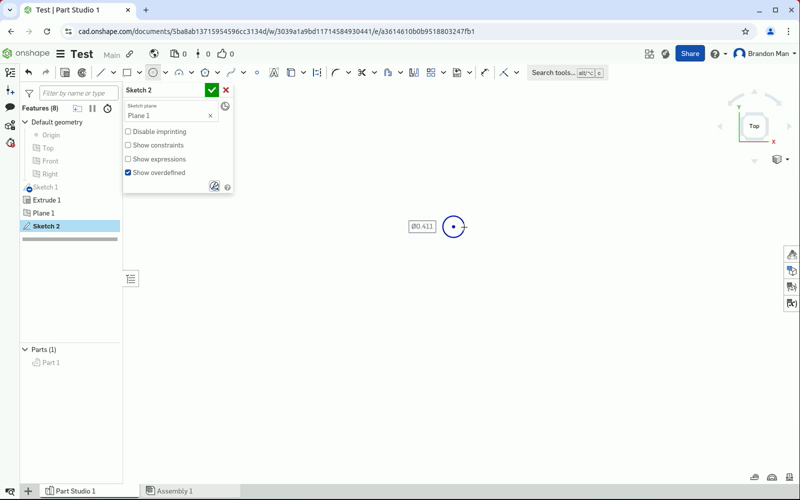
scroll(-6)
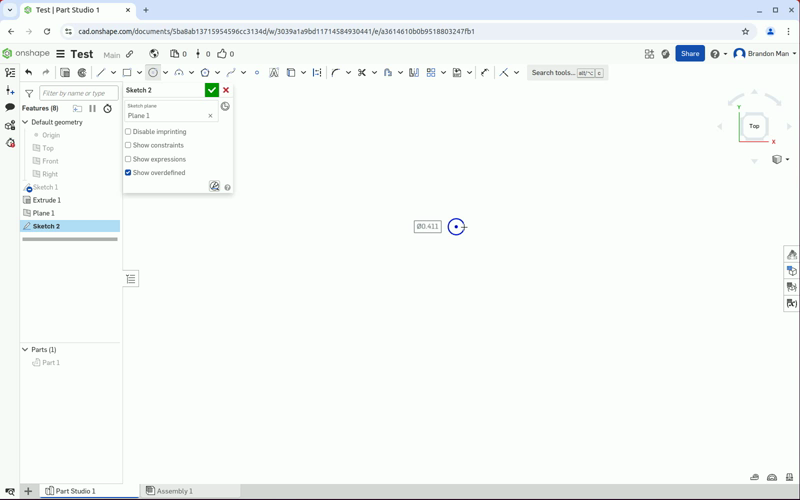
scroll(-6)
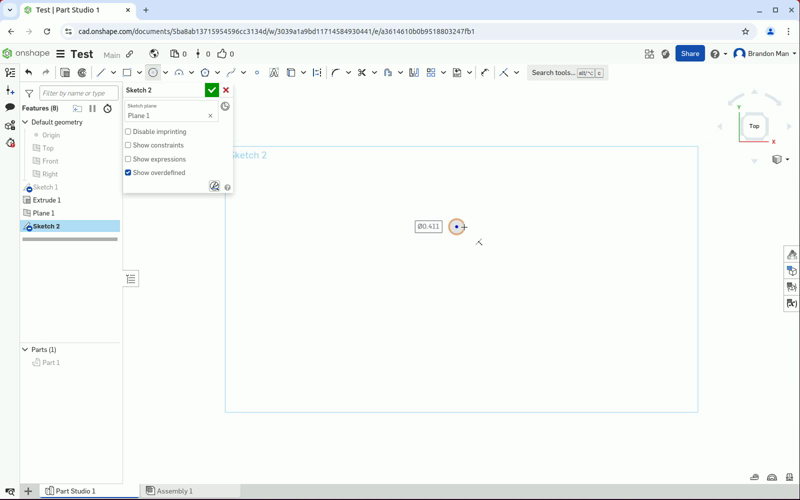
scroll(-6)
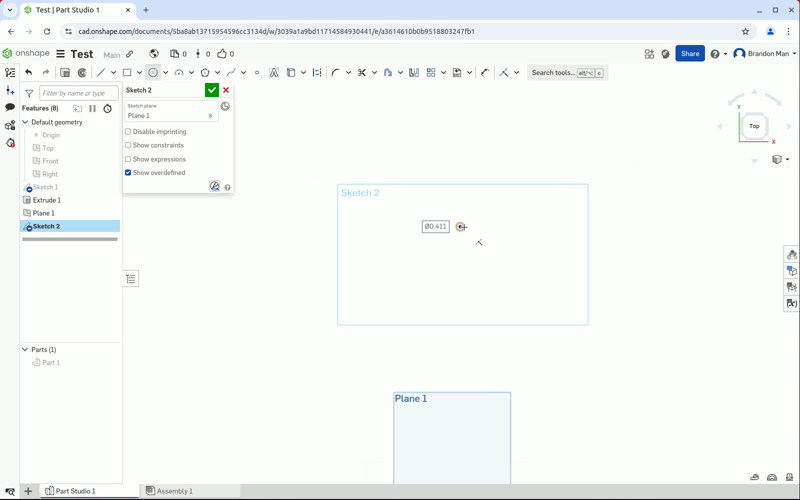
scroll(-6)
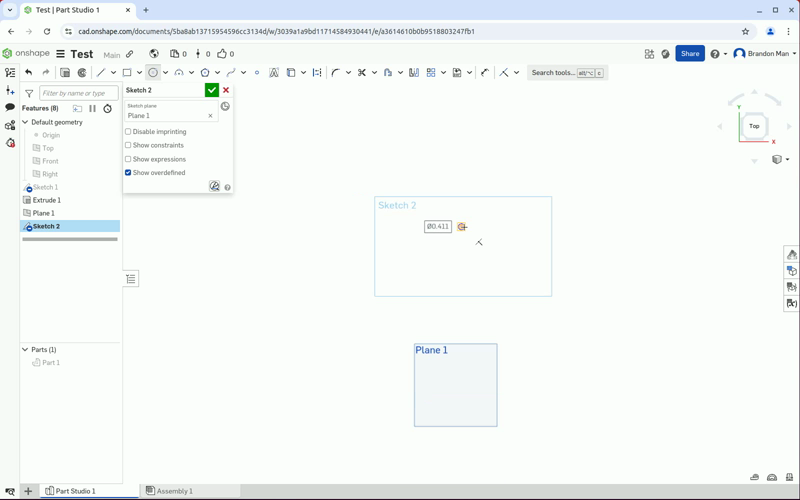
scroll(-6)
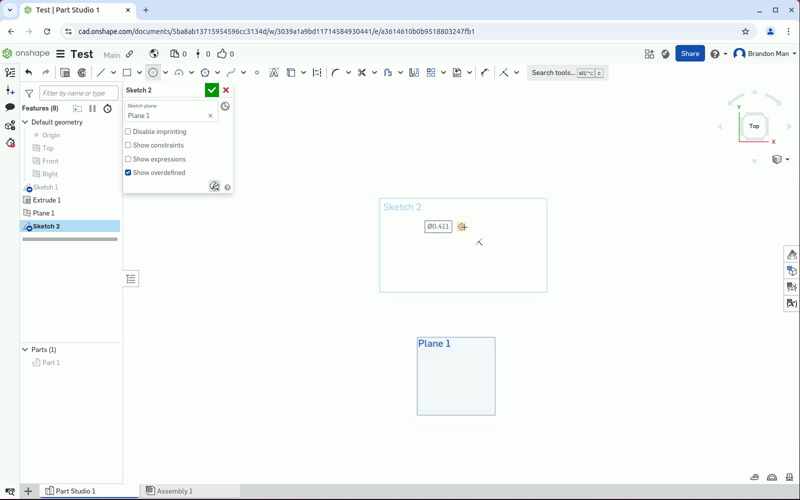
scroll(-6)
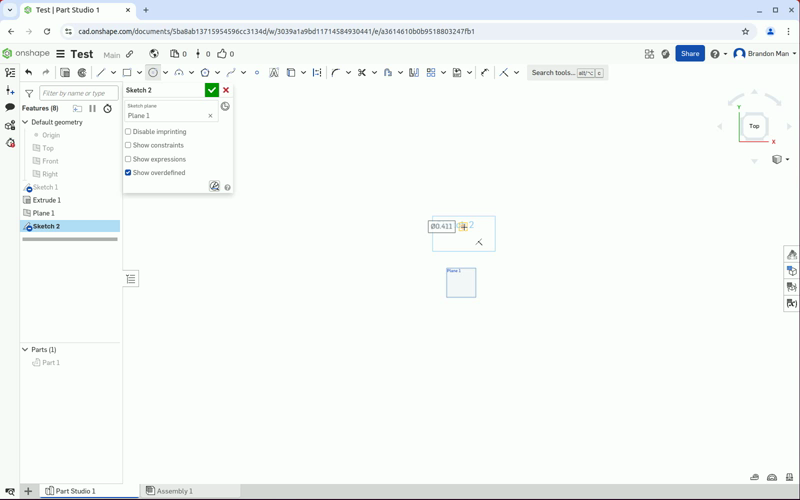
key(esc)
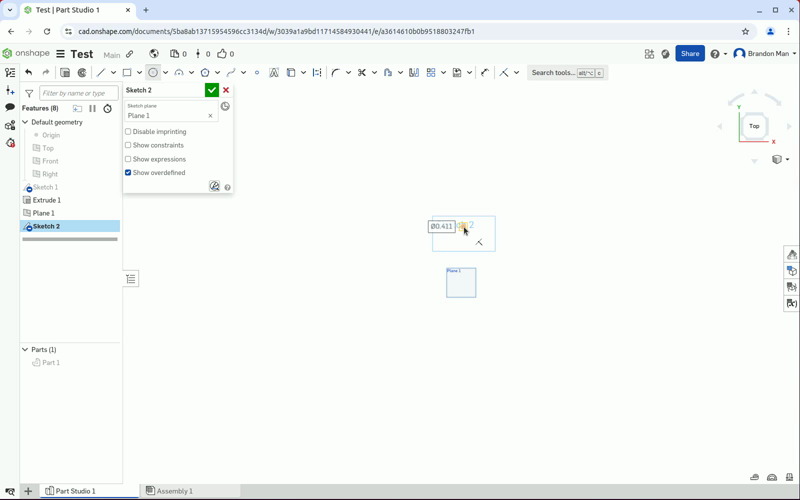
mouse_move(463, 227)
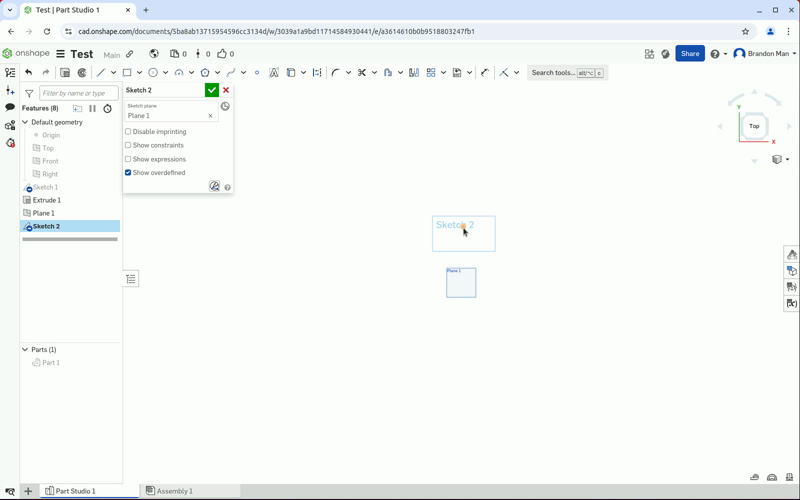
scroll(6)
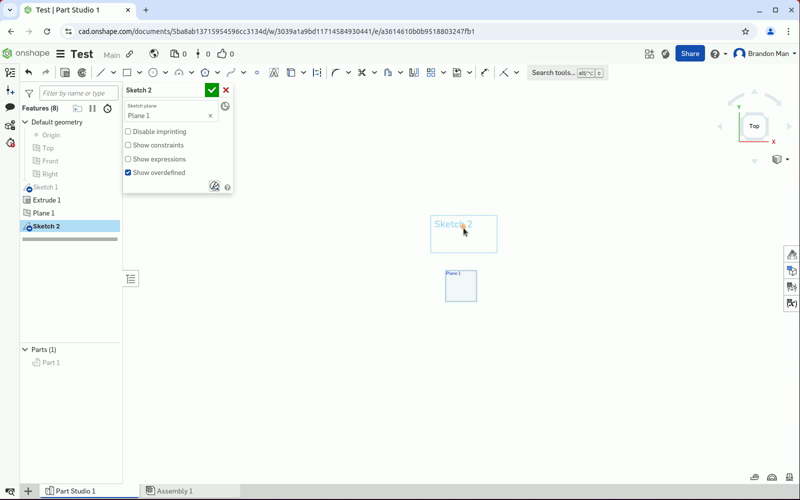
scroll(6)
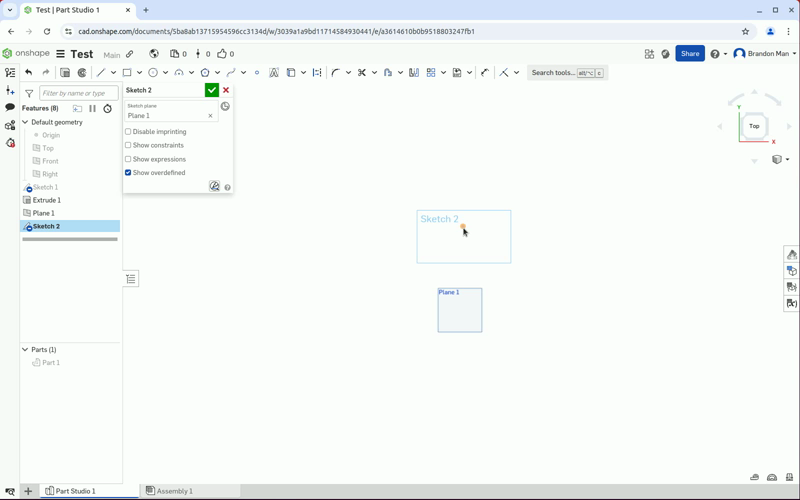
scroll(6)
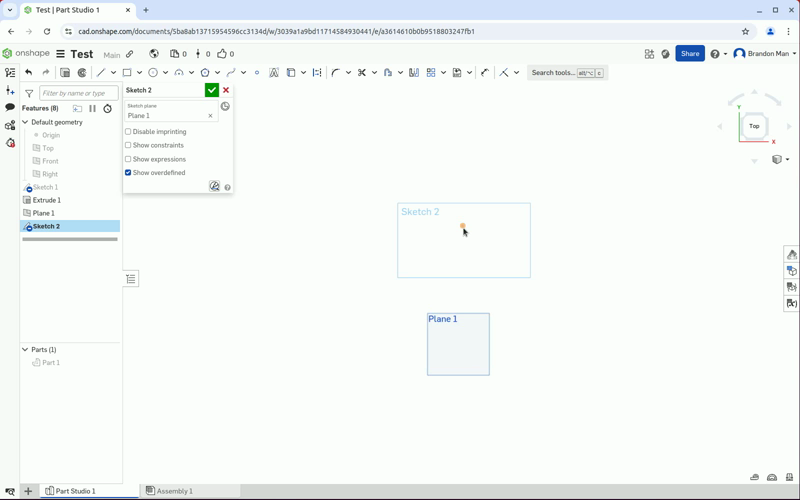
scroll(6)
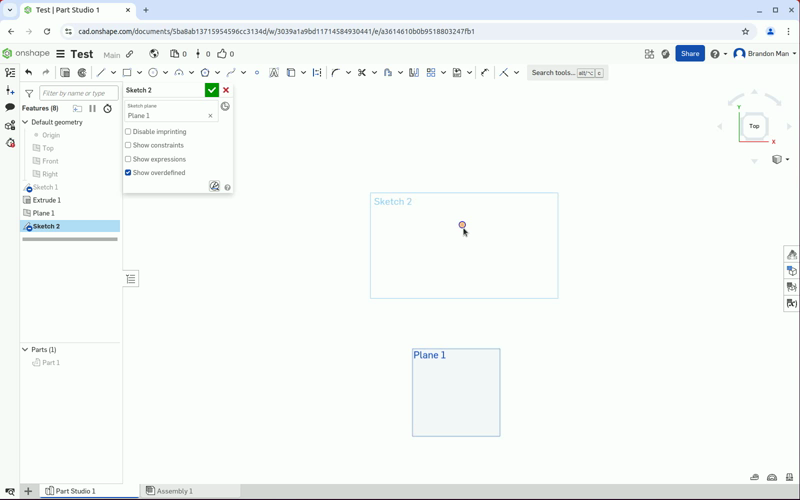
scroll(6)
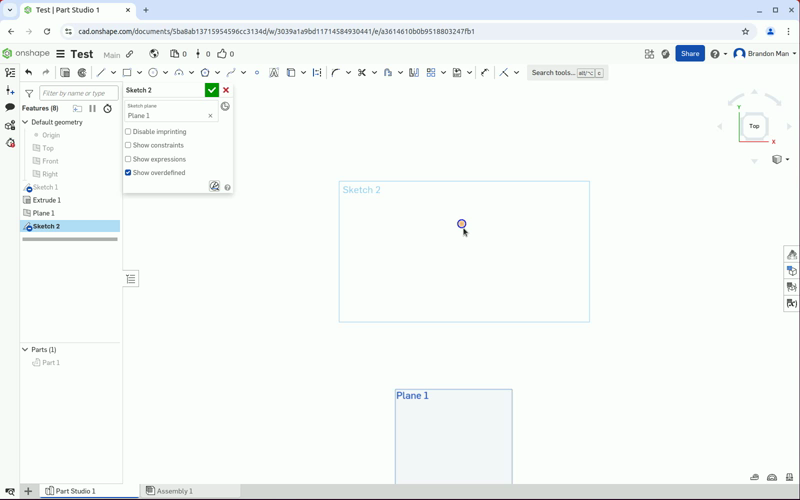
scroll(6)
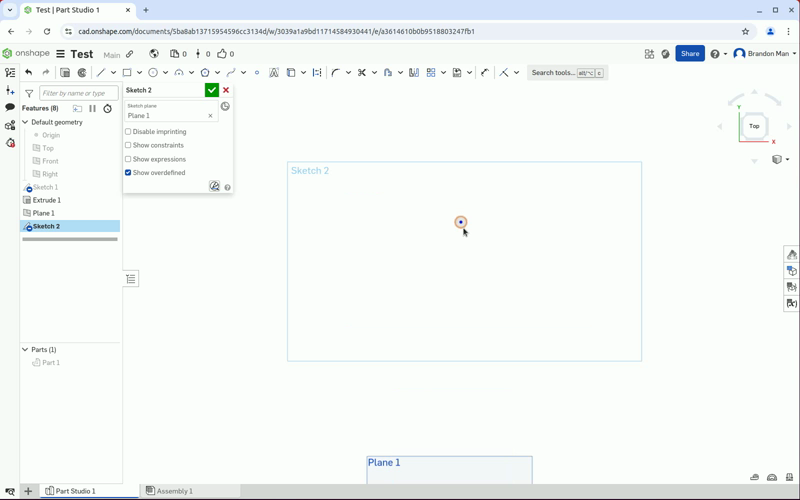
scroll(6)
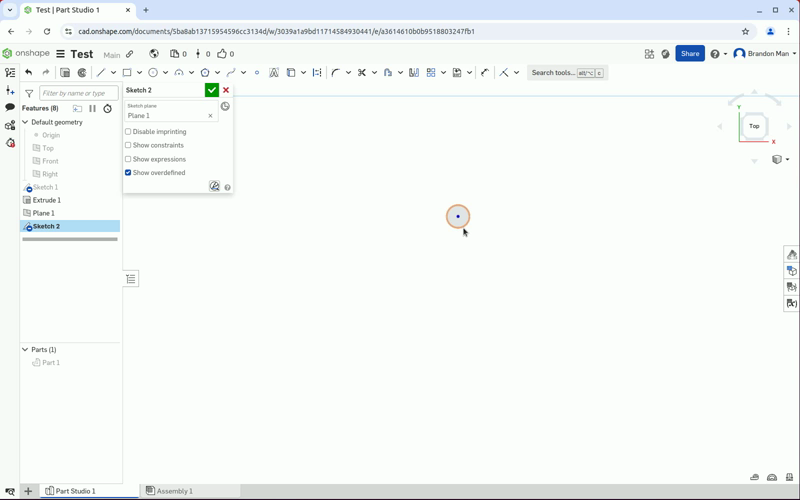
click(463, 227)
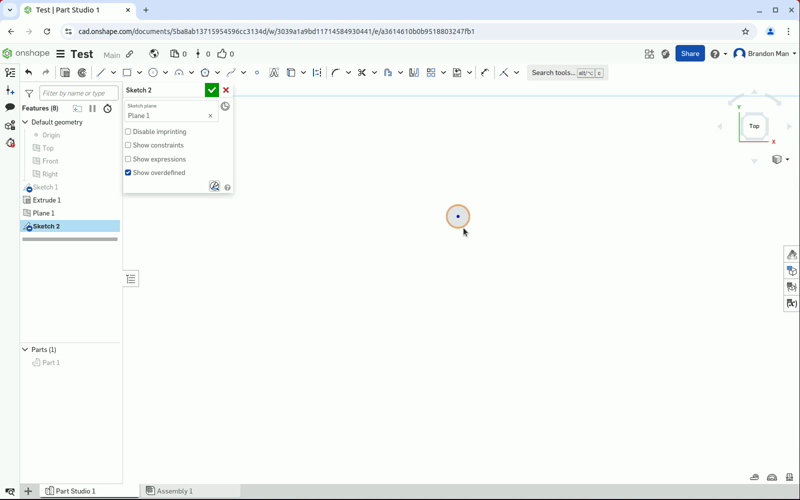
scroll(-6)
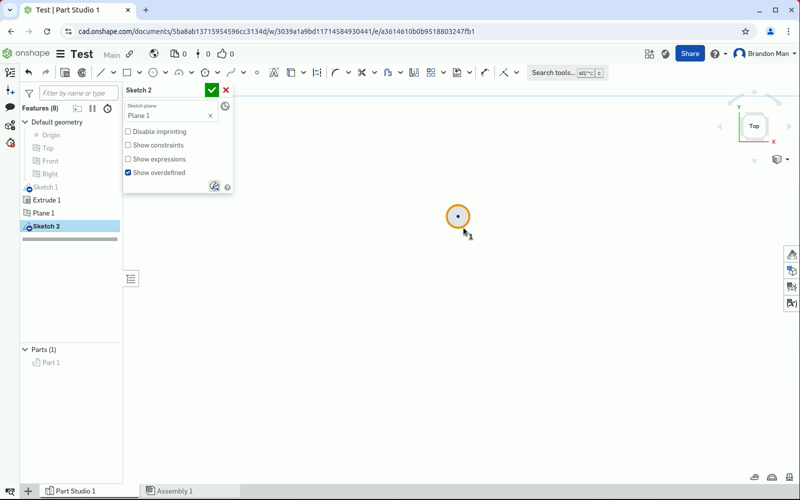
scroll(-6)
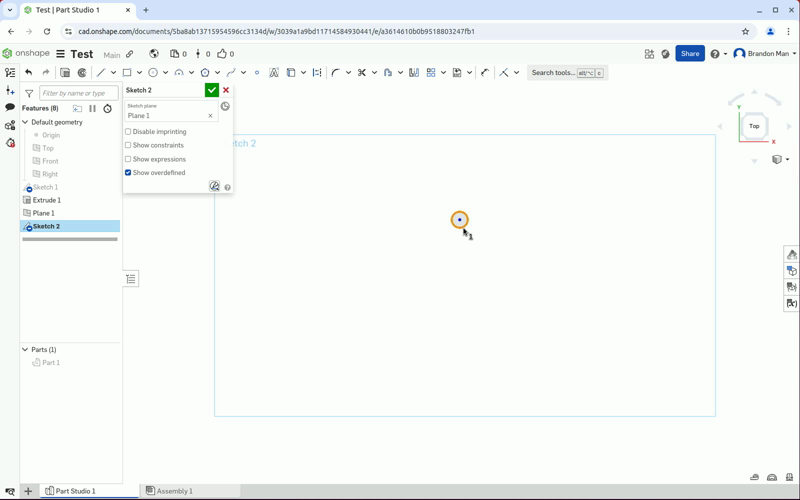
scroll(-6)
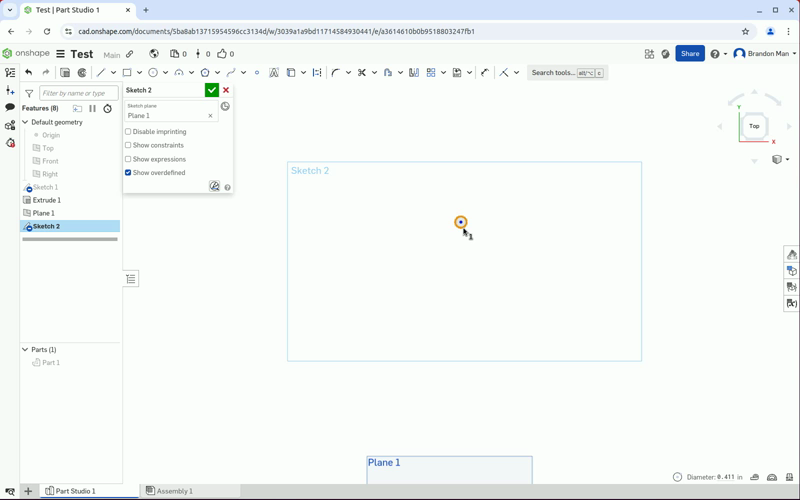
scroll(-6)
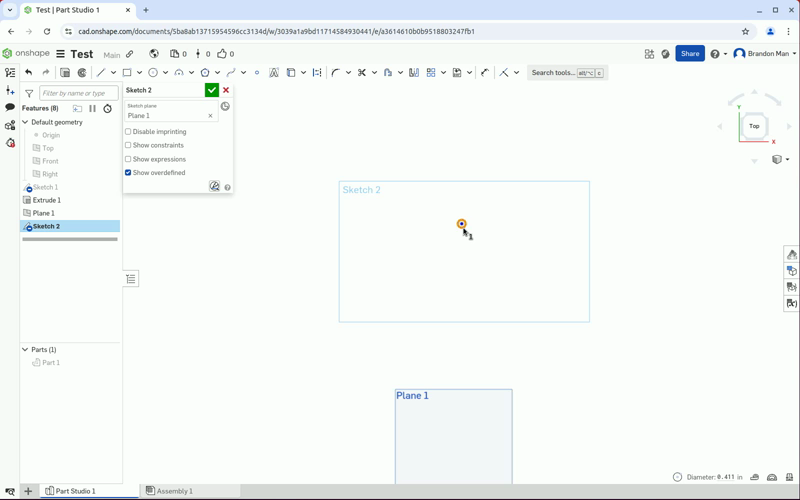
scroll(-6)
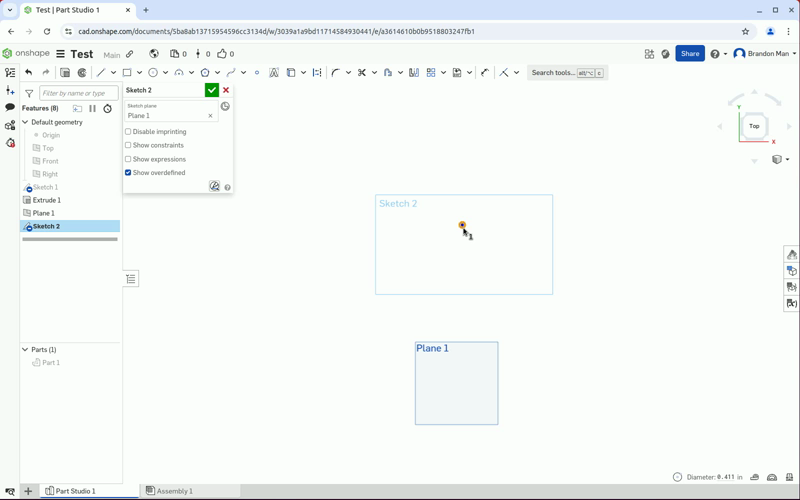
scroll(-6)
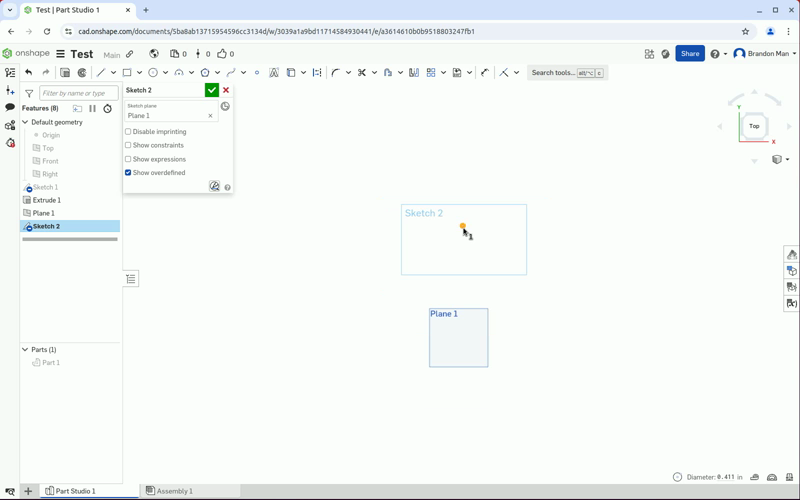
scroll(-6)
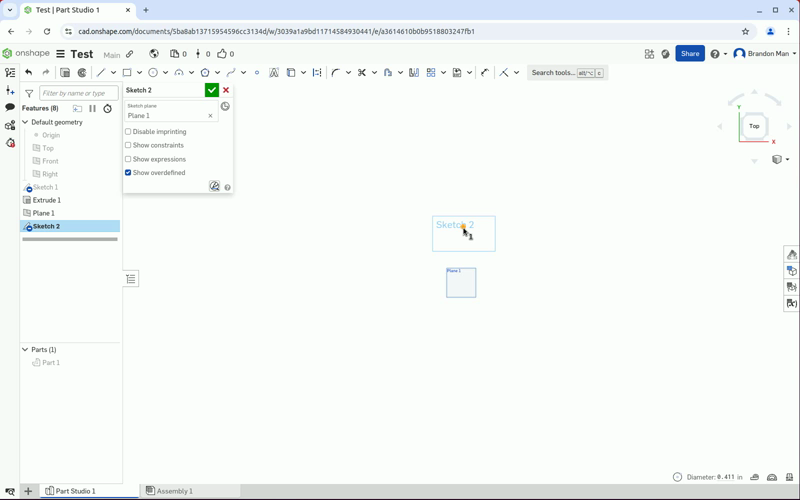
mouse_move(73, 352)
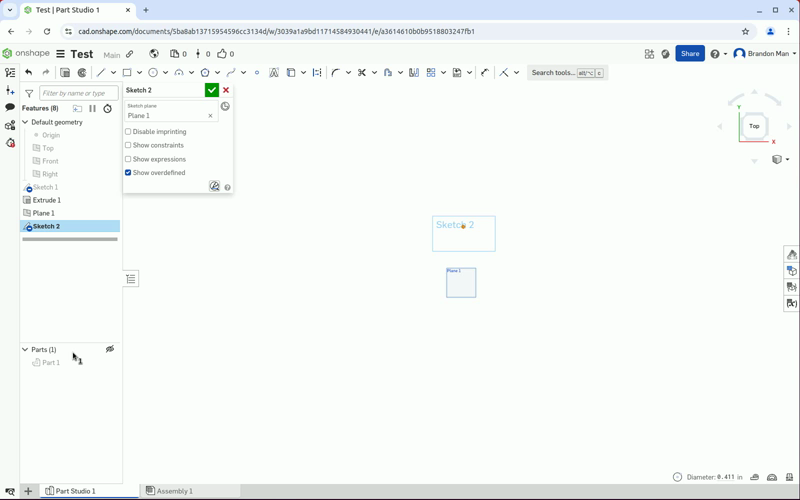
key(shift+y)
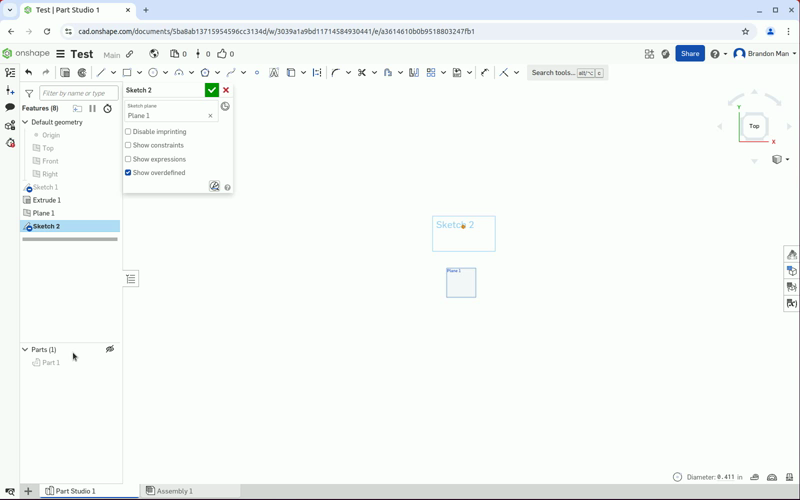
key(shift+e)
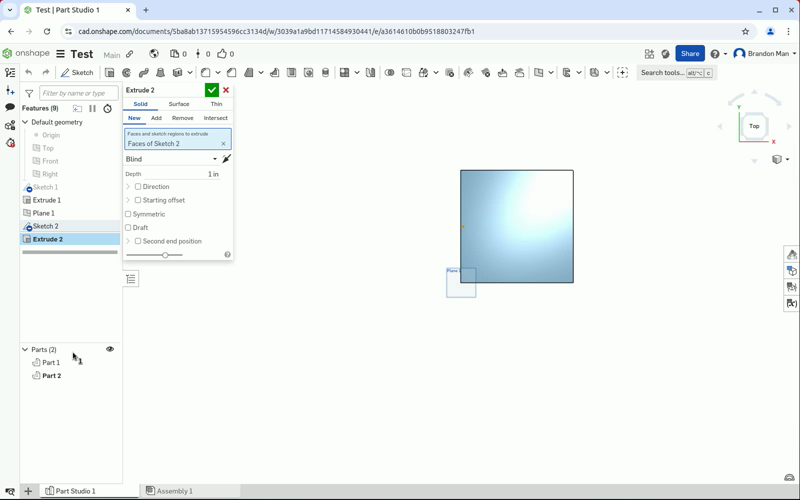
mouse_move(143, 106)
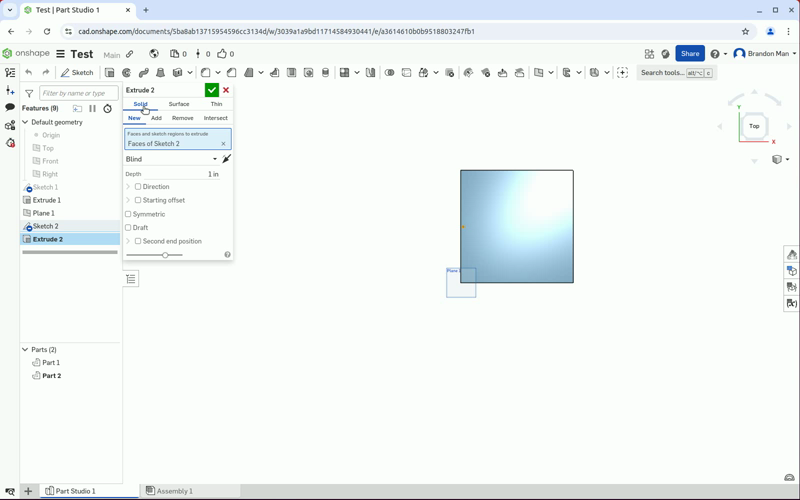
click(143, 106)
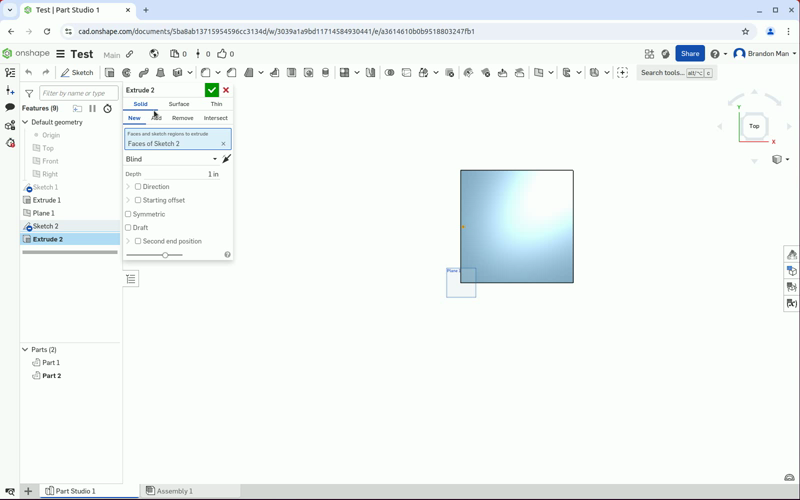
mouse_move(186, 120)
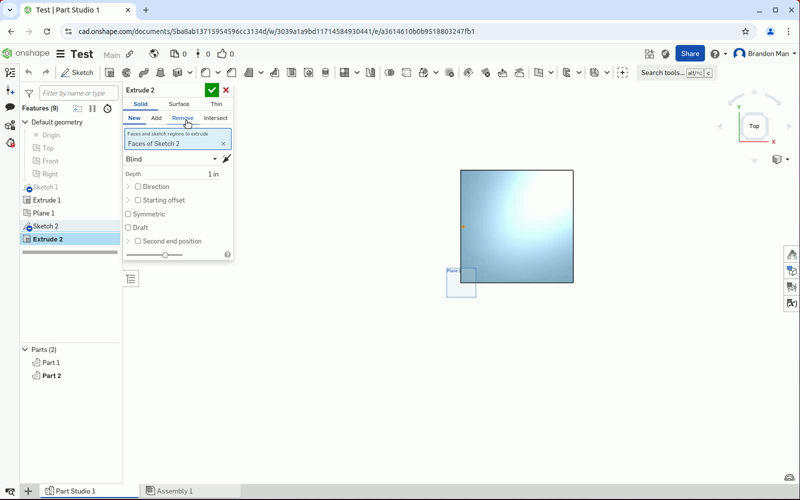
click(186, 120)
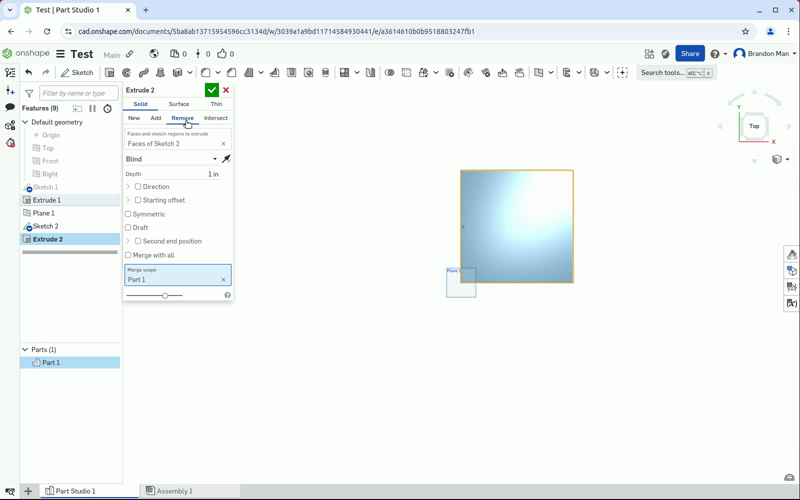
key(tab, 4)
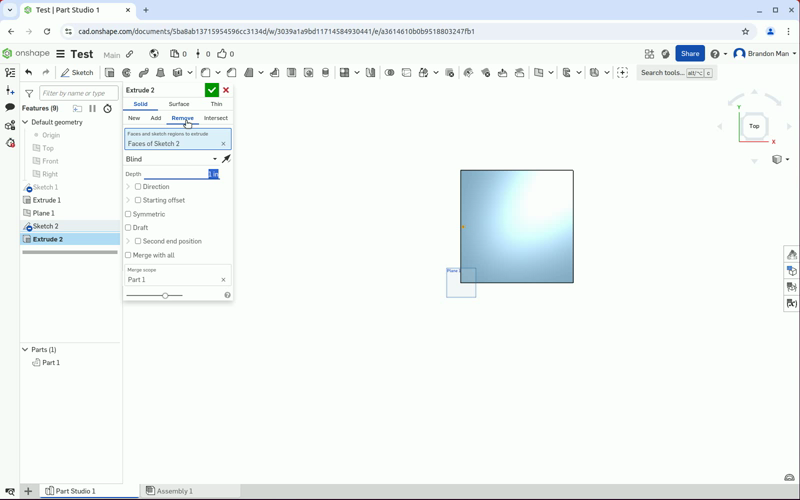
text(1.685)
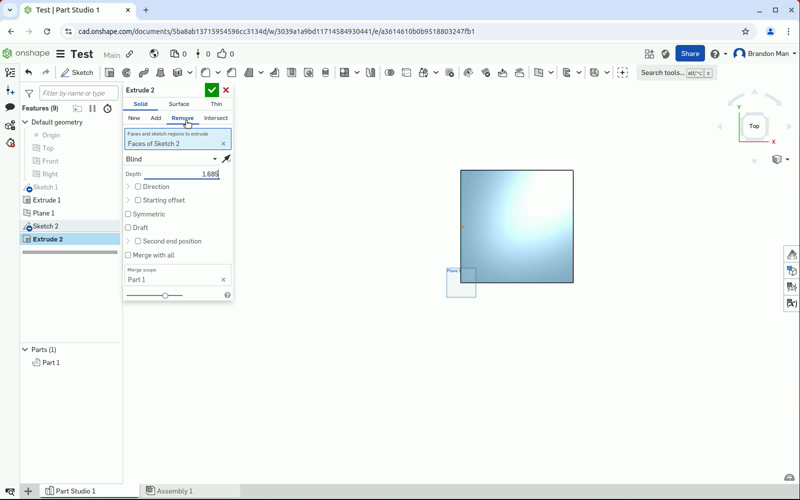
key(tab, 6)
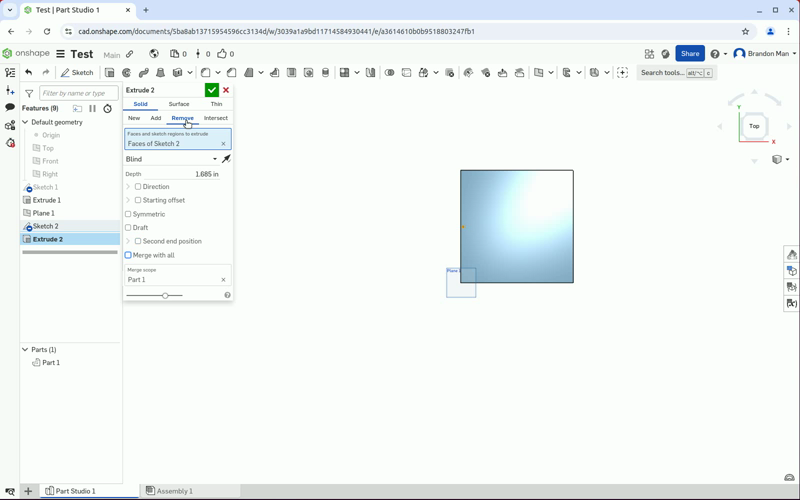
key(space)
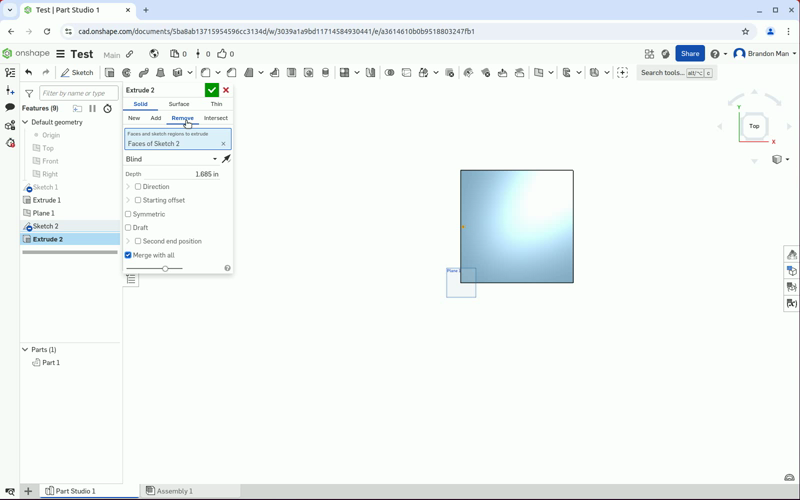
key(enter)
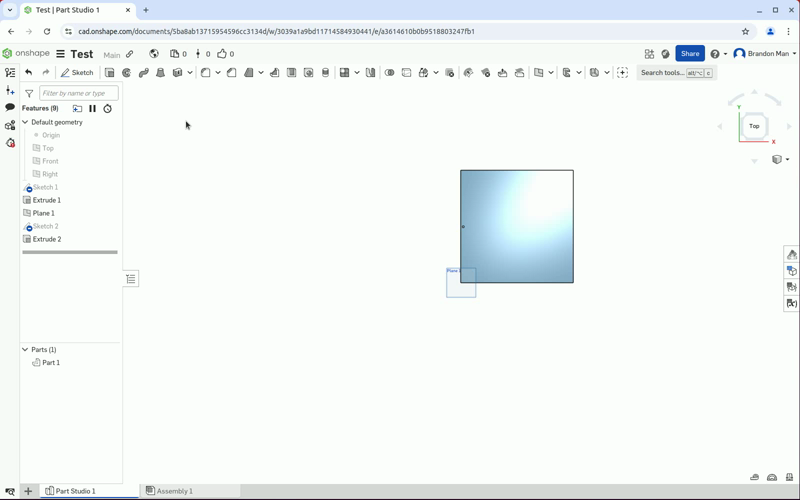
key(shift+h)
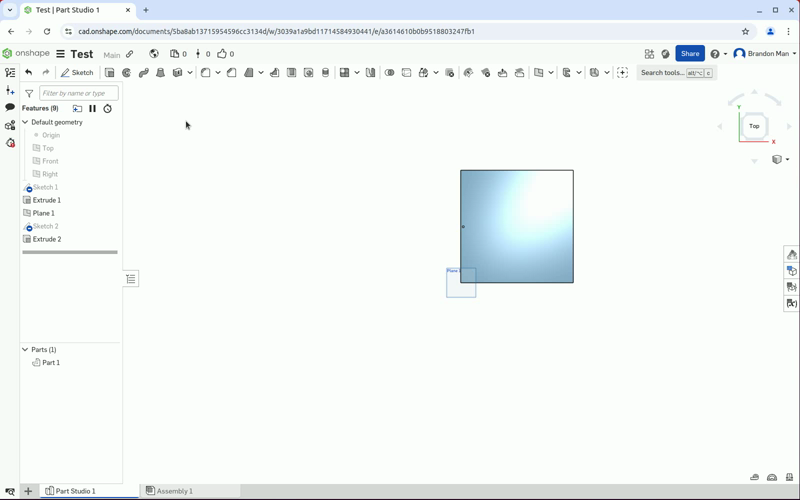
key(shift+h)
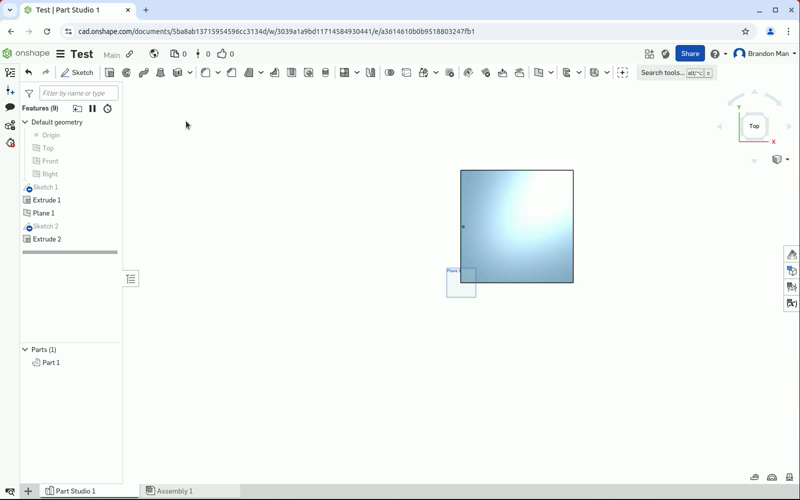
mouse_move(73, 189)
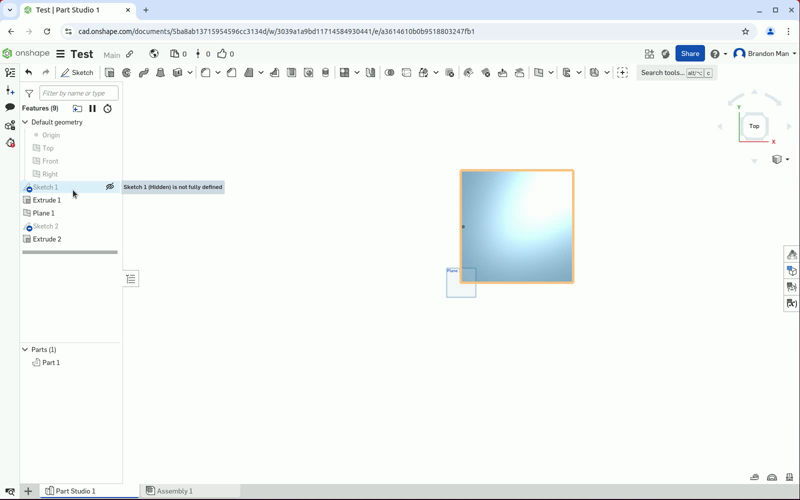
click(73, 189)
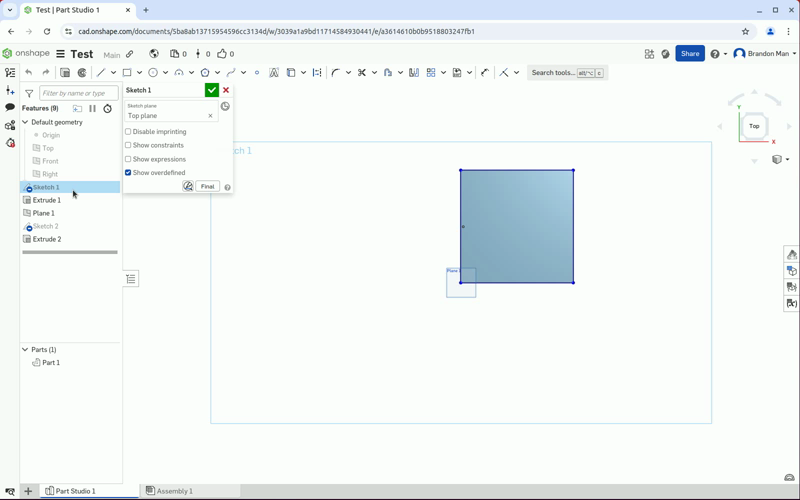
mouse_move(229, 92)
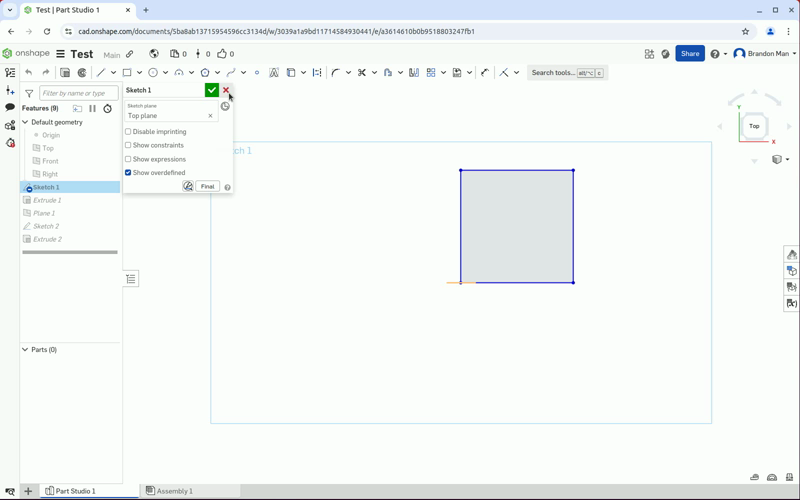
click(229, 92)
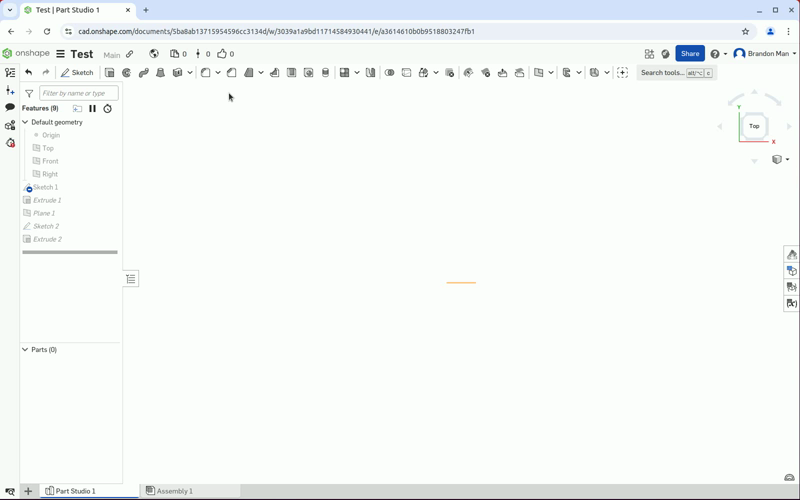
key(shift+s)
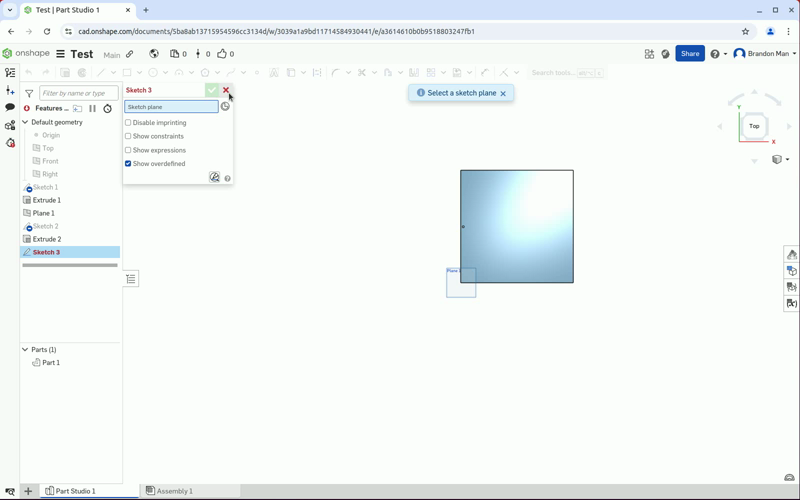
mouse_move(73, 215)
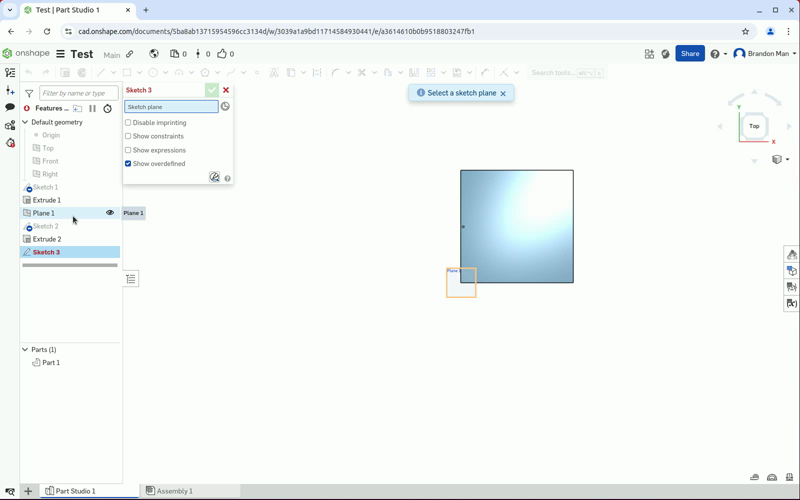
click(73, 215)
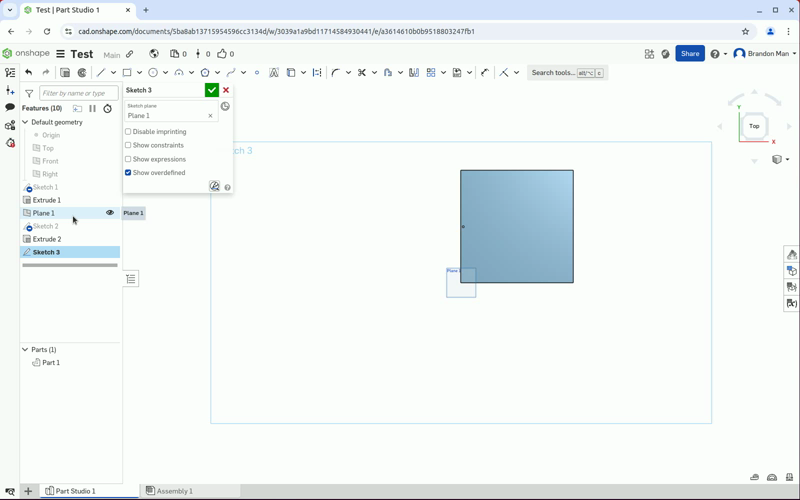
mouse_move(73, 352)
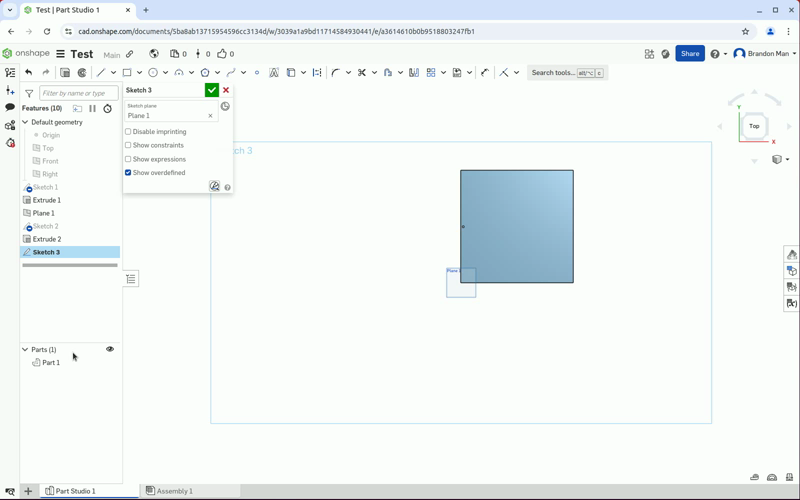
key(y)
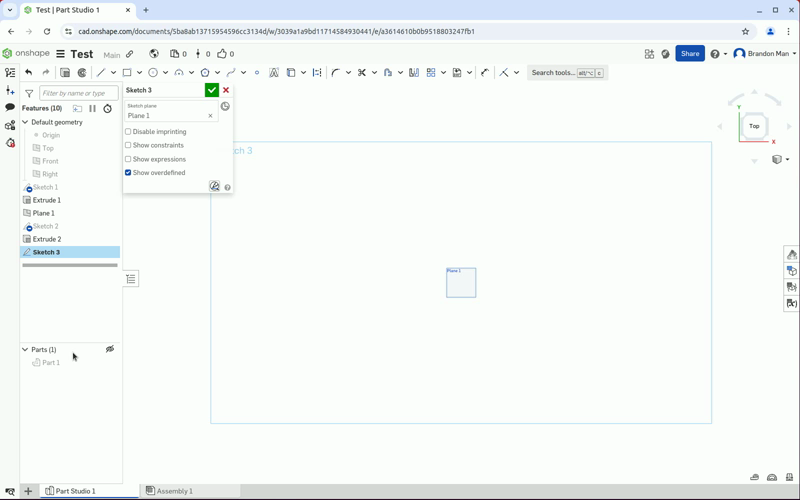
key(c)
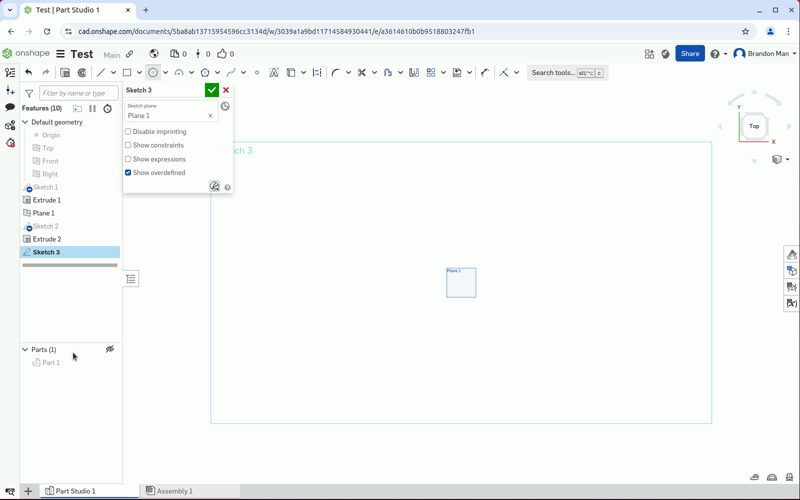
key_down(shift)
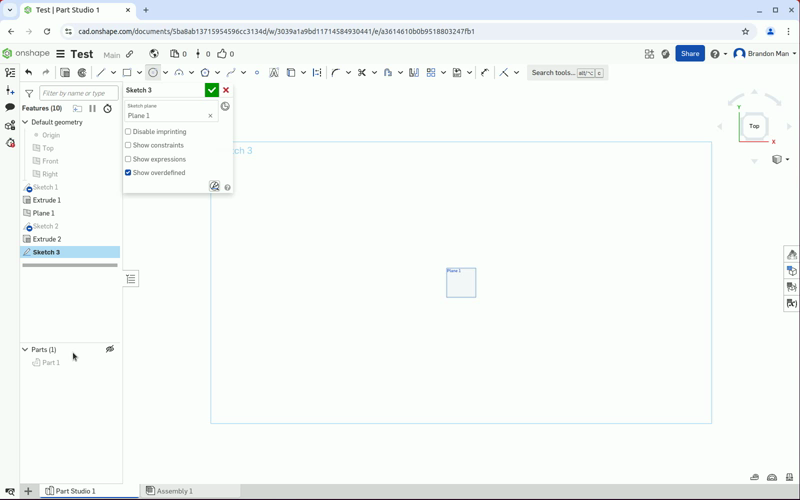
mouse_move(570, 191)
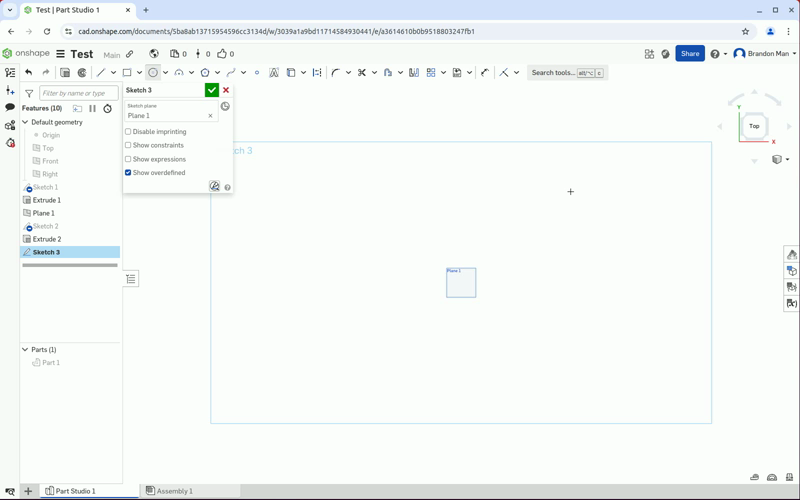
click(570, 191)
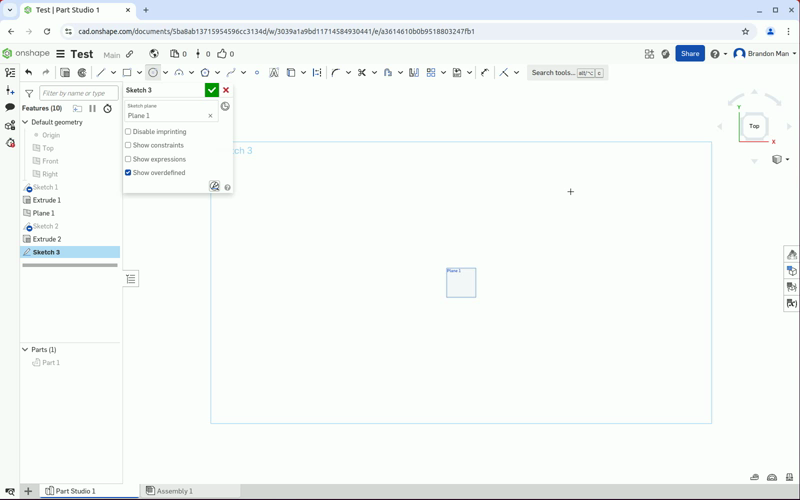
key_up(shift)
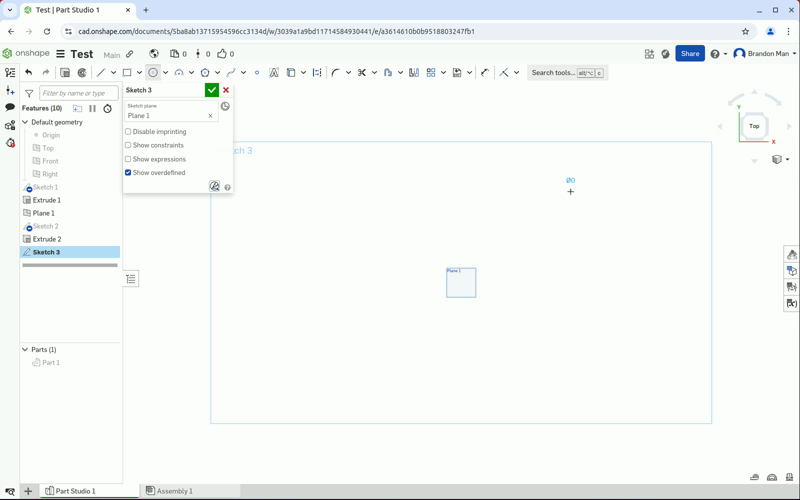
mouse_move(572, 191)
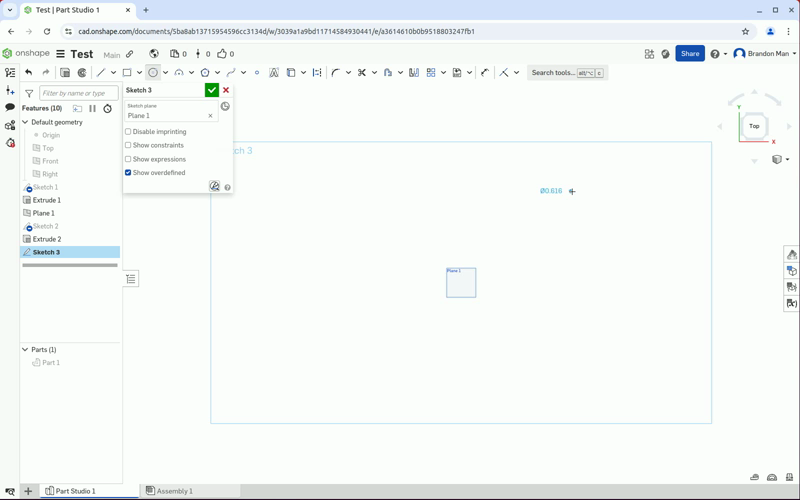
scroll(6)
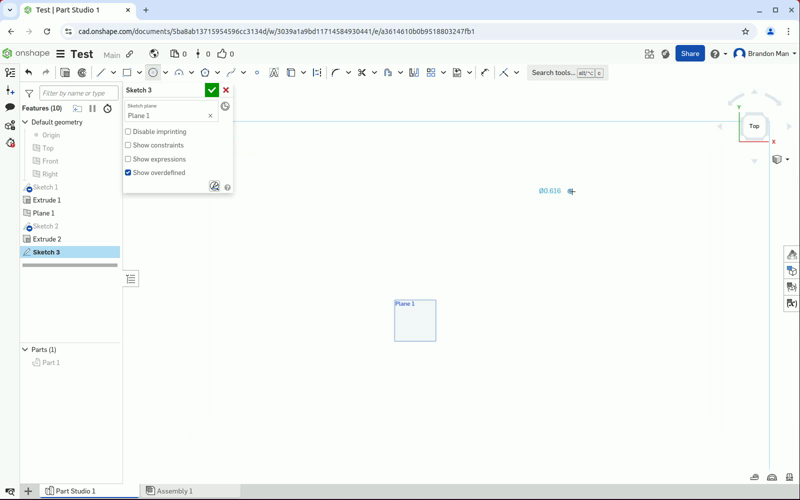
scroll(6)
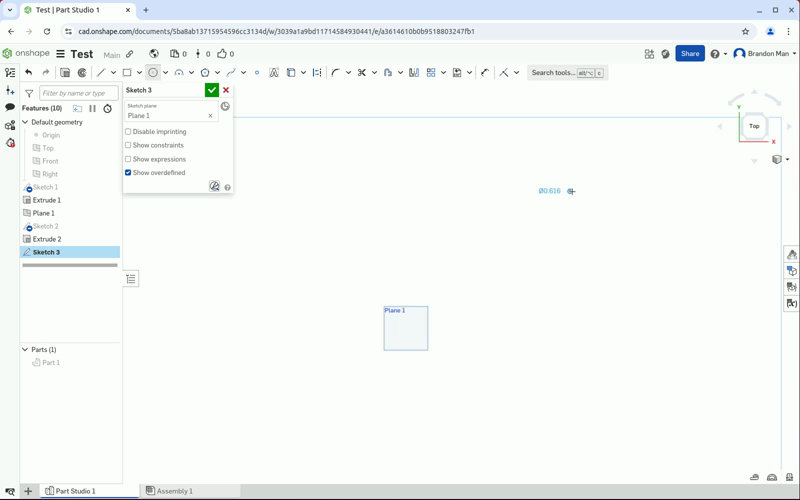
scroll(6)
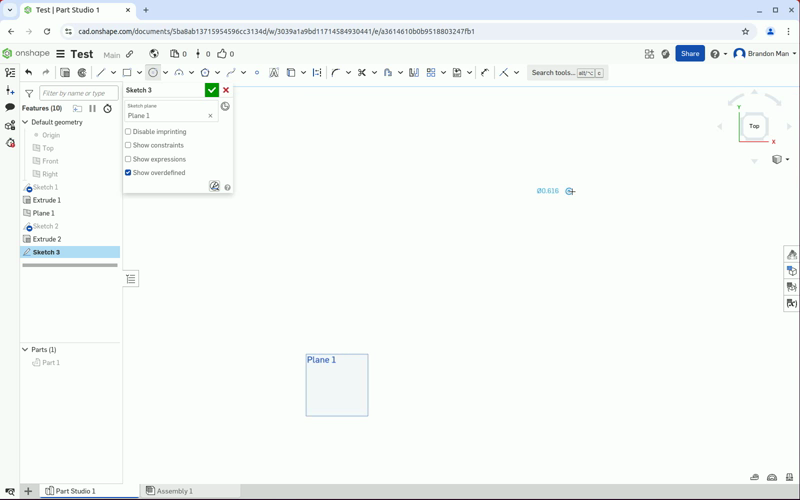
scroll(6)
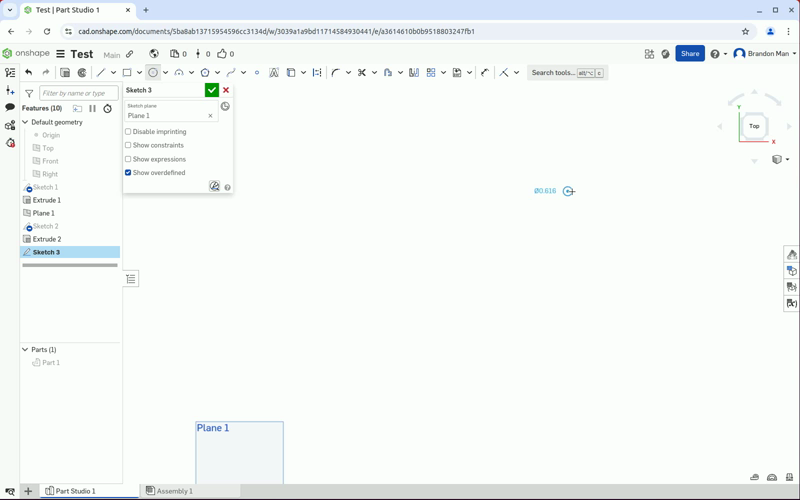
scroll(6)
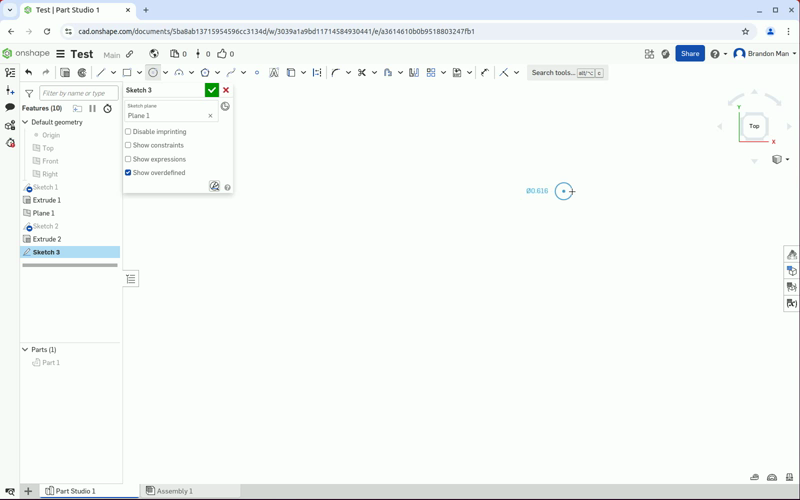
scroll(6)
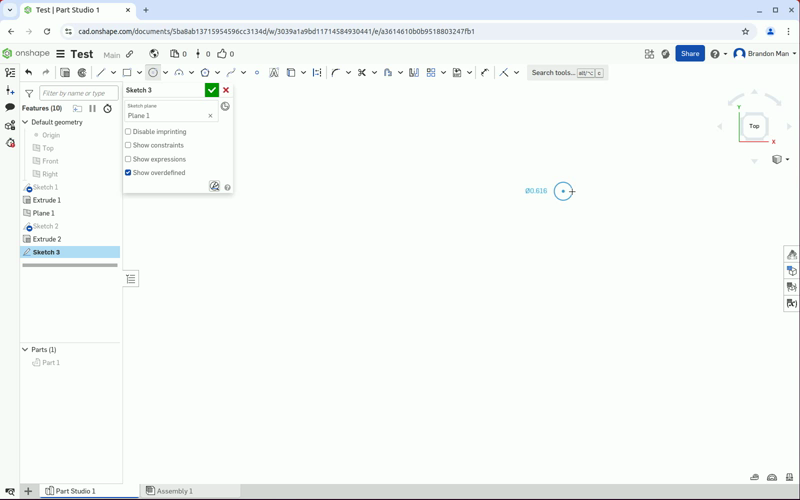
scroll(6)
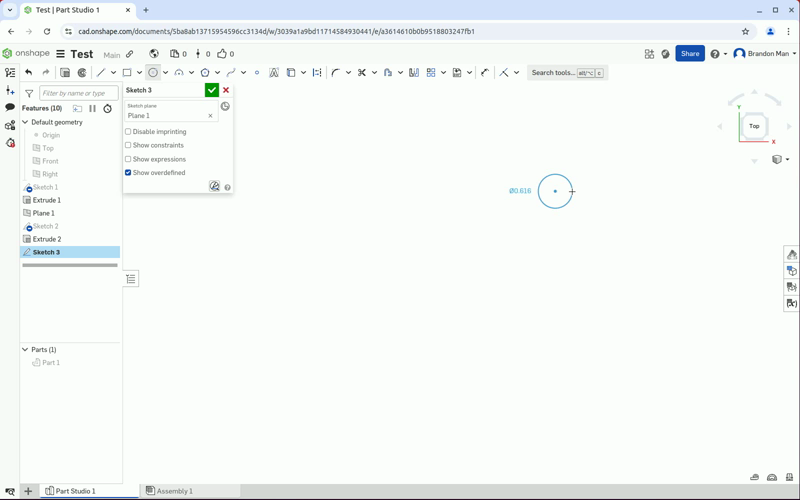
click(572, 191)
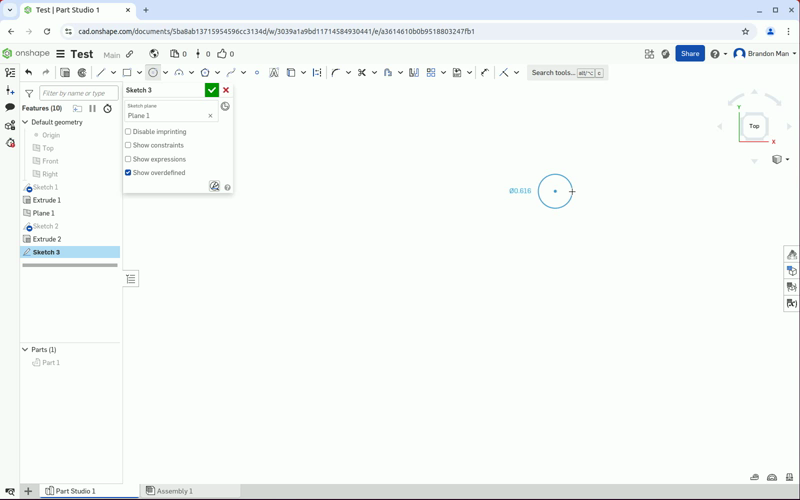
scroll(-6)
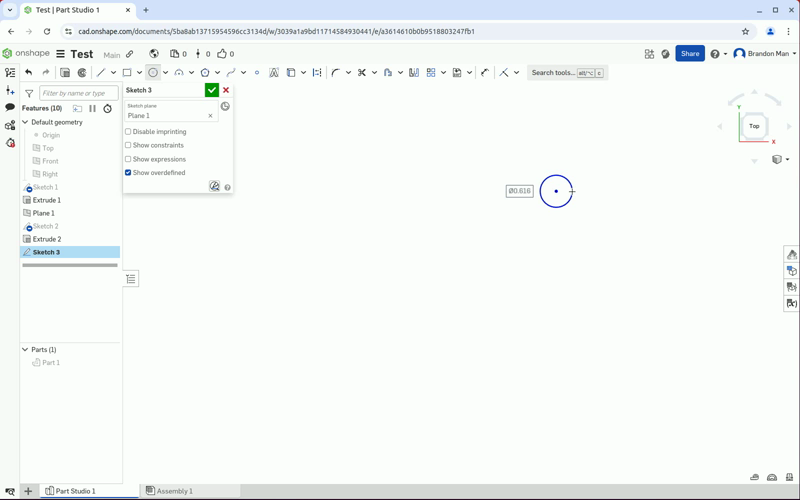
scroll(-6)
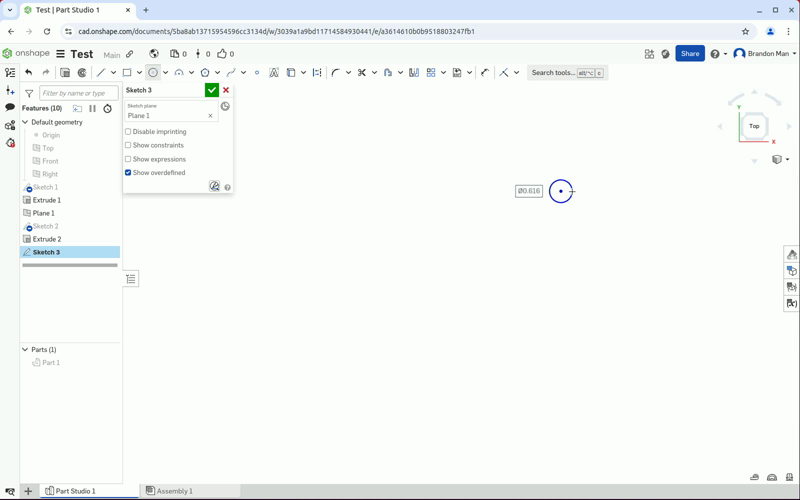
scroll(-6)
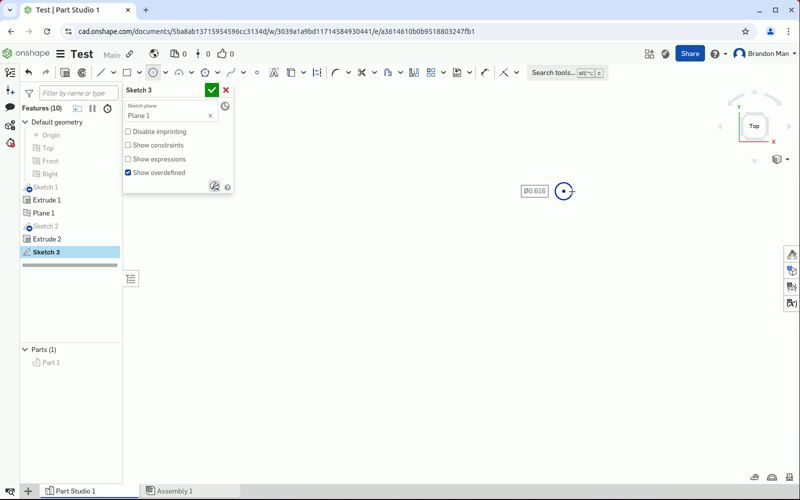
scroll(-6)
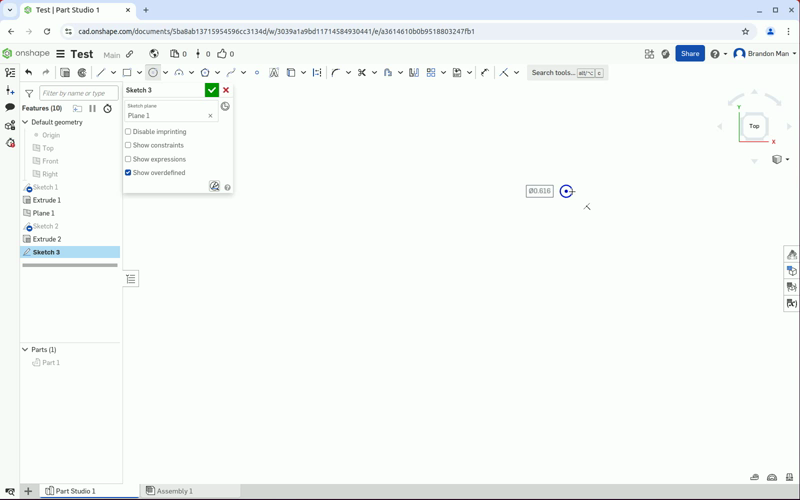
scroll(-6)
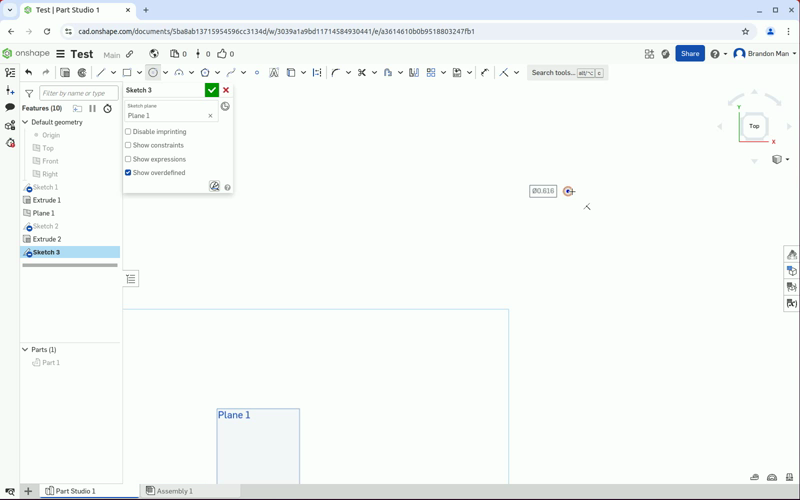
scroll(-6)
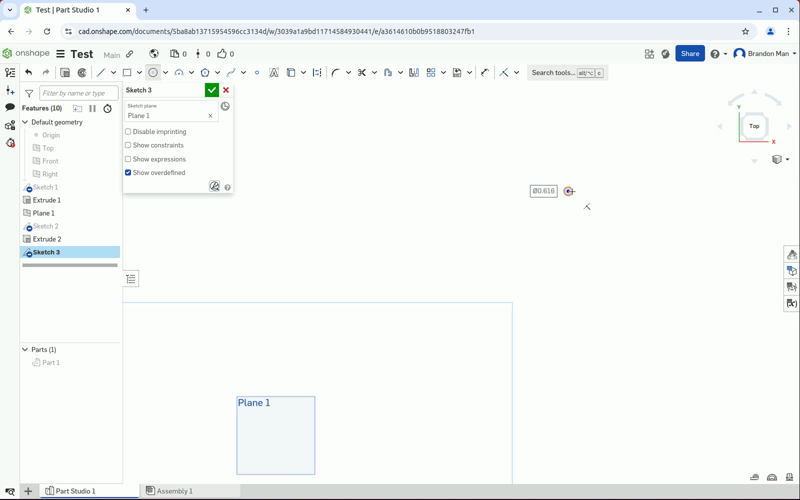
scroll(-6)
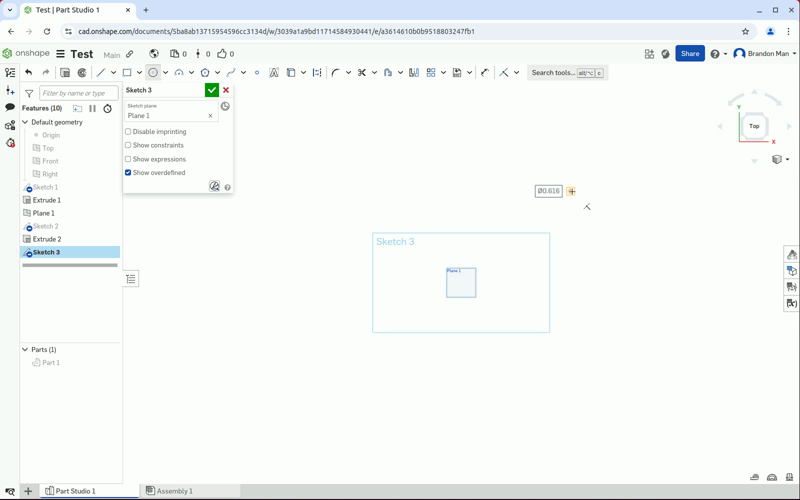
key(esc)
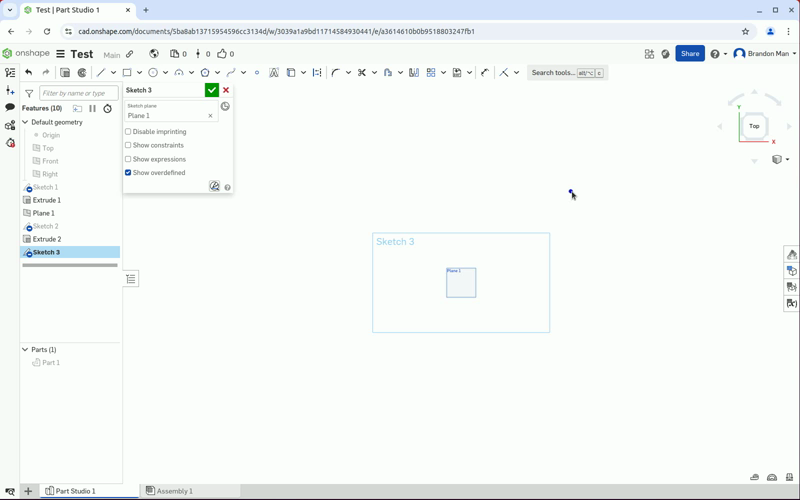
mouse_move(570, 190)
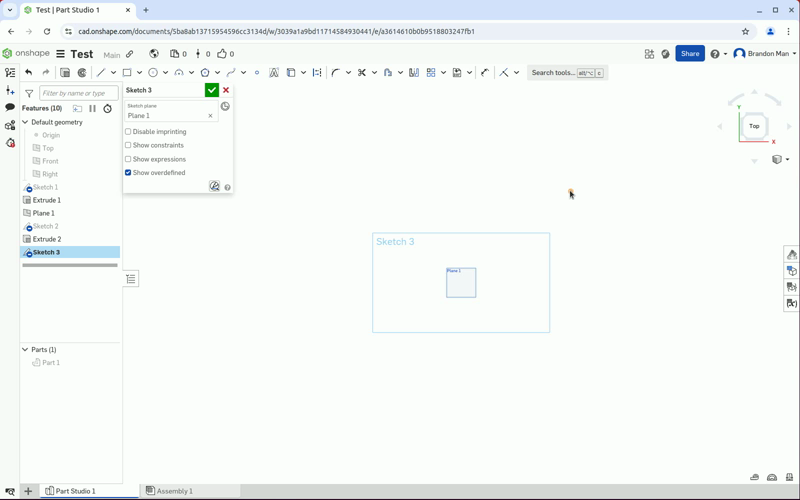
scroll(6)
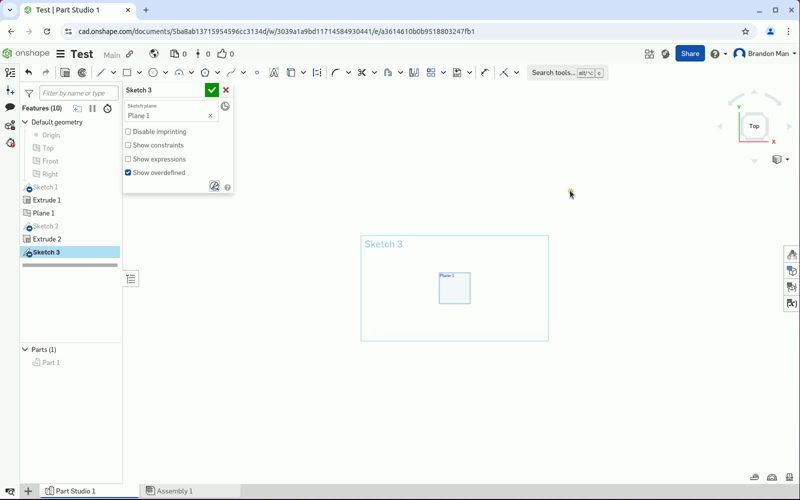
scroll(6)
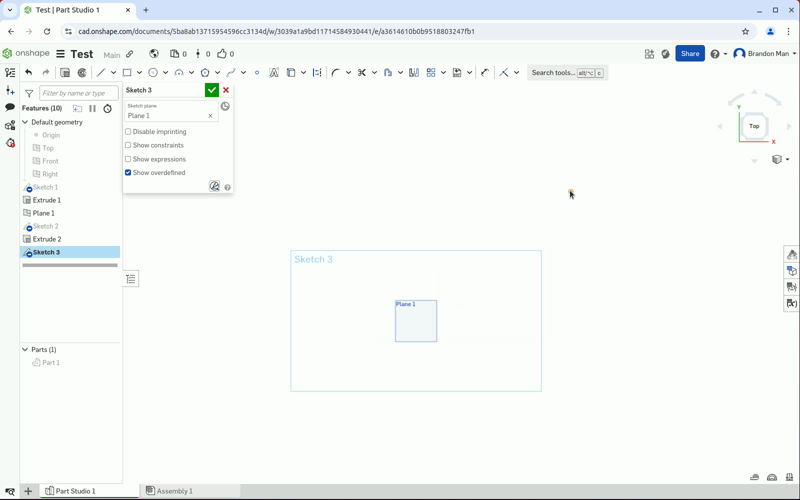
scroll(6)
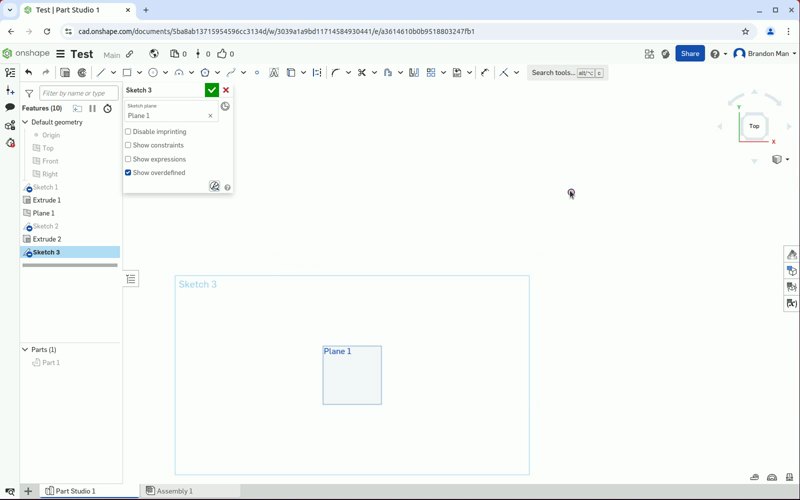
scroll(6)
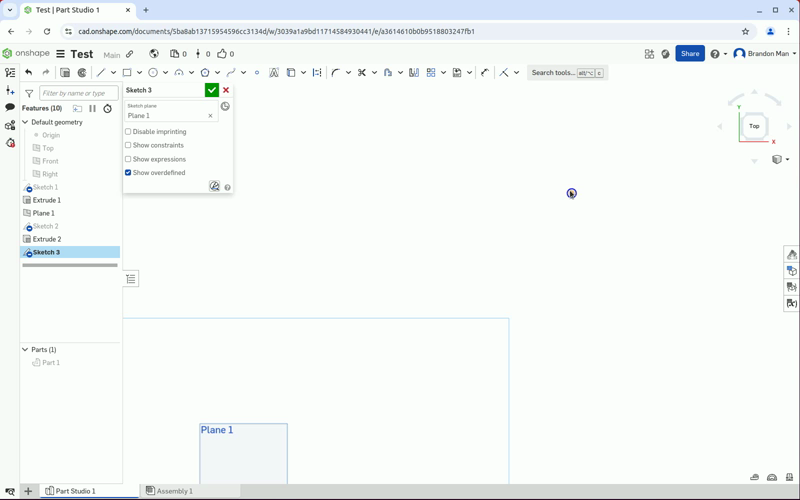
scroll(6)
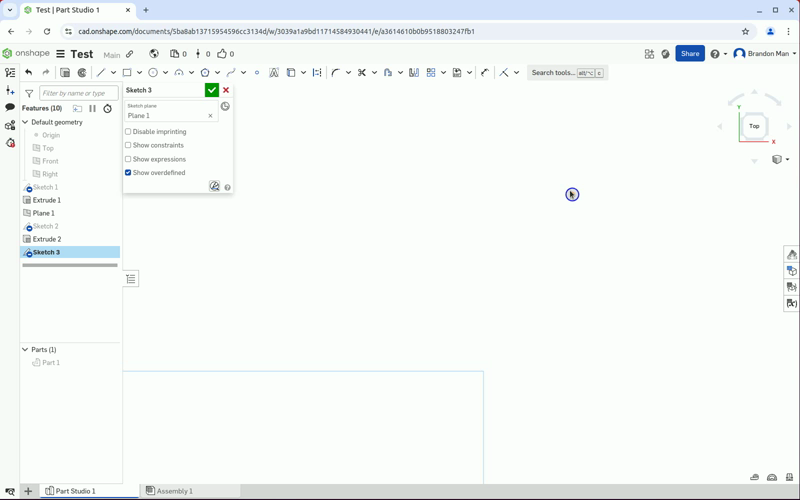
scroll(6)
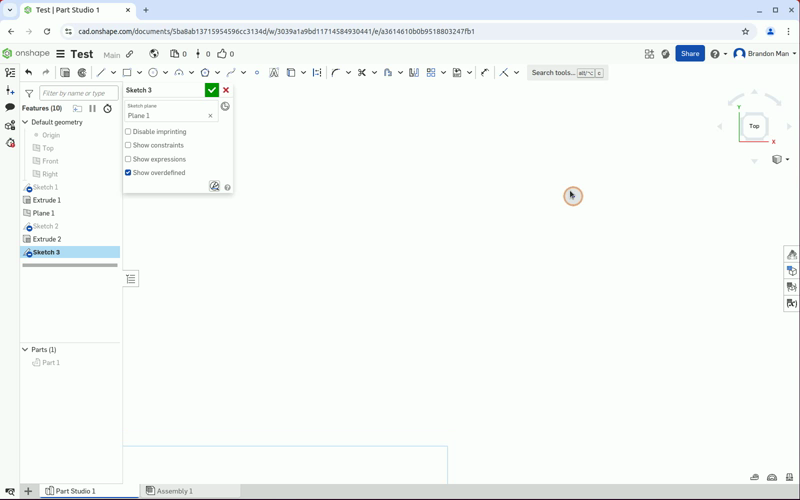
scroll(6)
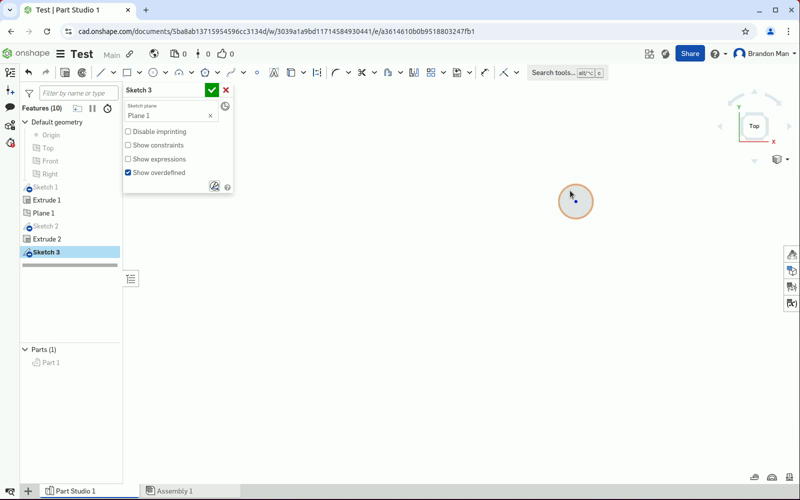
click(570, 190)
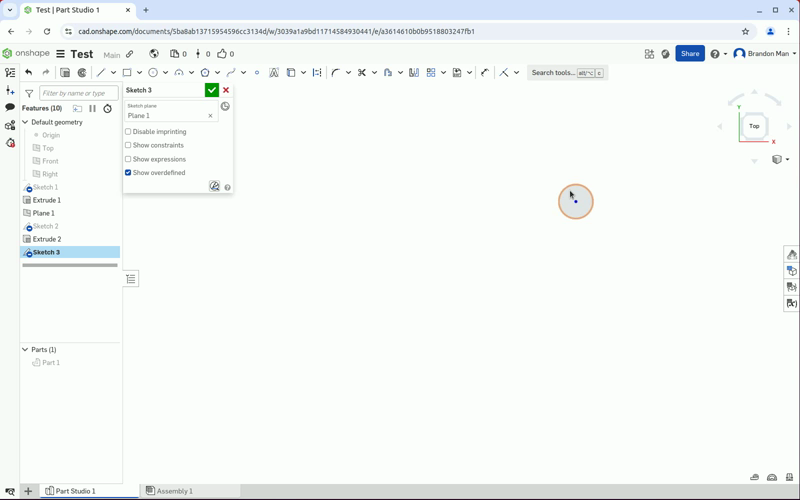
scroll(-6)
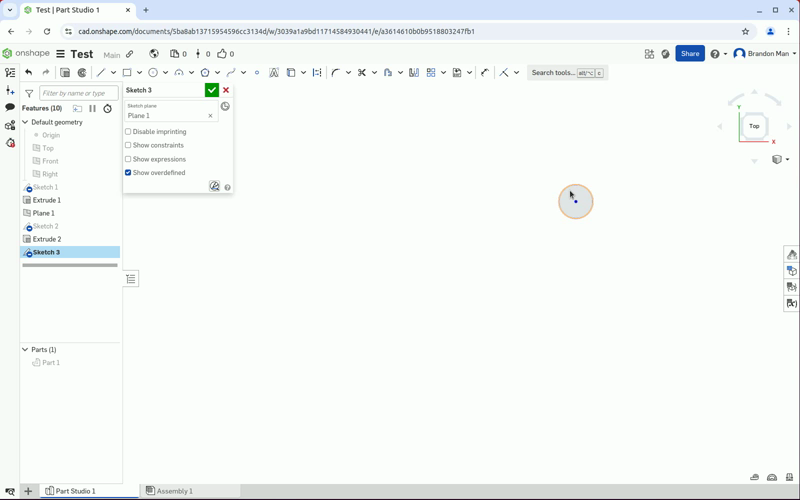
scroll(-6)
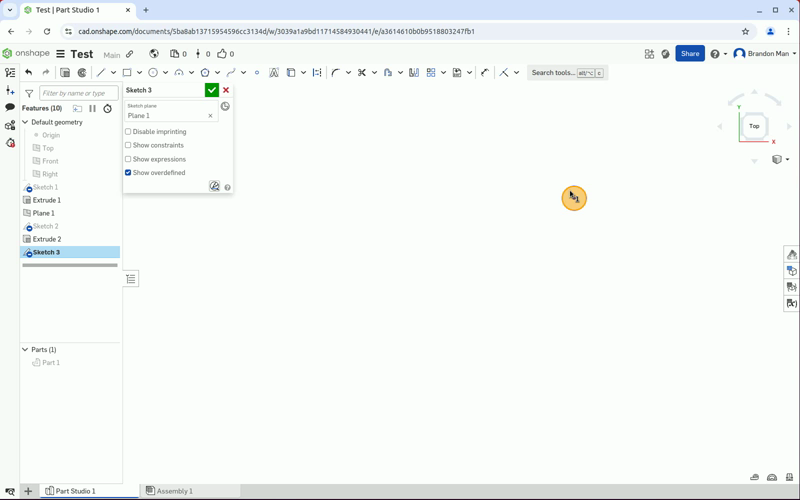
scroll(-6)
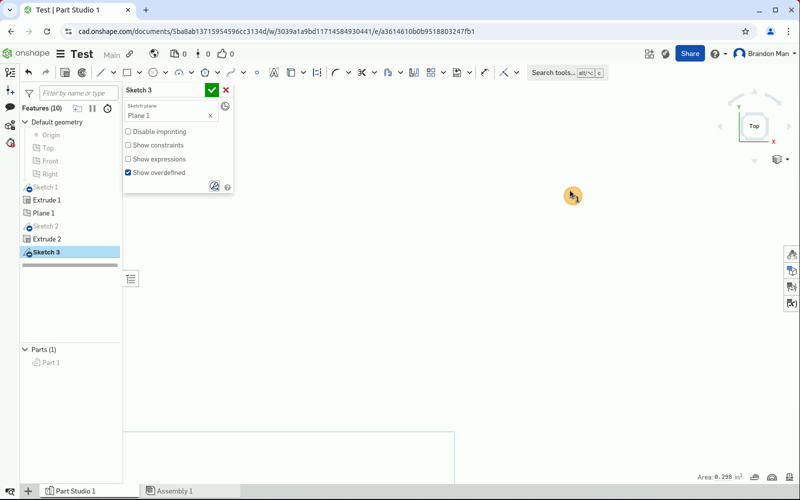
scroll(-6)
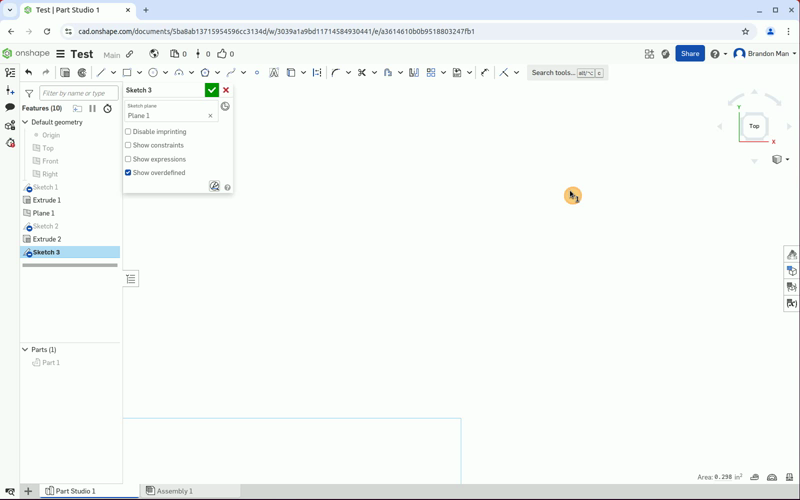
scroll(-6)
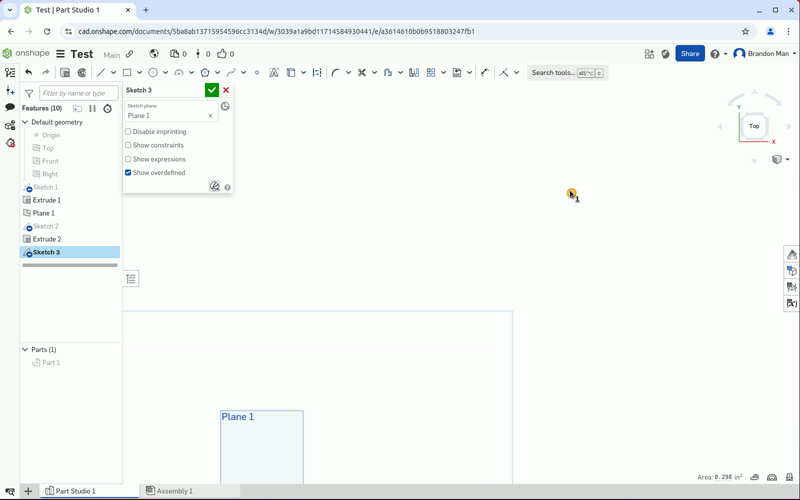
scroll(-6)
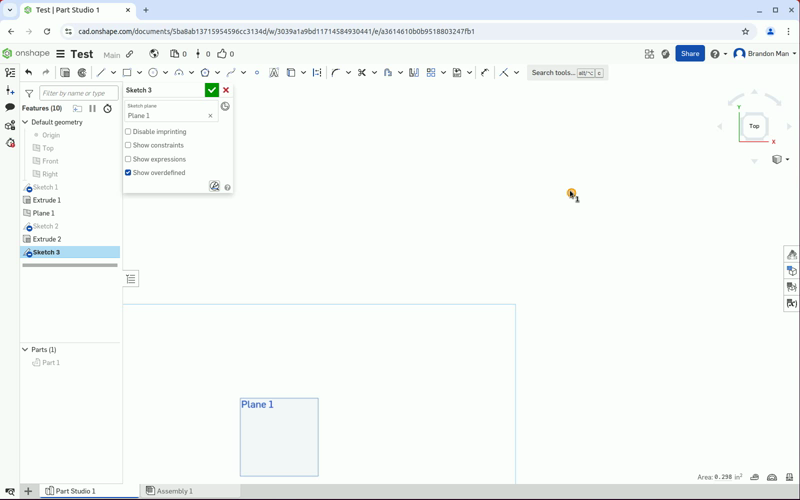
scroll(-6)
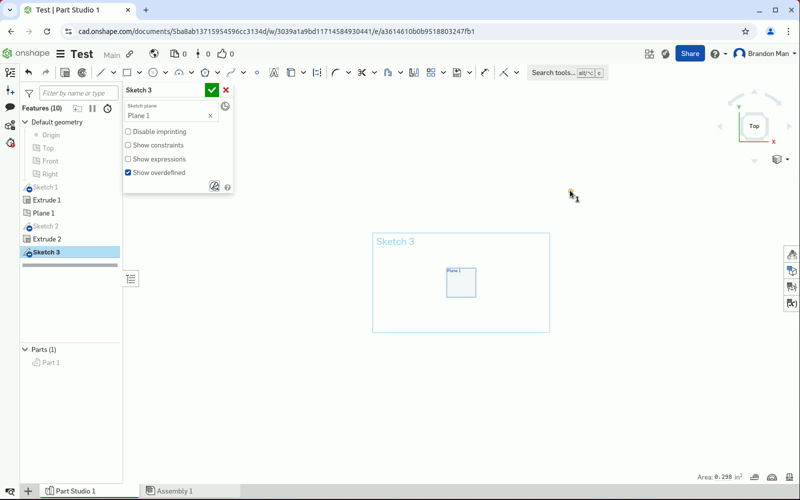
mouse_move(73, 352)
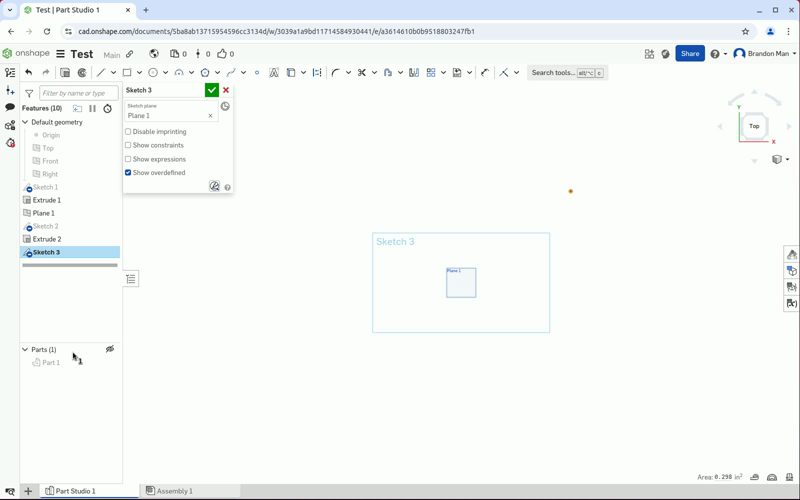
key(shift+y)
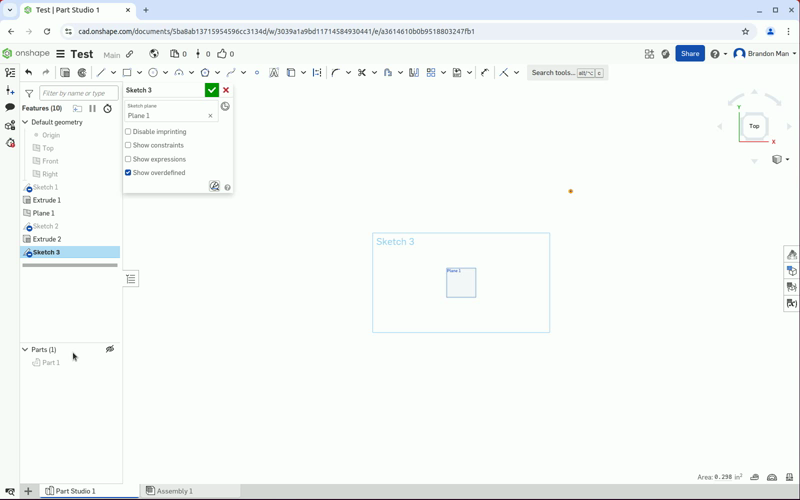
key(shift+e)
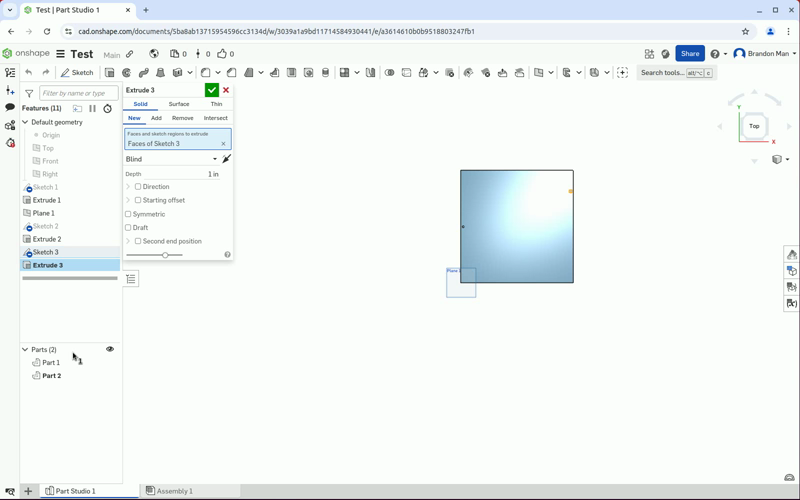
mouse_move(143, 106)
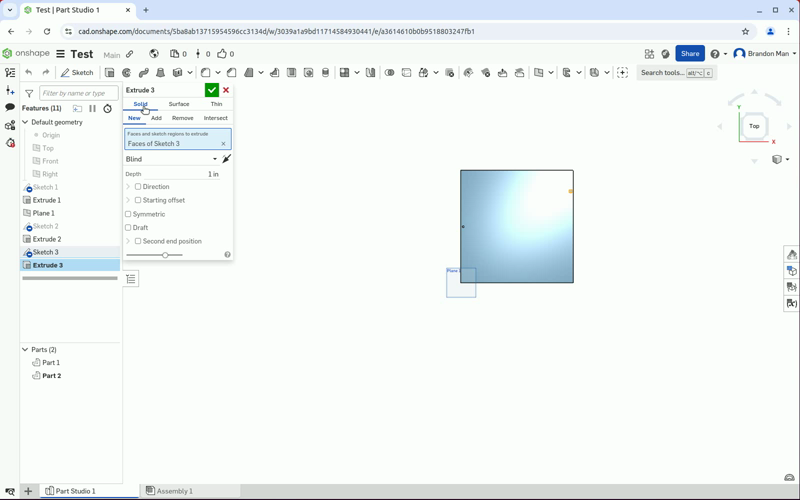
click(143, 106)
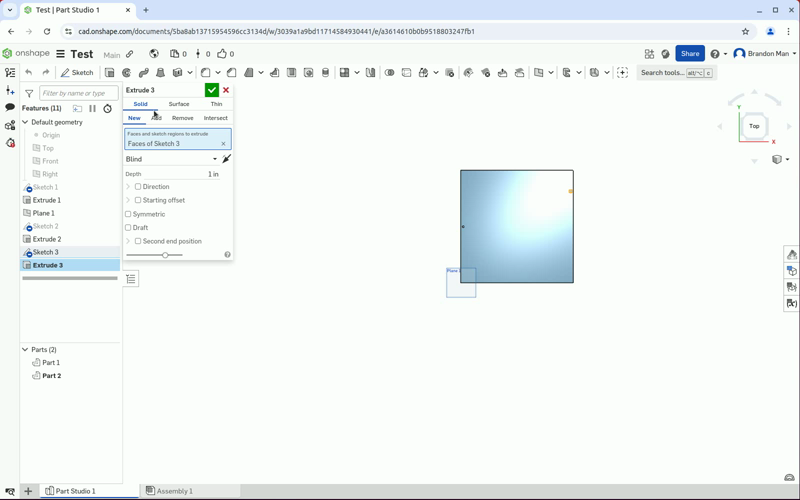
mouse_move(186, 120)
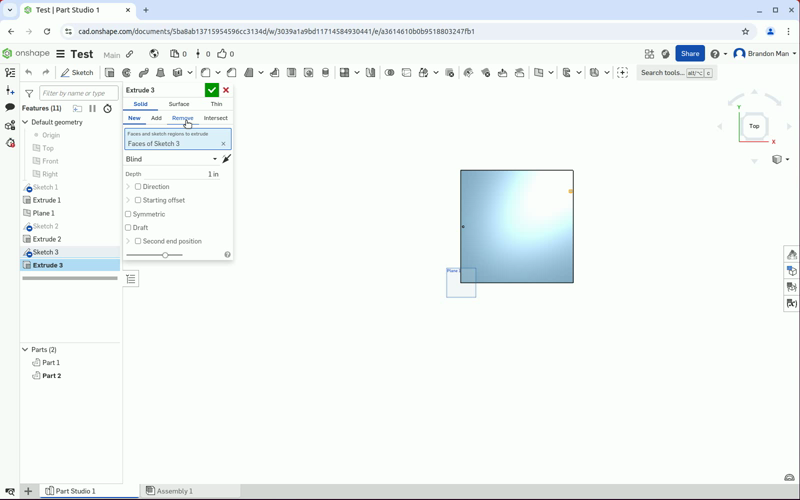
click(186, 120)
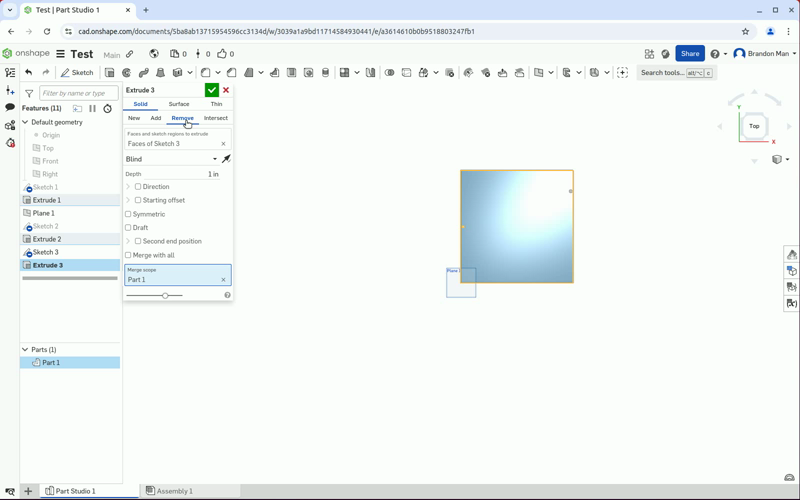
key(tab, 4)
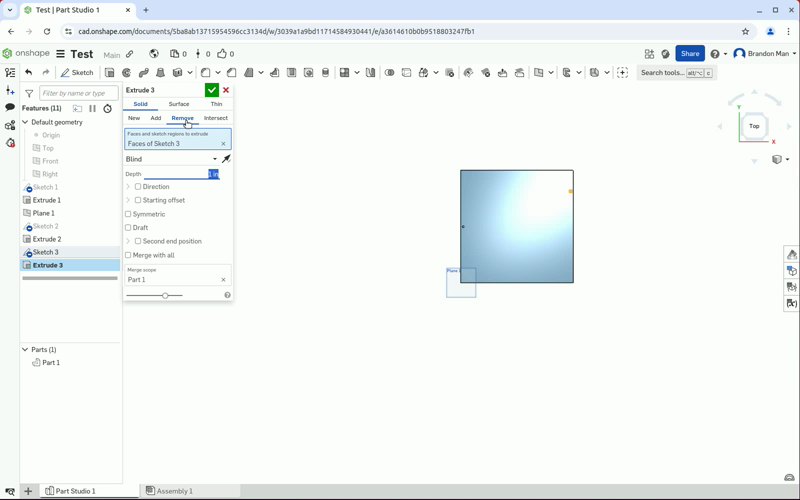
text(1.685)
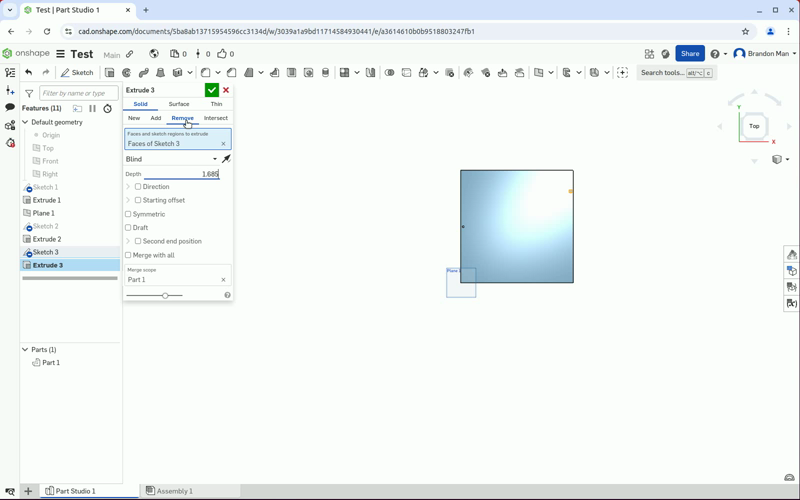
key(tab, 6)
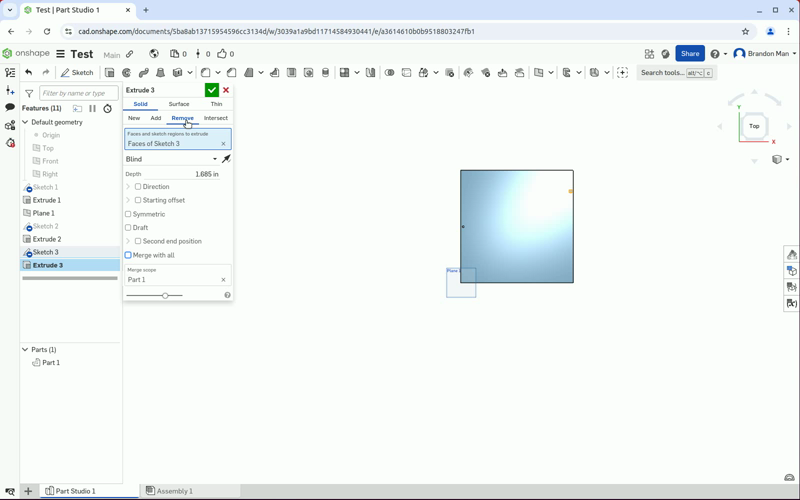
key(space)
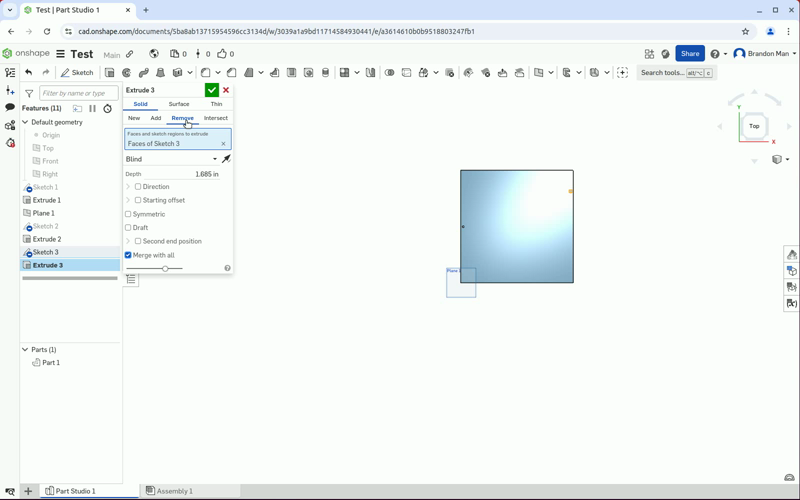
key(enter)
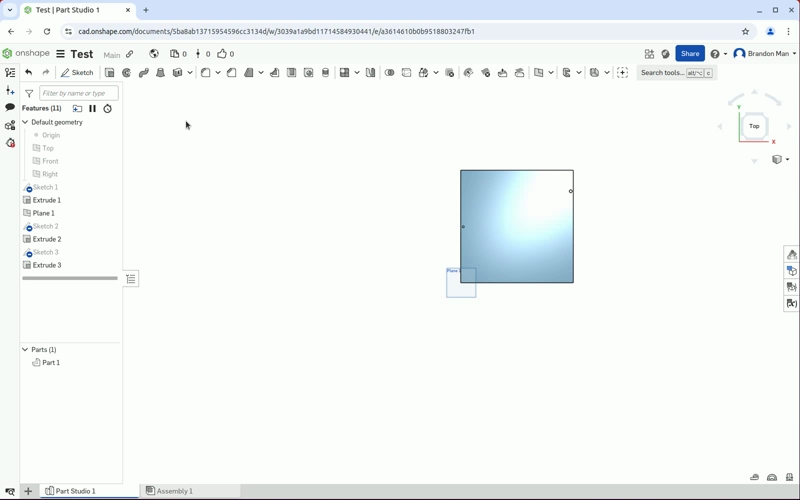
key(shift+h)
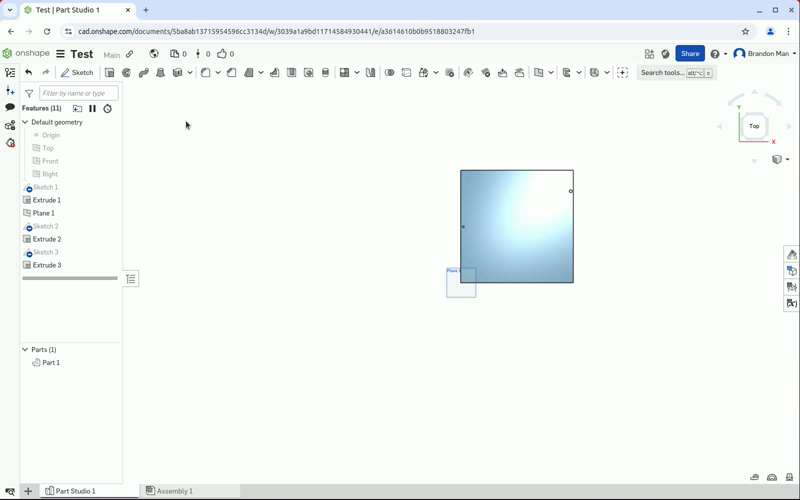
key(shift+h)
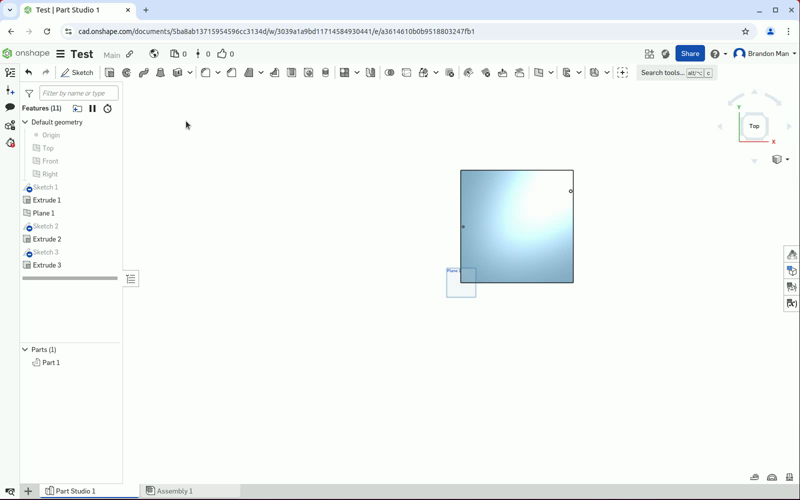
mouse_move(73, 189)
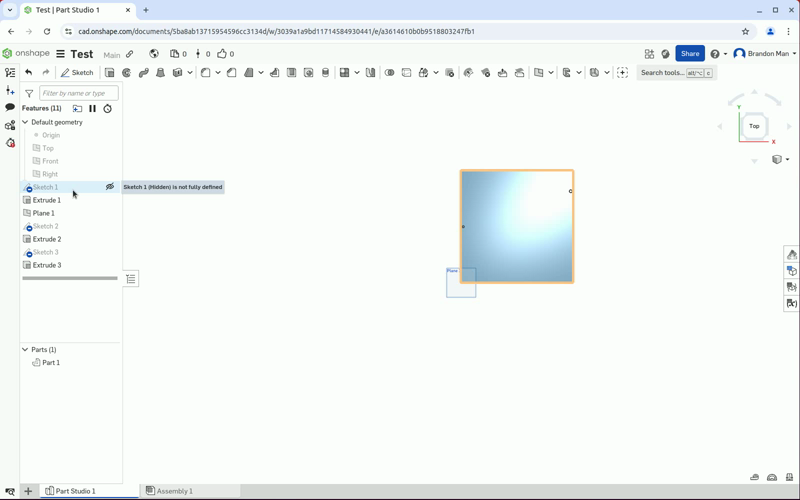
click(73, 189)
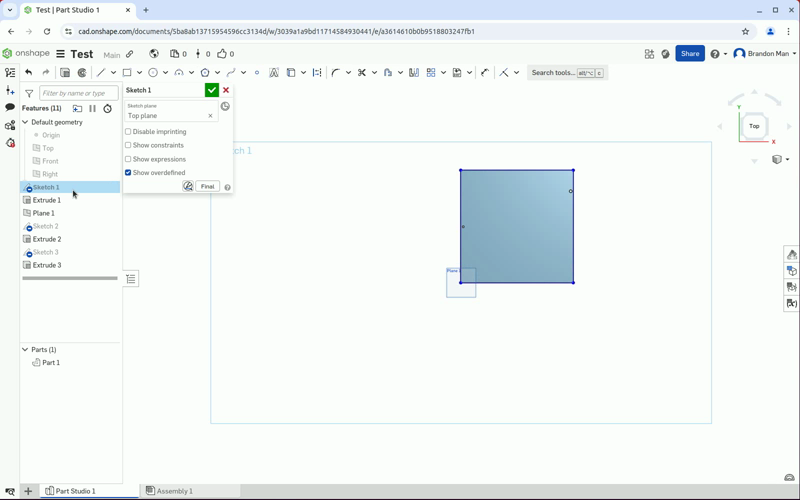
mouse_move(229, 92)
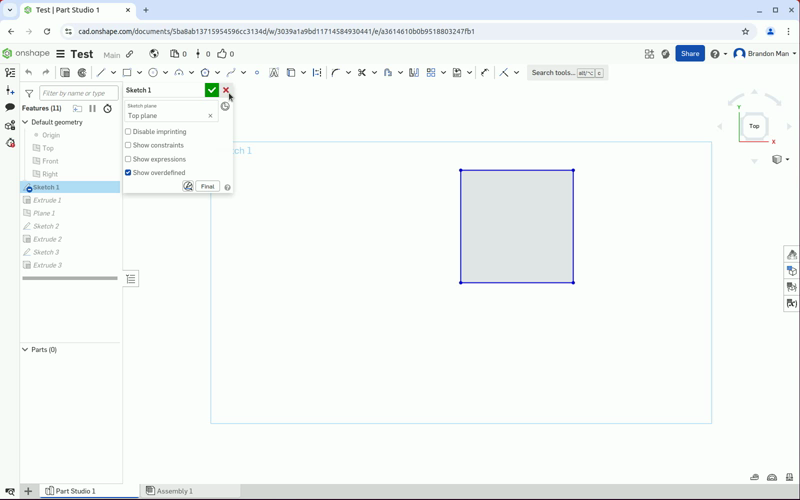
click(229, 92)
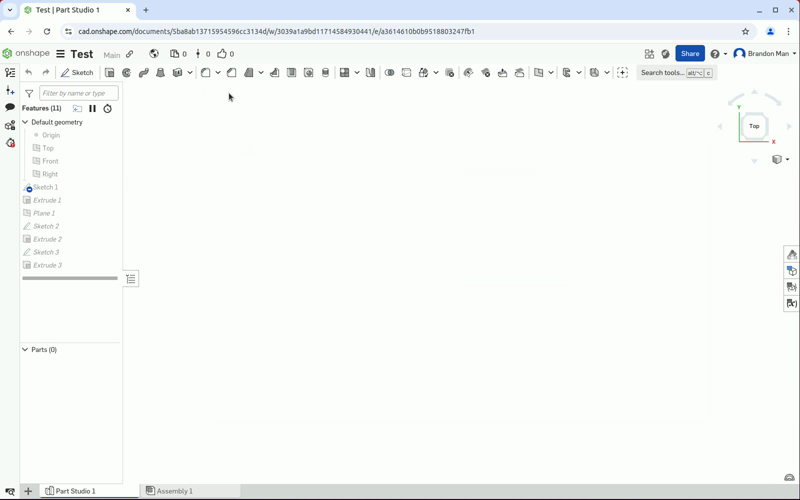
key(shift+s)
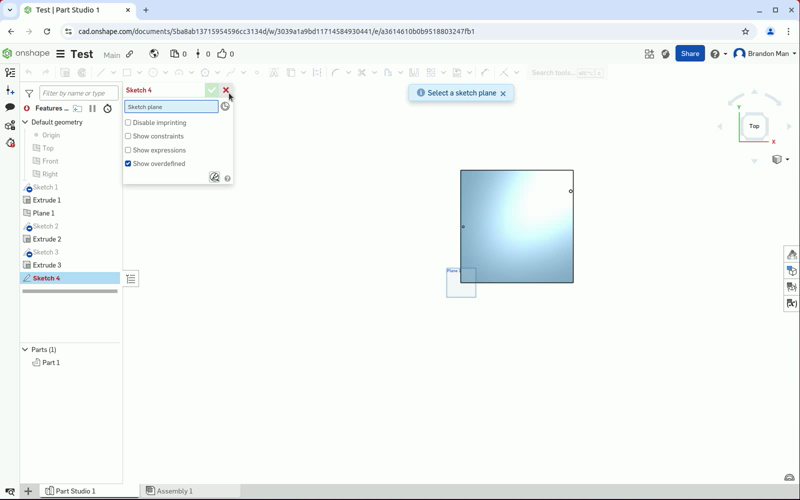
mouse_move(73, 215)
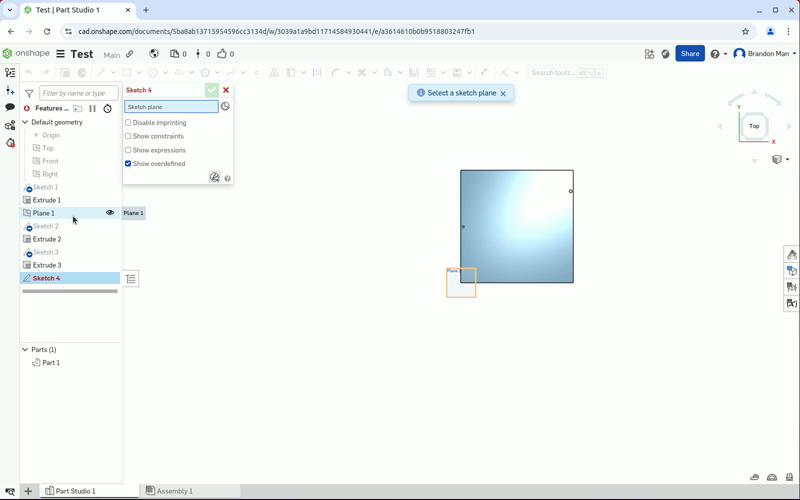
click(73, 215)
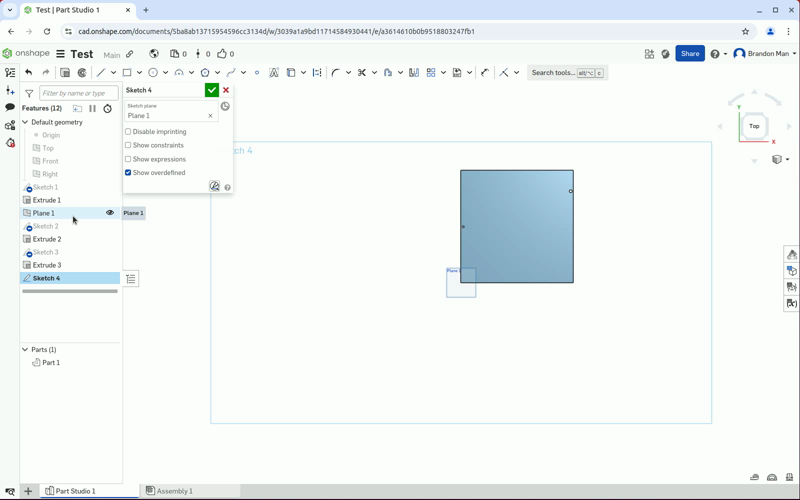
mouse_move(73, 352)
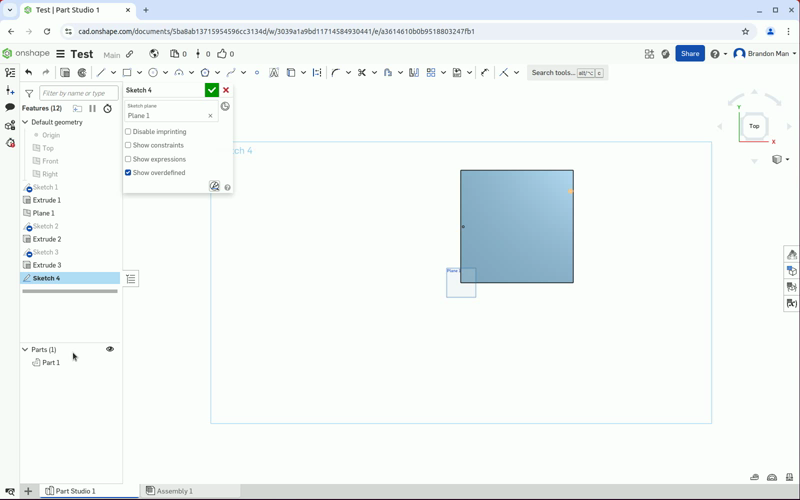
key(y)
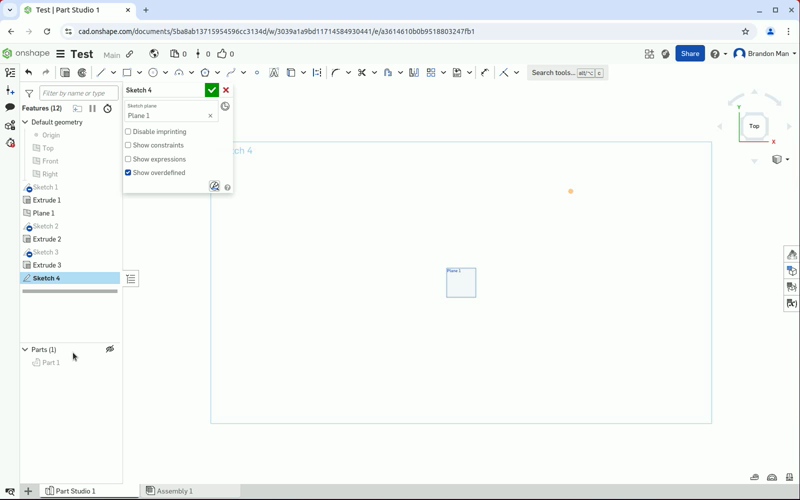
key(c)
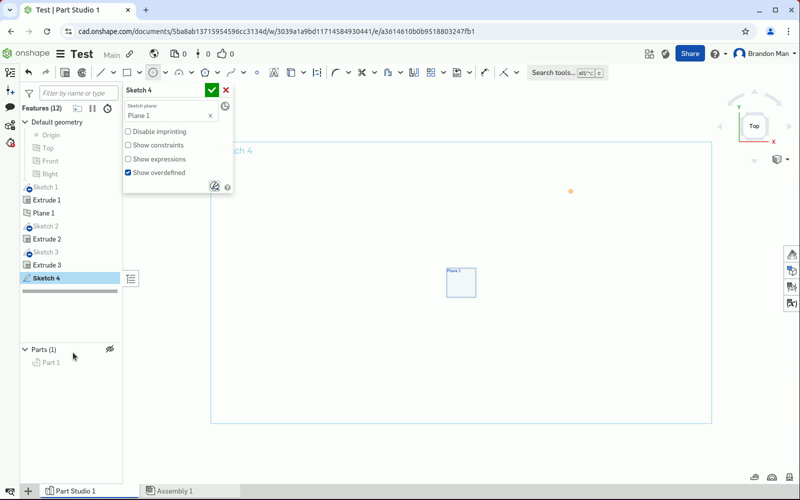
key_down(shift)
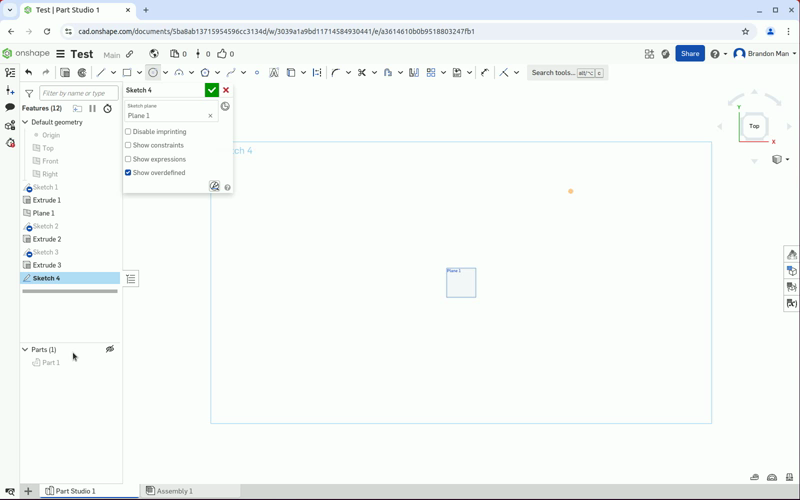
mouse_move(570, 261)
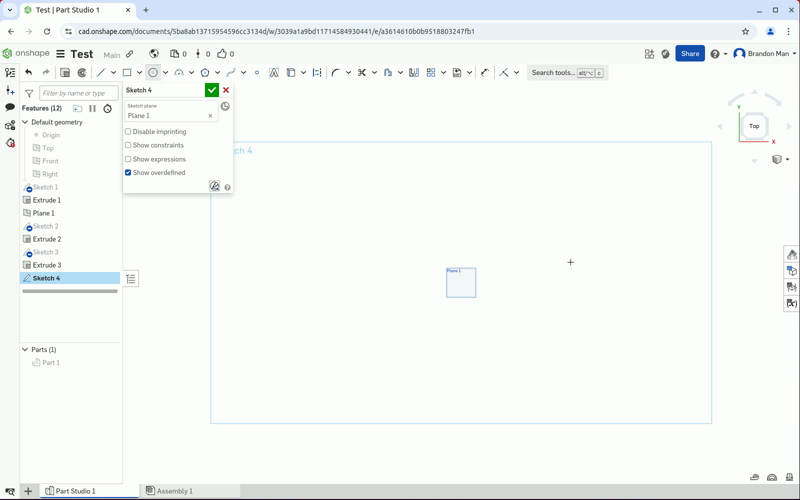
click(570, 261)
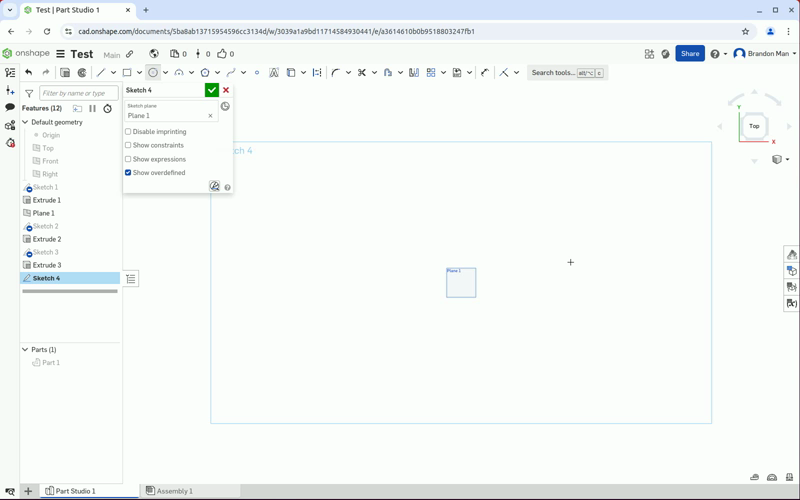
key_up(shift)
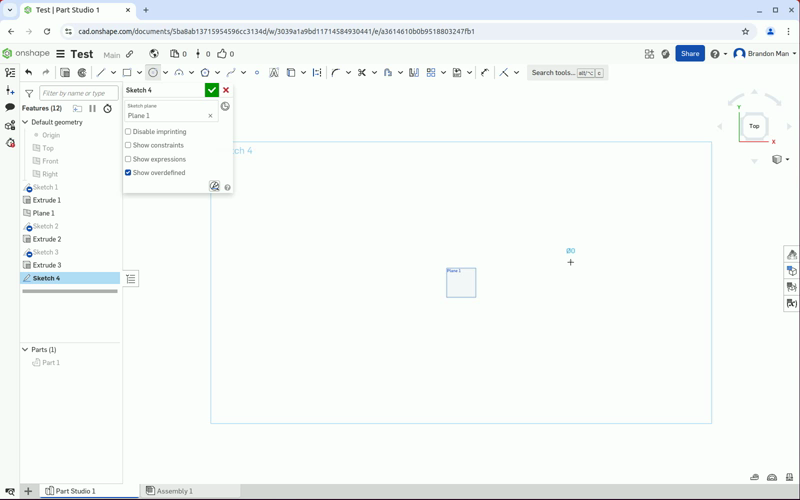
mouse_move(572, 261)
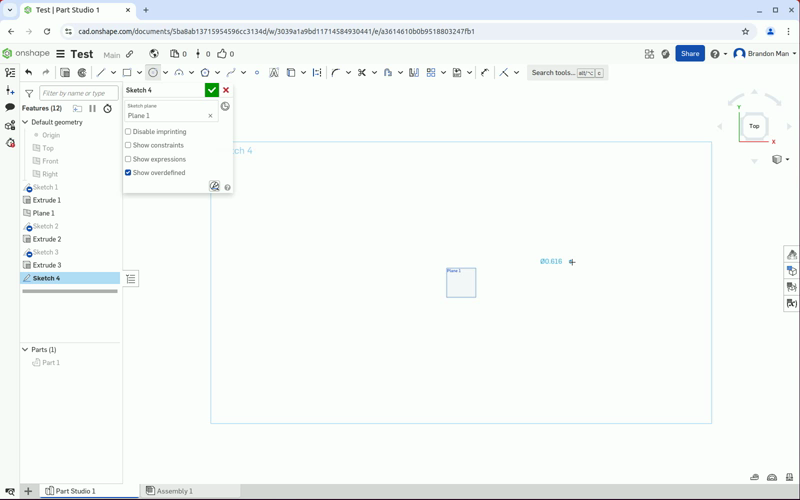
scroll(6)
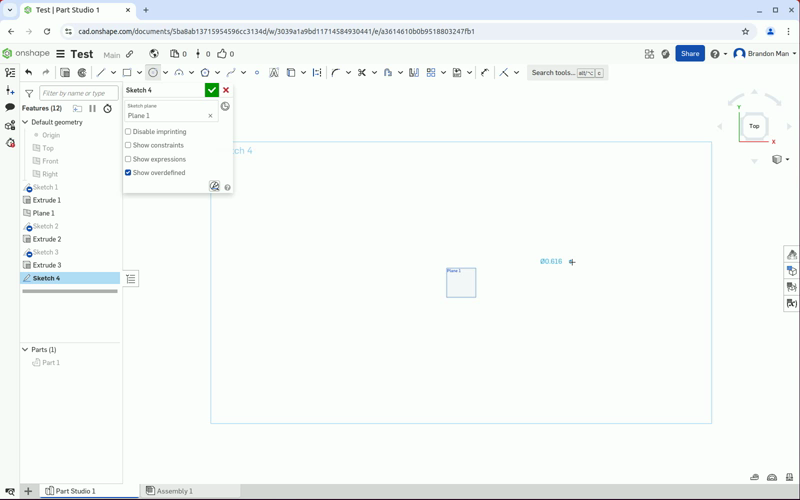
scroll(6)
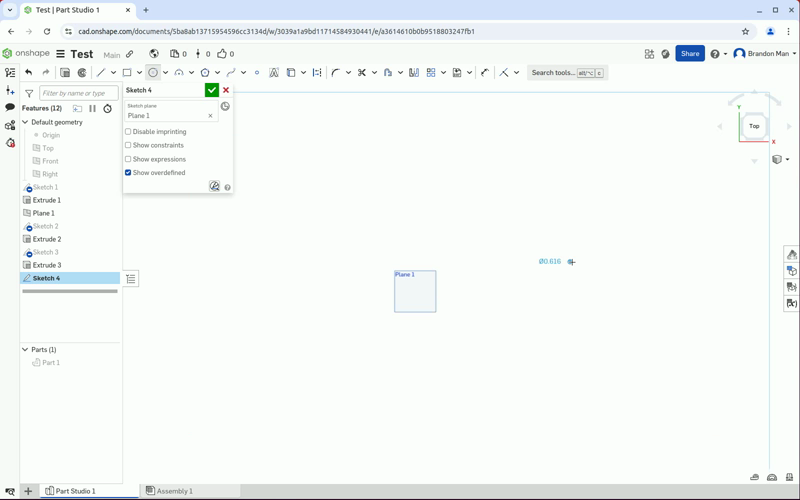
scroll(6)
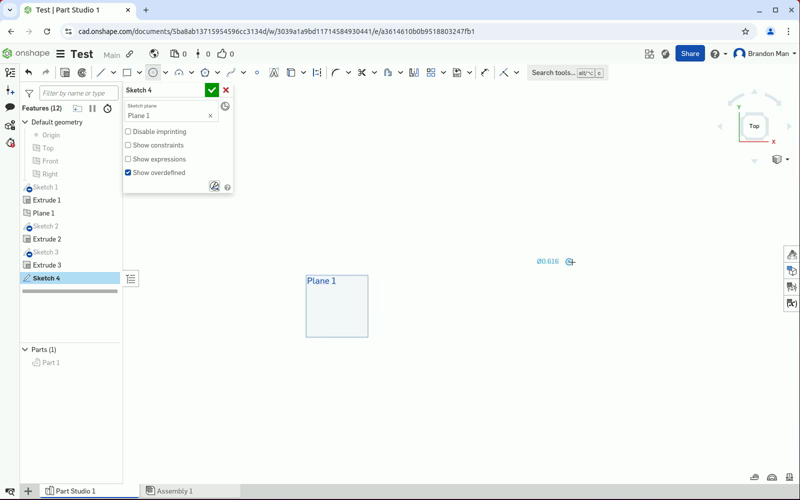
scroll(6)
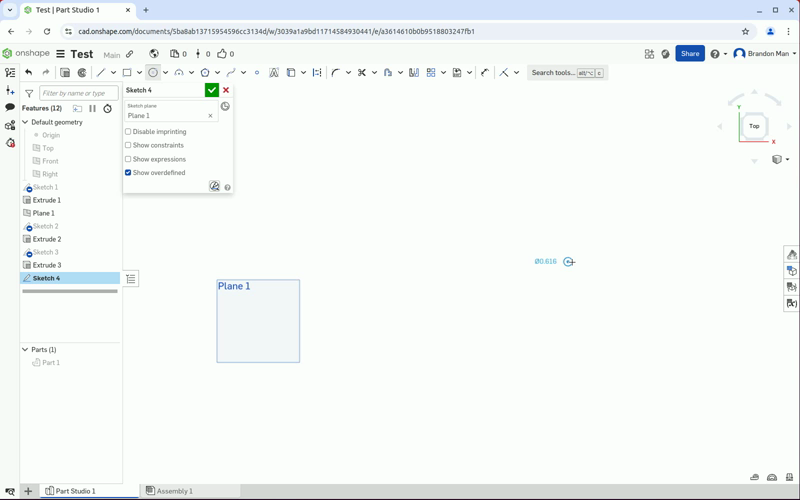
scroll(6)
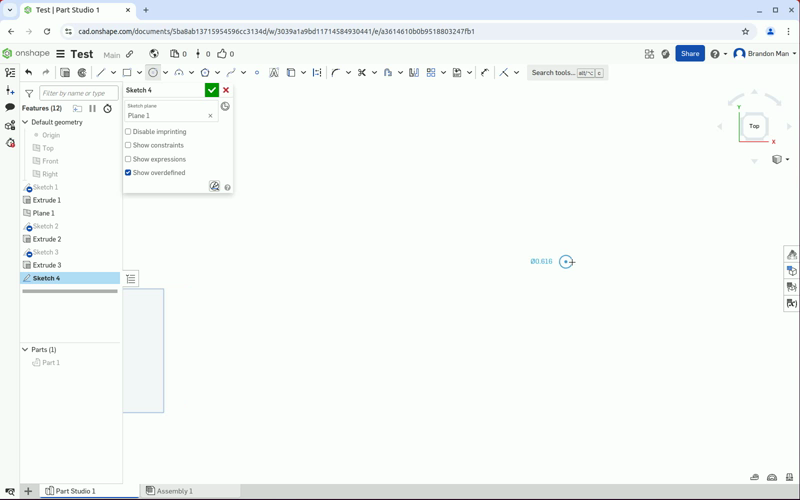
scroll(6)
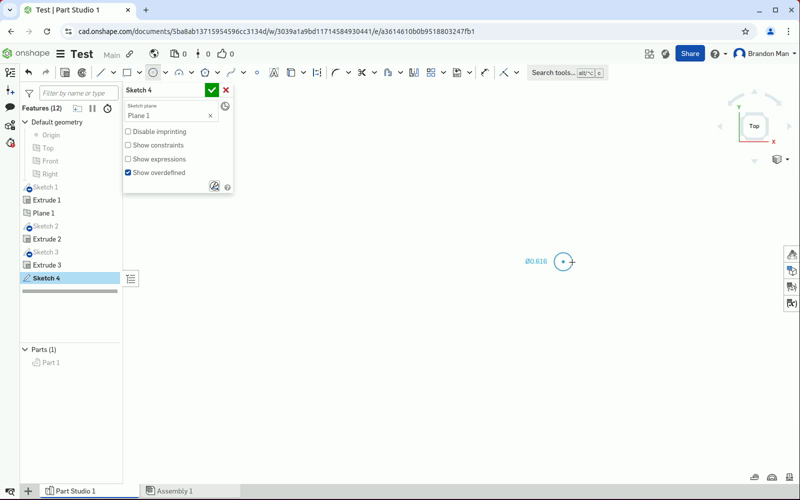
scroll(6)
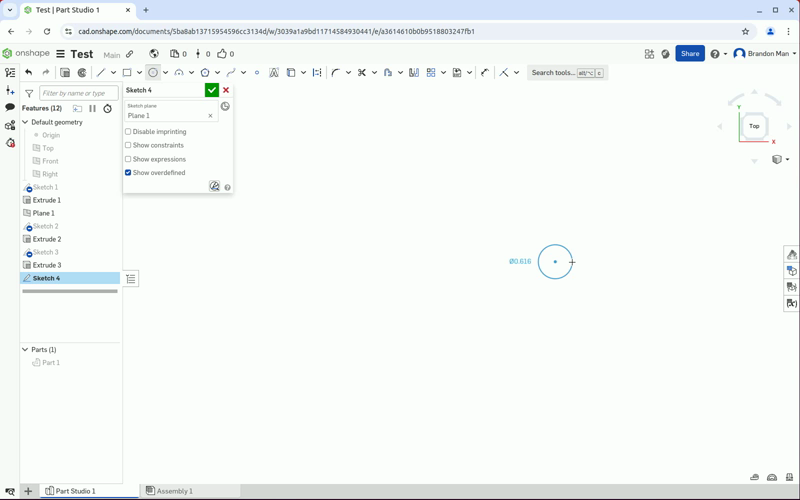
click(572, 261)
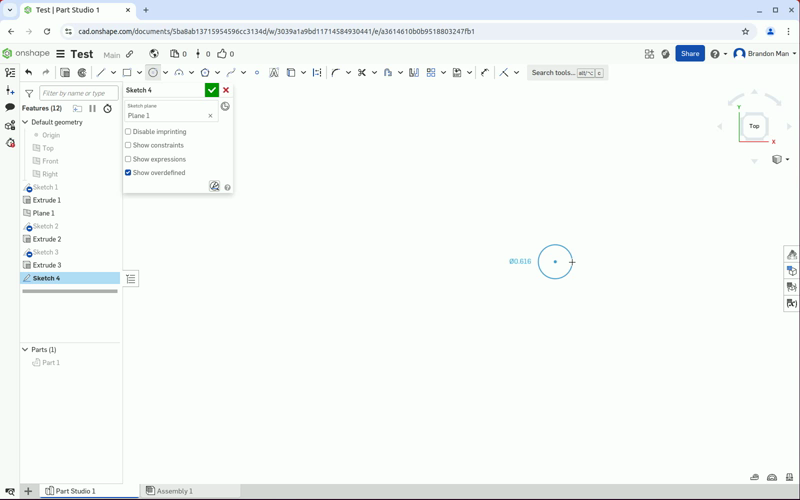
scroll(-6)
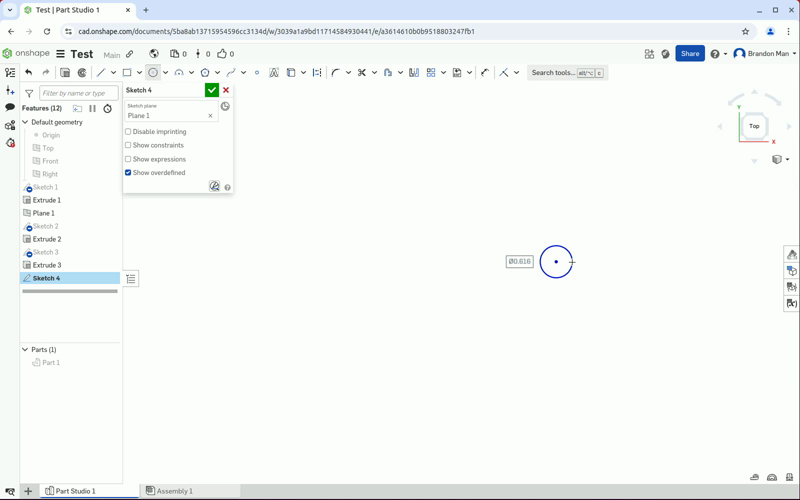
scroll(-6)
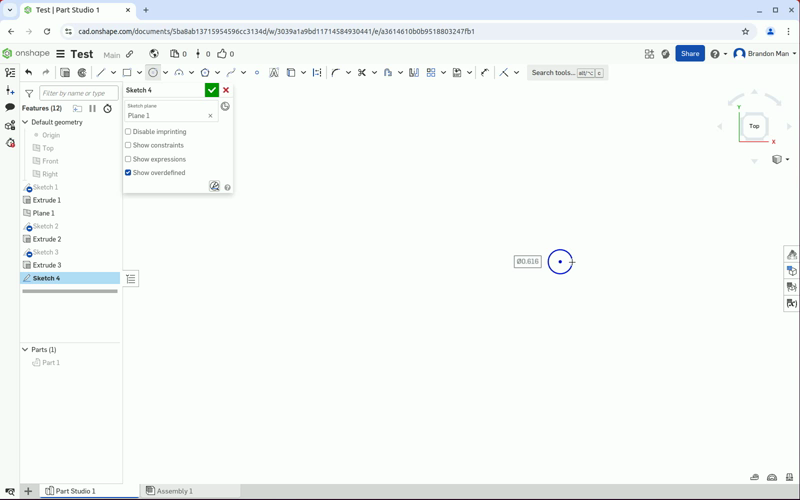
scroll(-6)
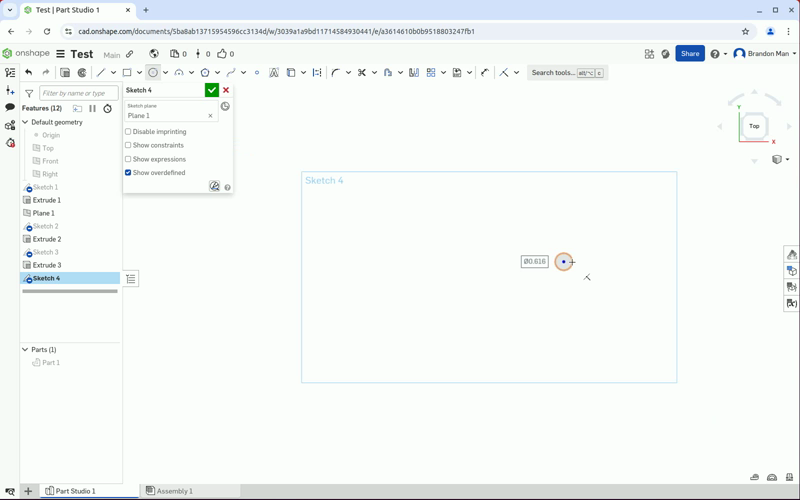
scroll(-6)
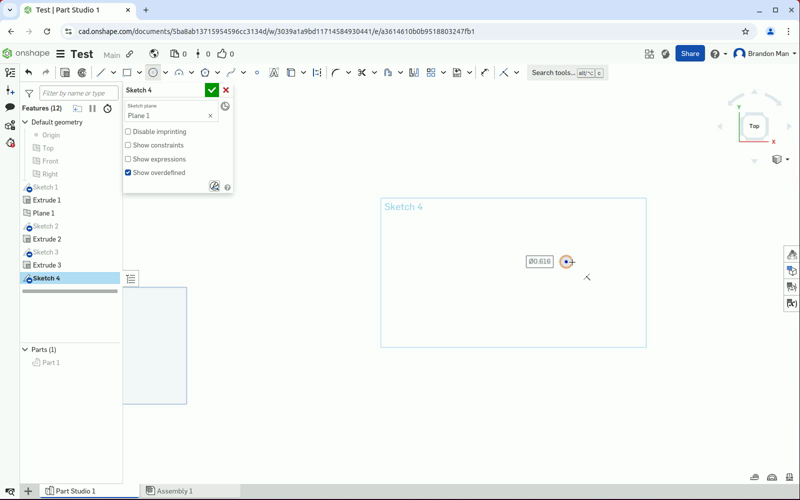
scroll(-6)
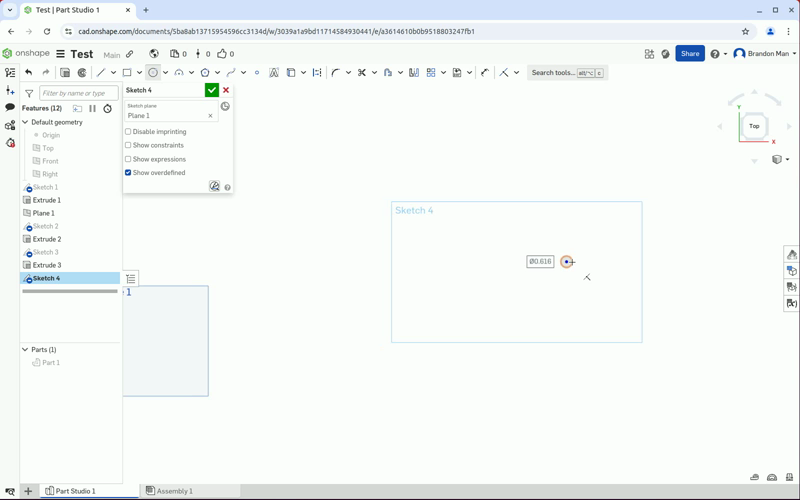
scroll(-6)
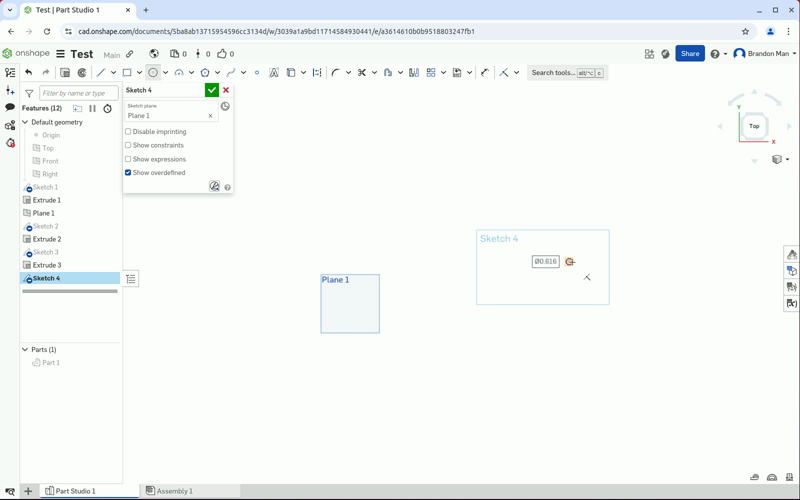
scroll(-6)
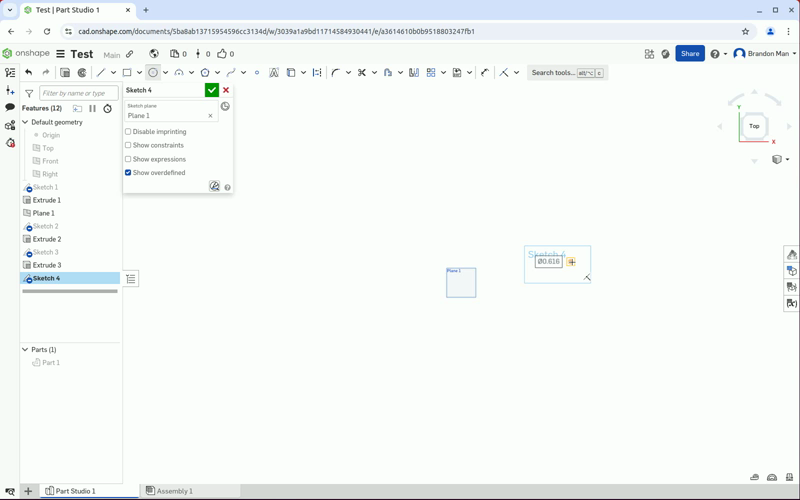
key(esc)
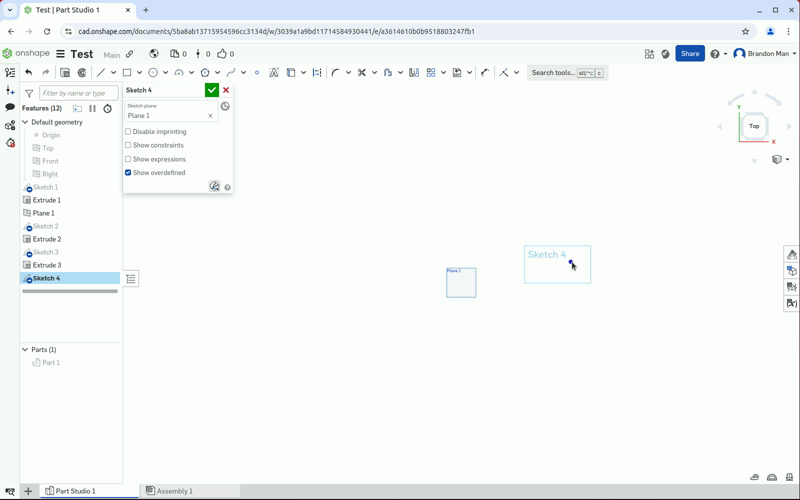
mouse_move(570, 261)
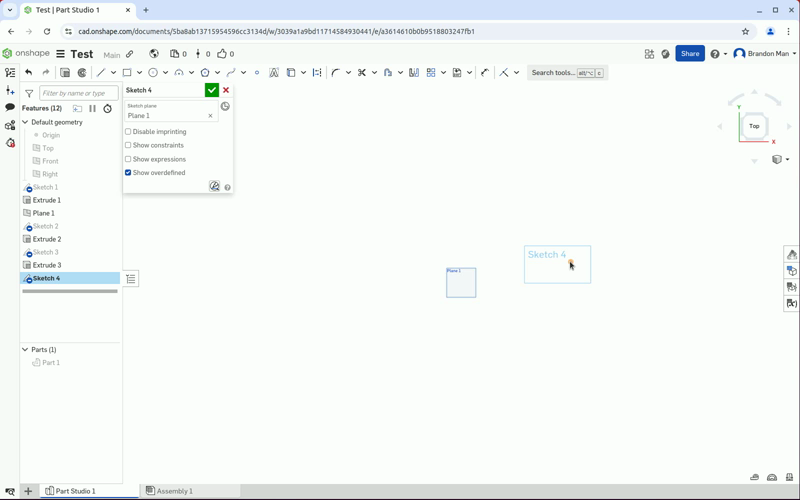
scroll(6)
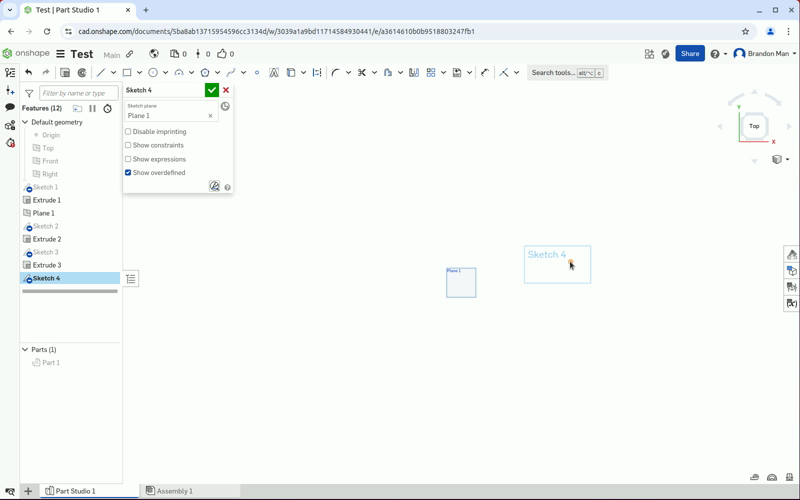
scroll(6)
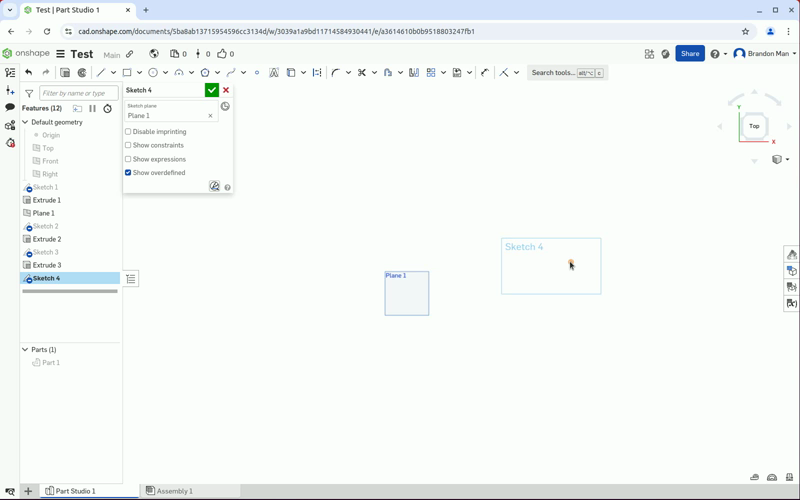
scroll(6)
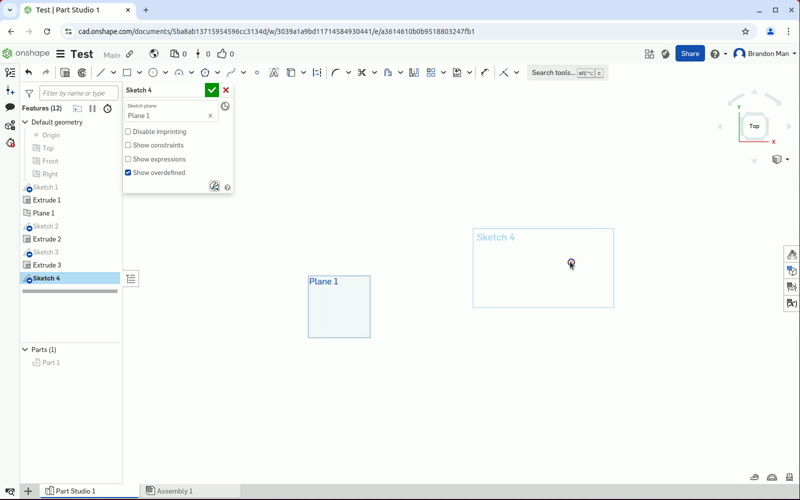
scroll(6)
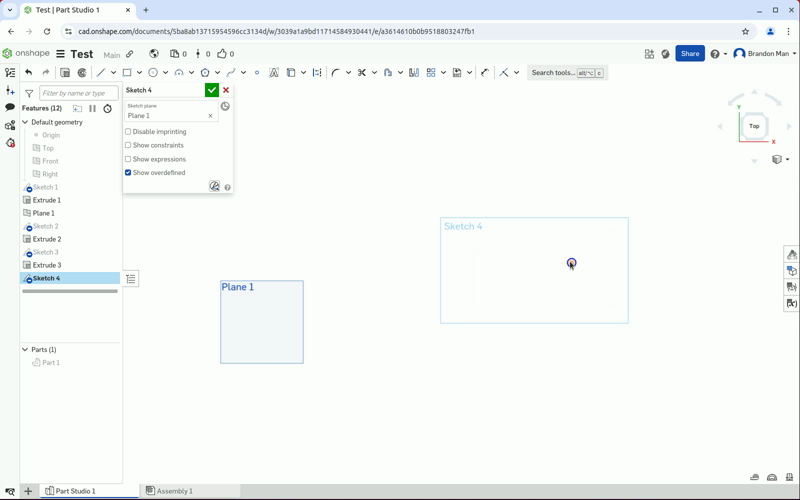
scroll(6)
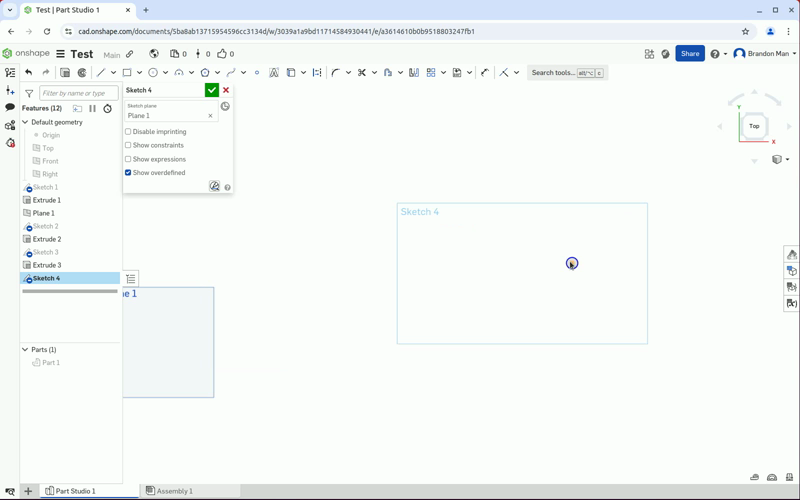
scroll(6)
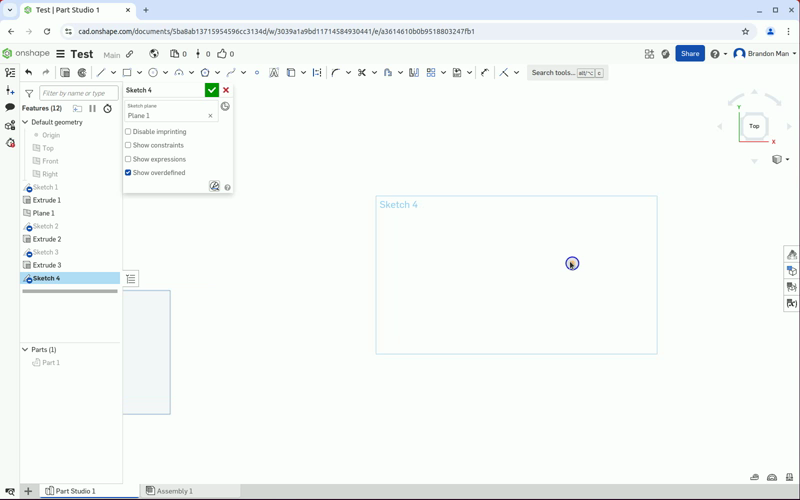
scroll(6)
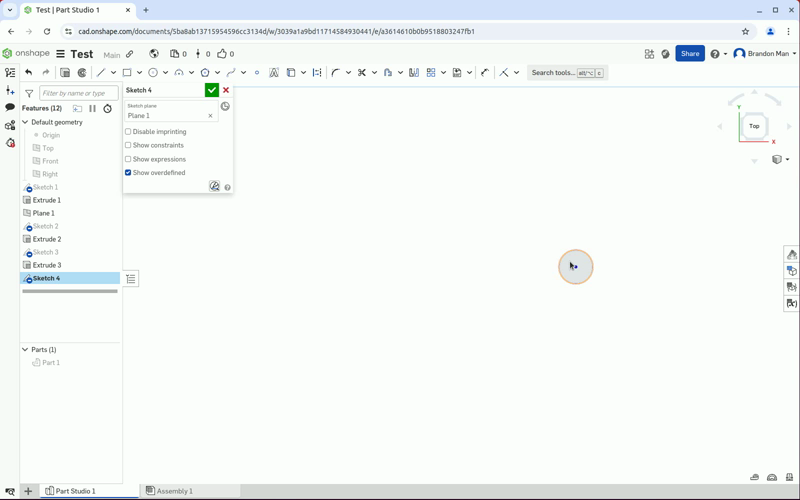
click(570, 261)
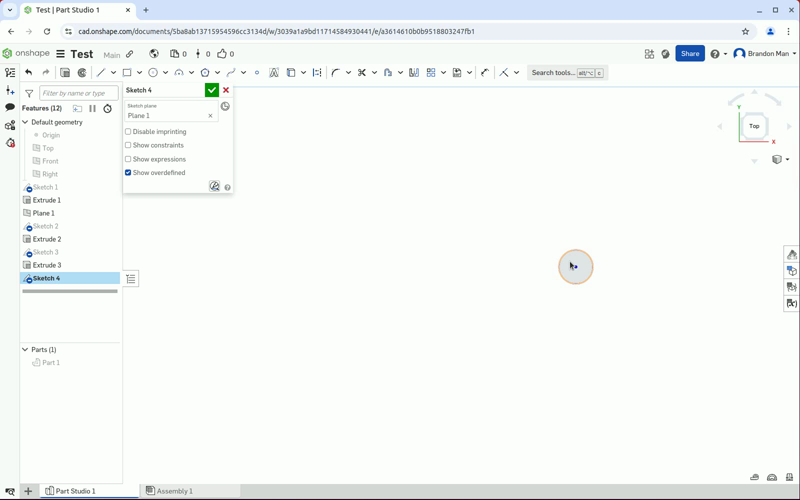
scroll(-6)
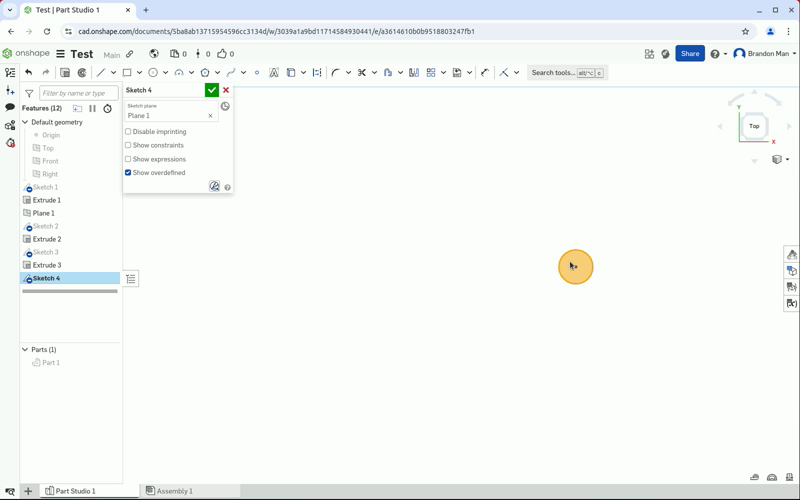
scroll(-6)
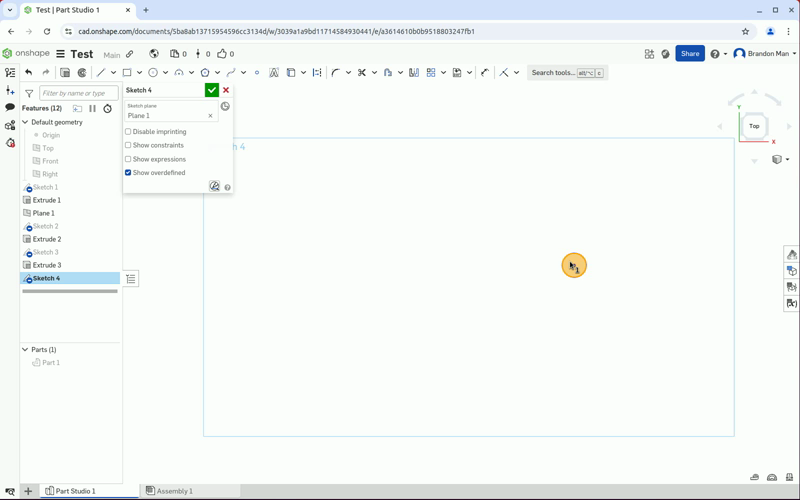
scroll(-6)
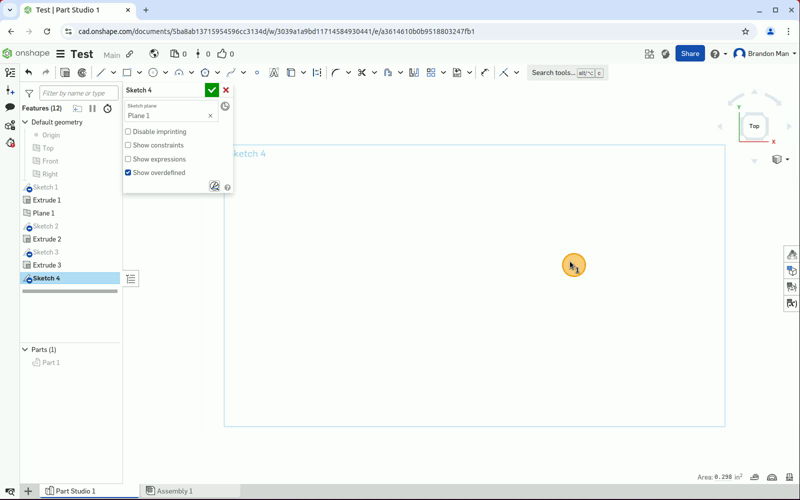
scroll(-6)
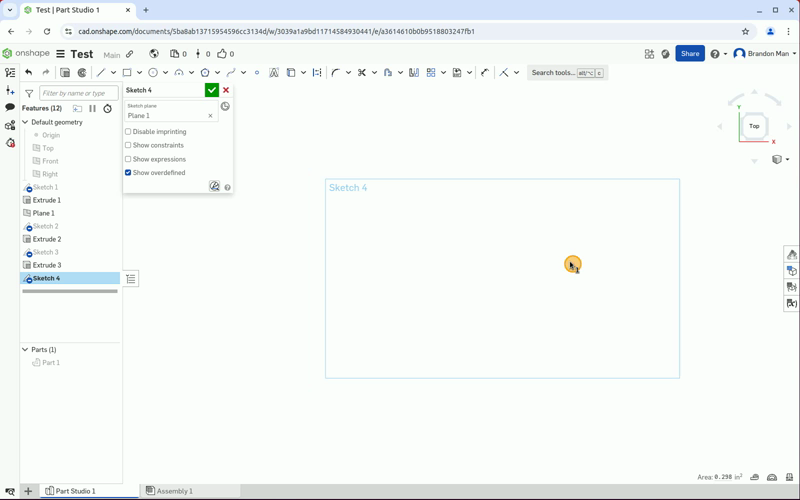
scroll(-6)
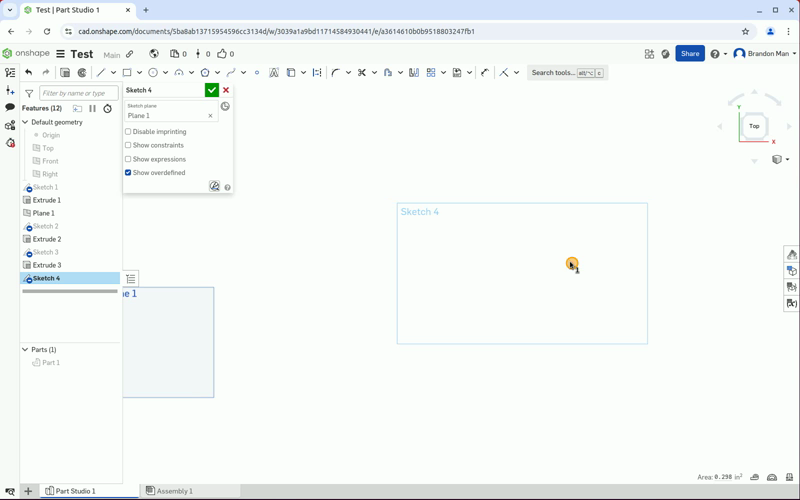
scroll(-6)
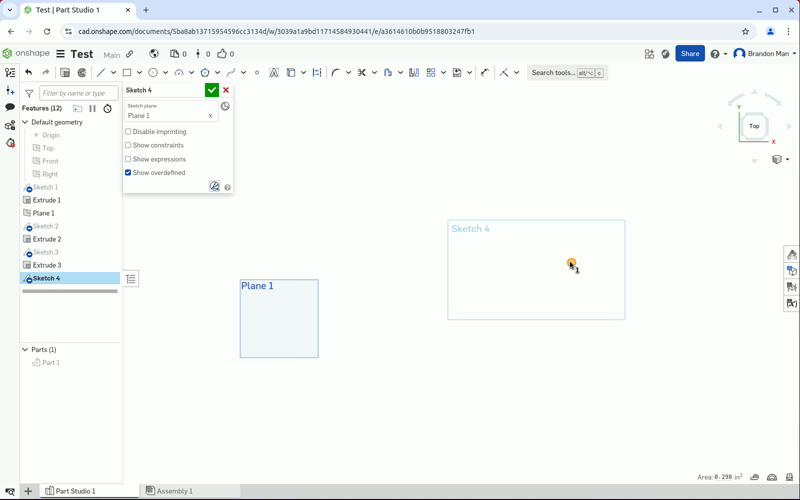
scroll(-6)
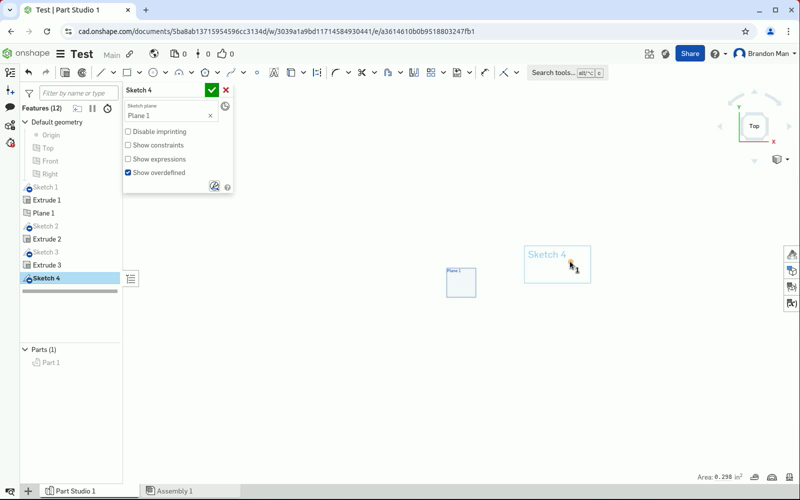
mouse_move(73, 352)
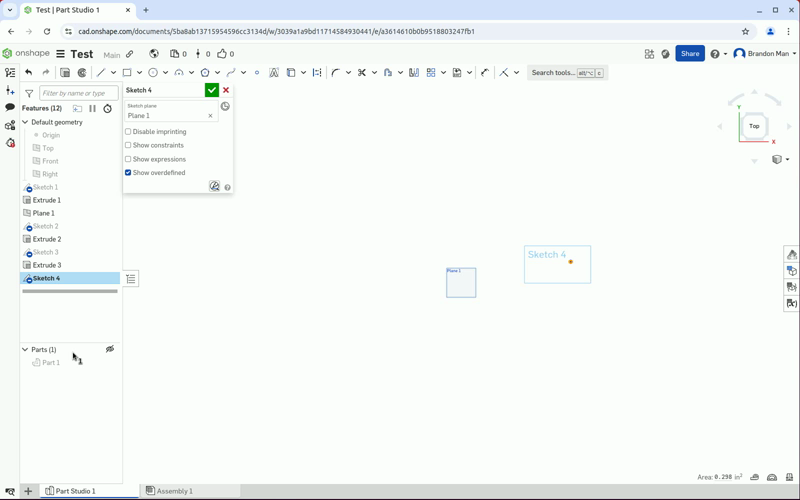
key(shift+y)
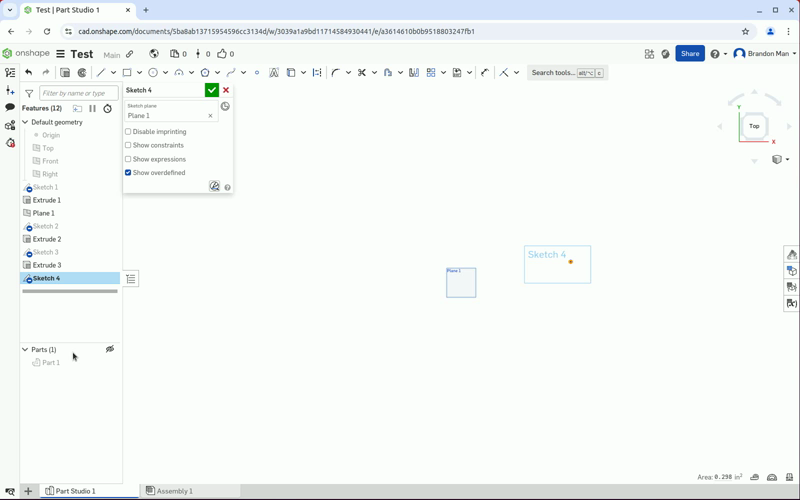
key(shift+e)
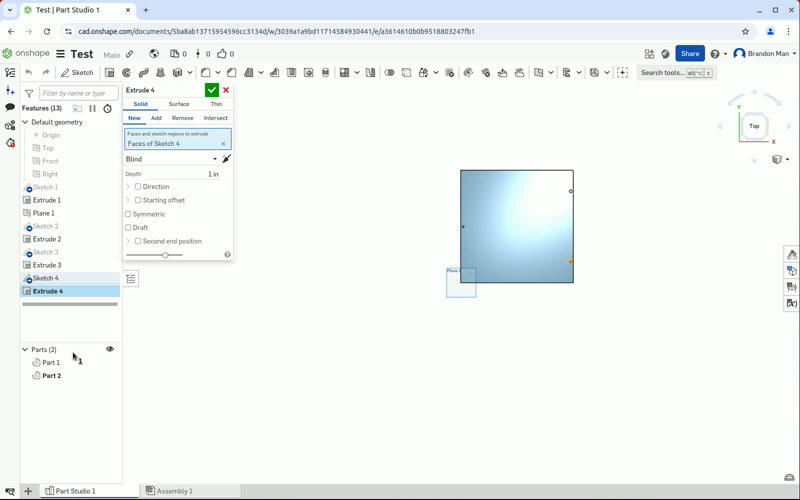
mouse_move(143, 106)
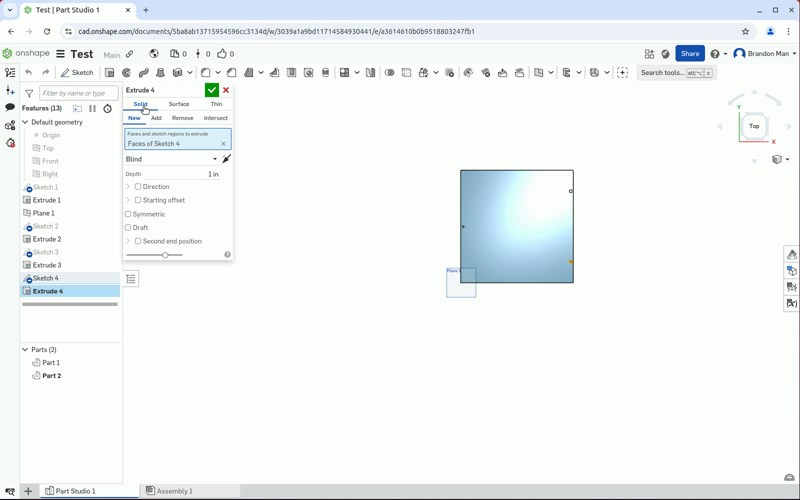
click(143, 106)
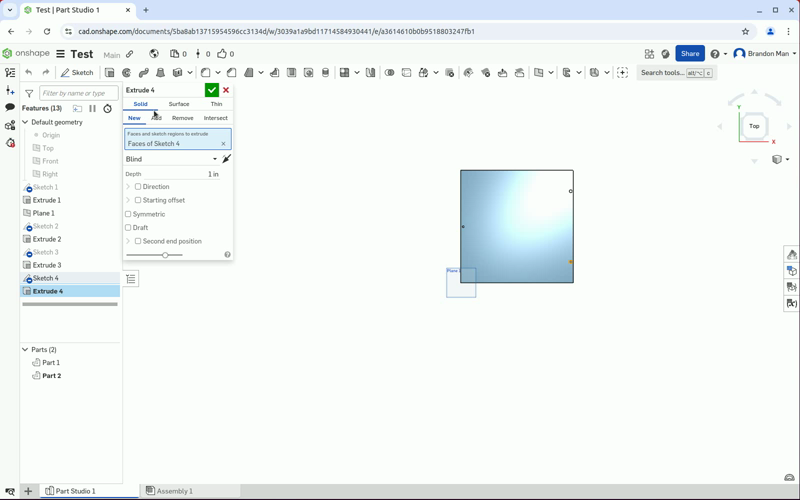
mouse_move(186, 120)
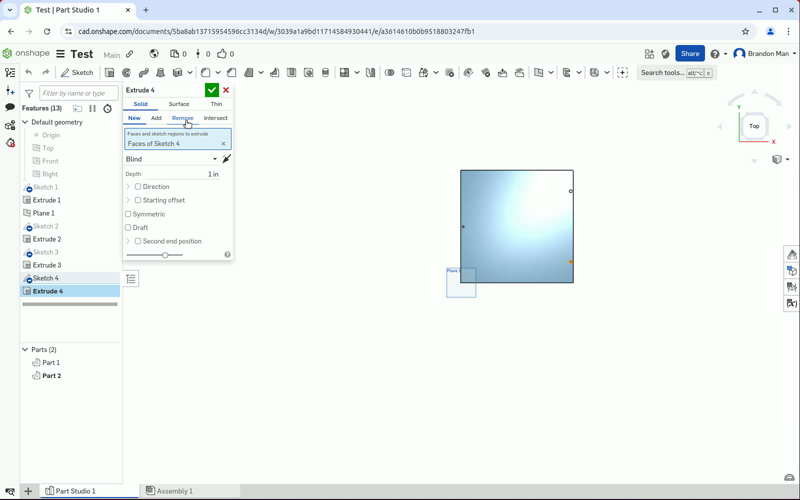
click(186, 120)
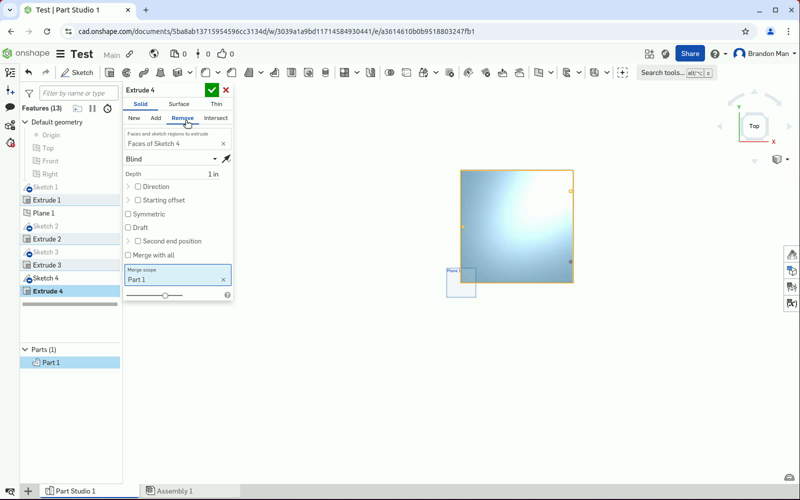
key(tab, 4)
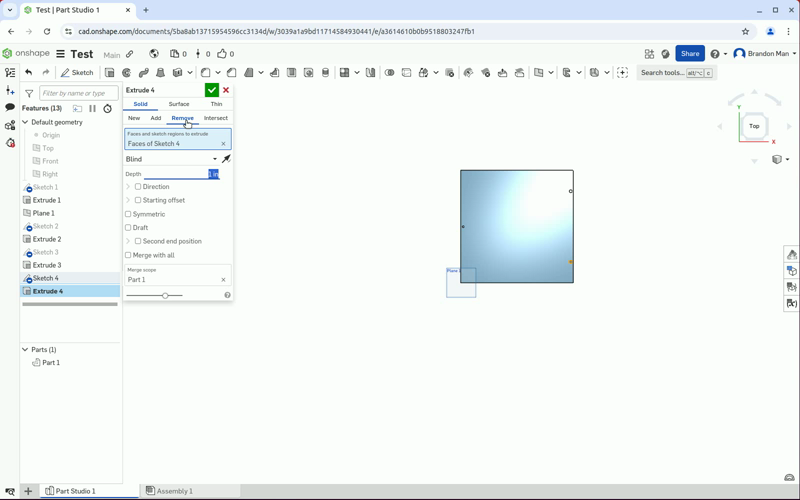
text(1.685)
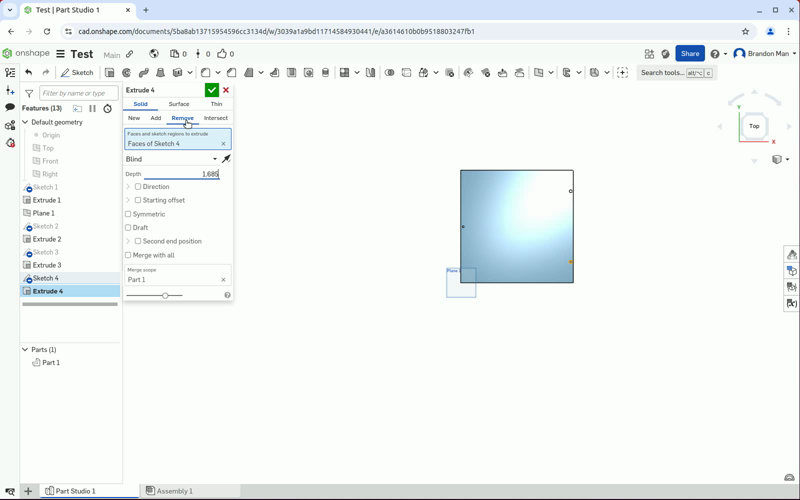
key(tab, 6)
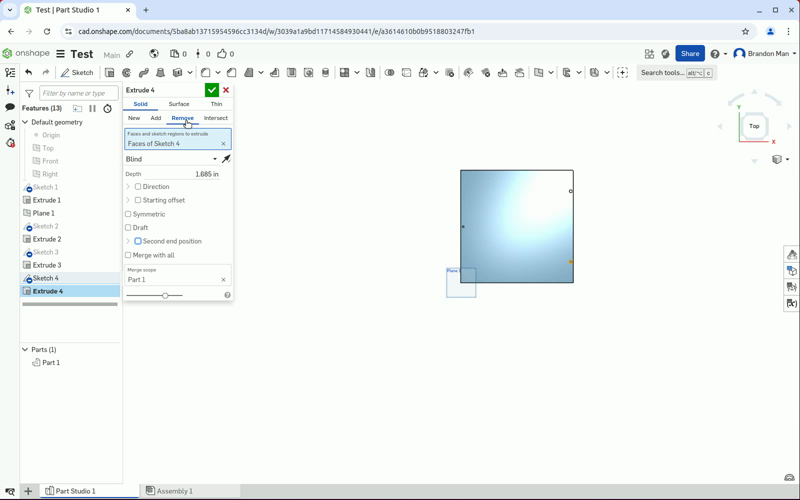
key(space)
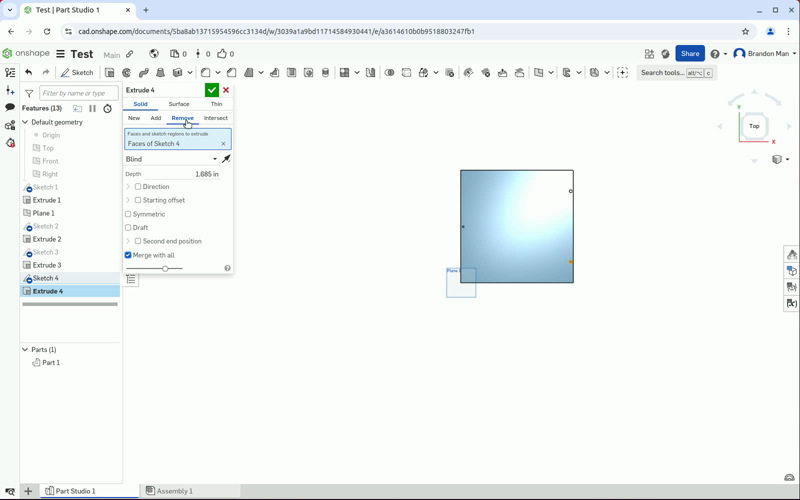
key(enter)
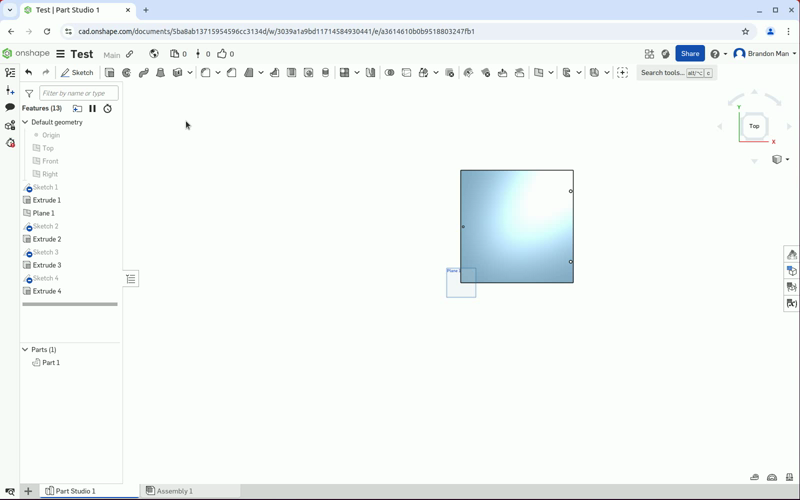
key(shift+h)
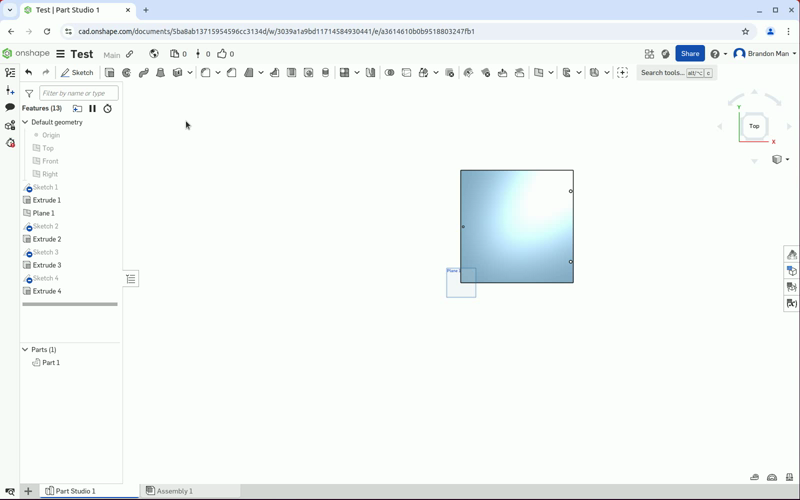
key(shift+h)
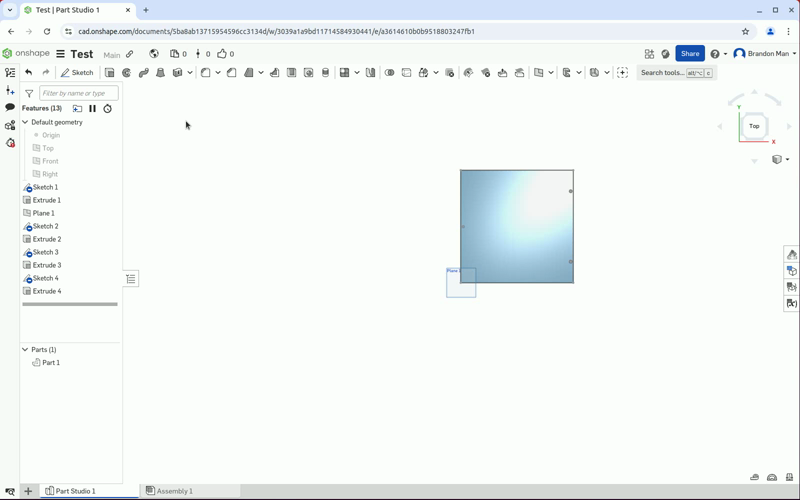
key(shift+7)
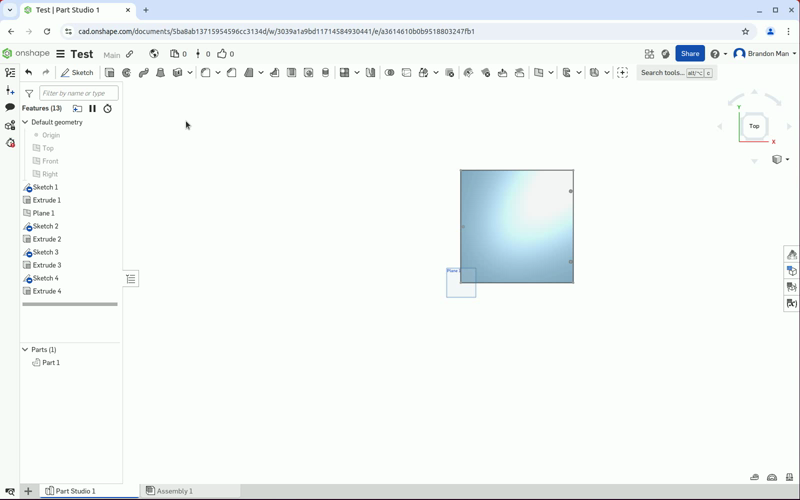
key(up, 3)
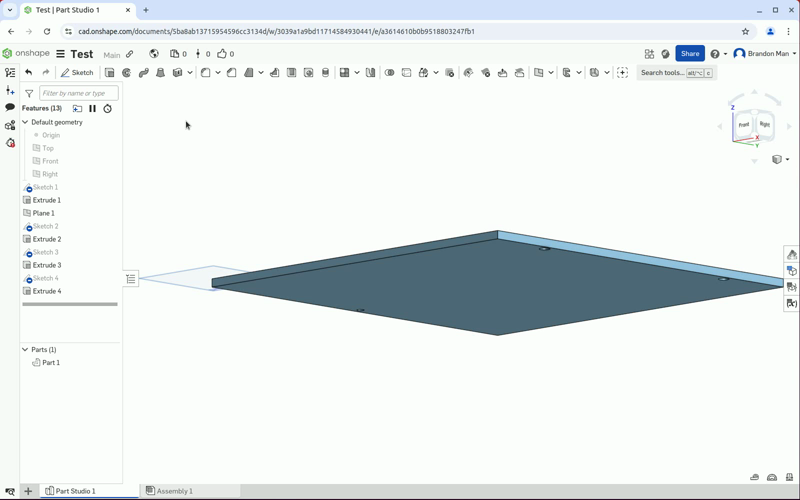
key(left, 3)
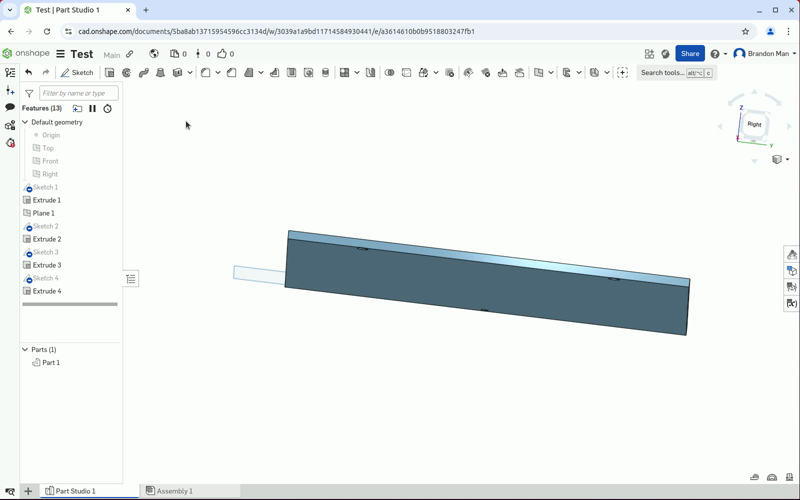
key(right, 3)
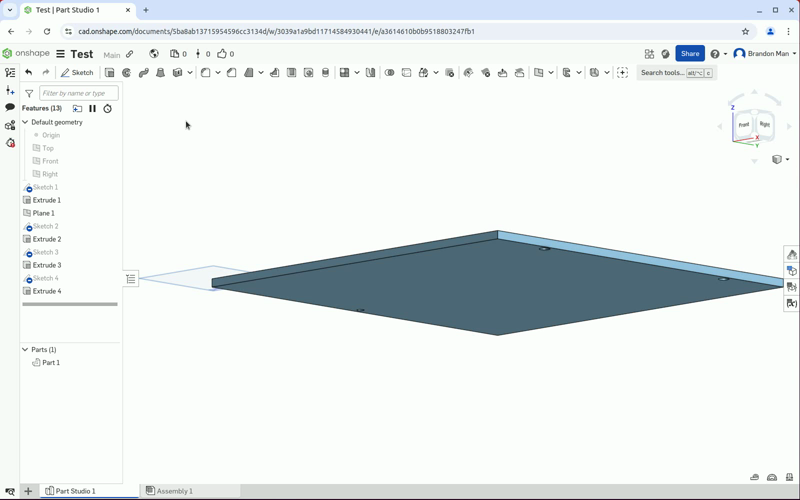
key(down, 3)
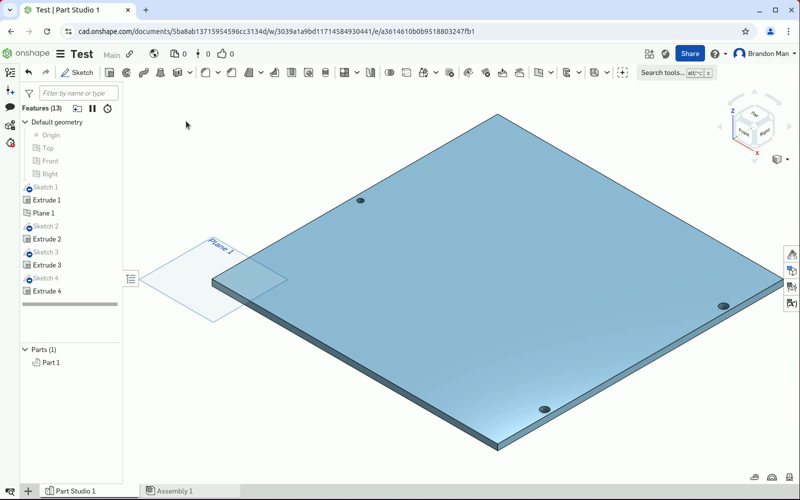
mouse_move(73, 189)
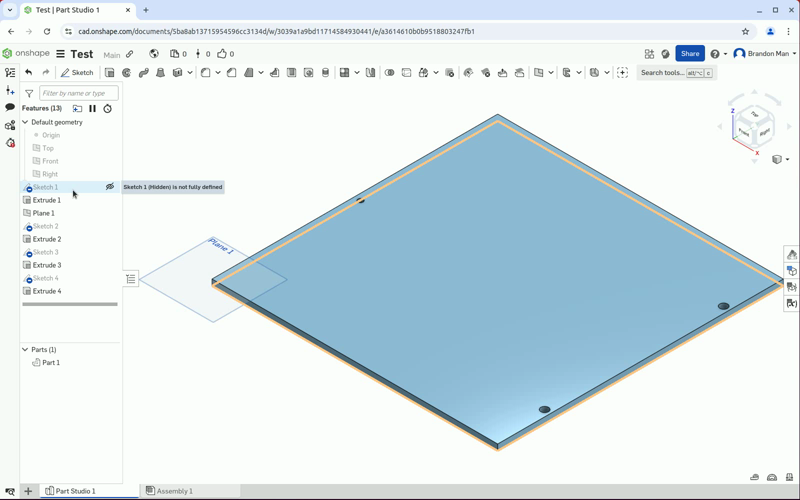
click(73, 189)